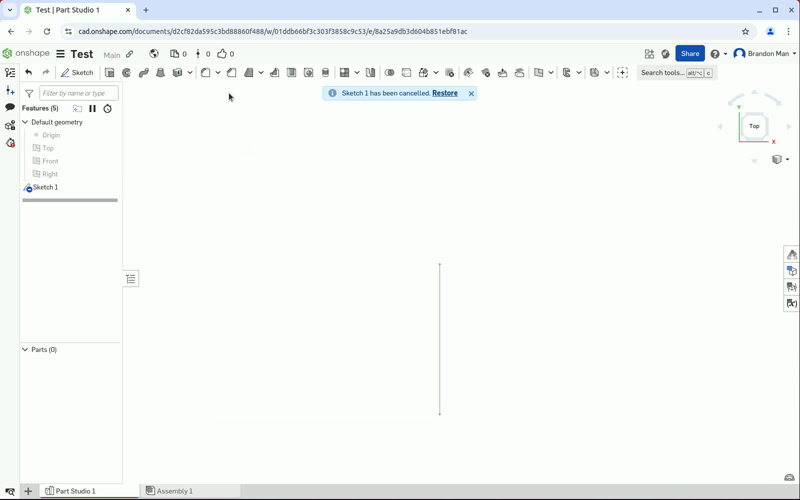
key(shift+h)
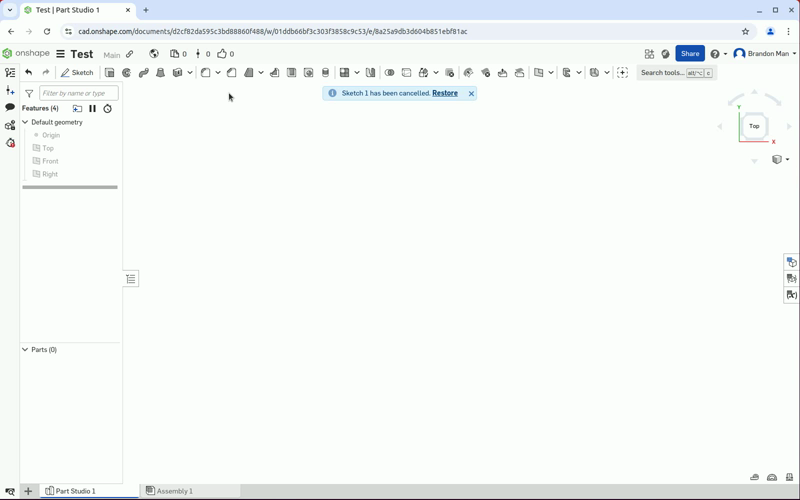
mouse_move(73, 352)
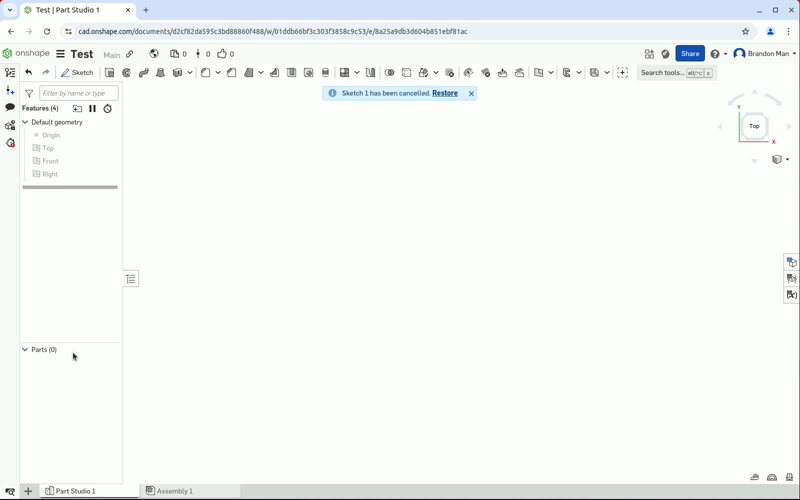
key(y)
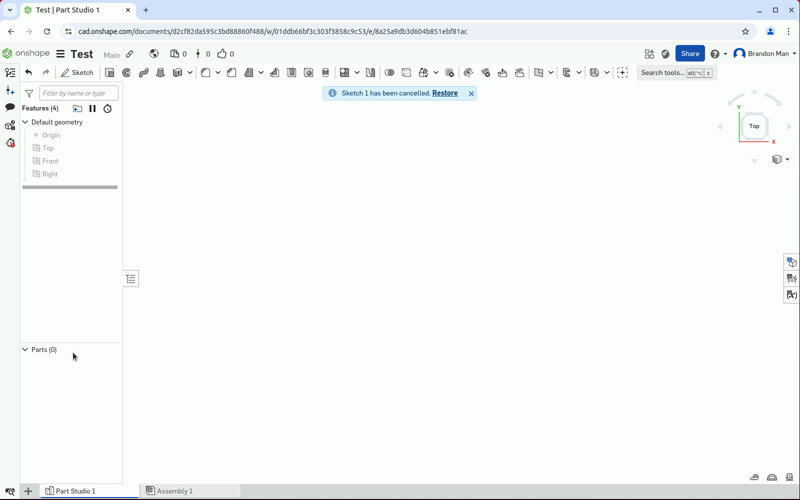
key(shift+p)
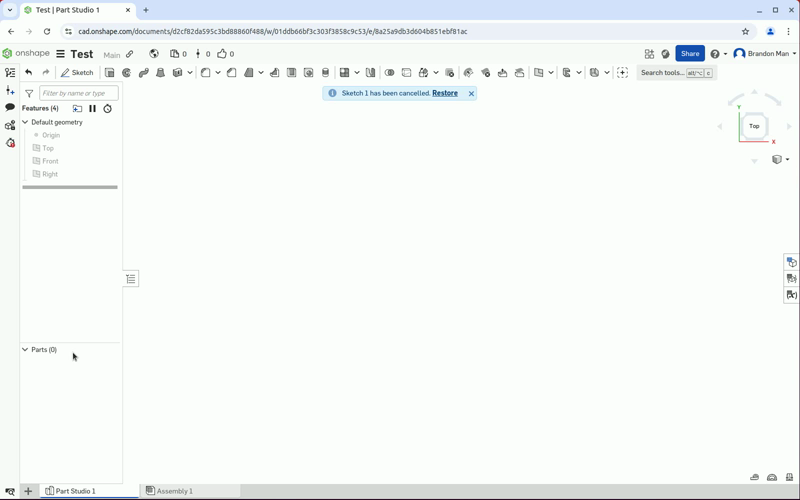
key(space)
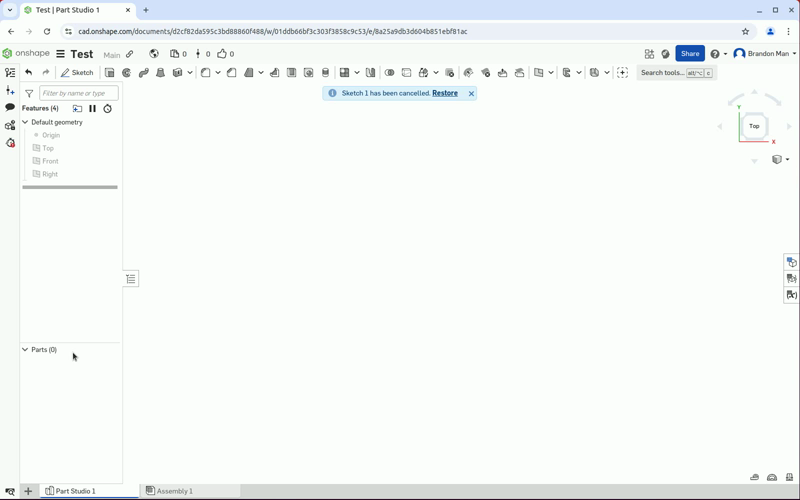
key_down(shift)
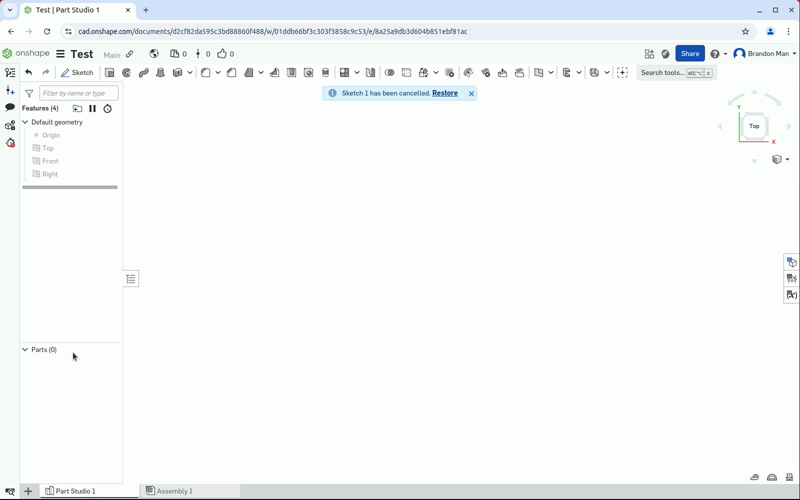
key(up)
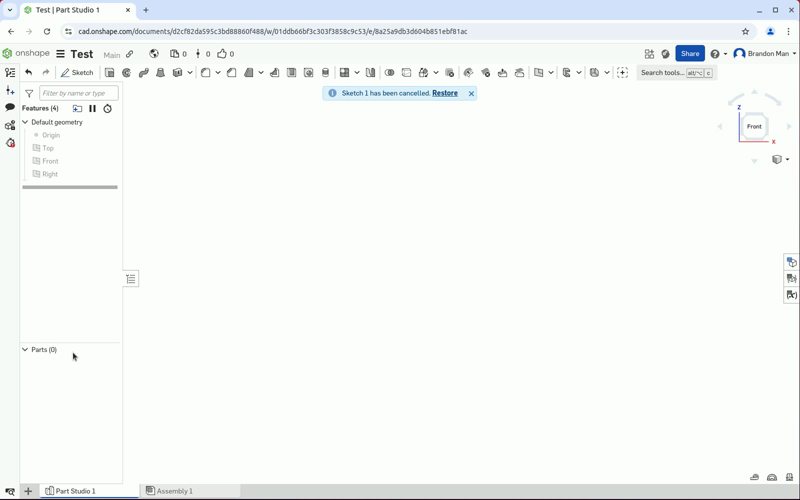
key_up(shift)
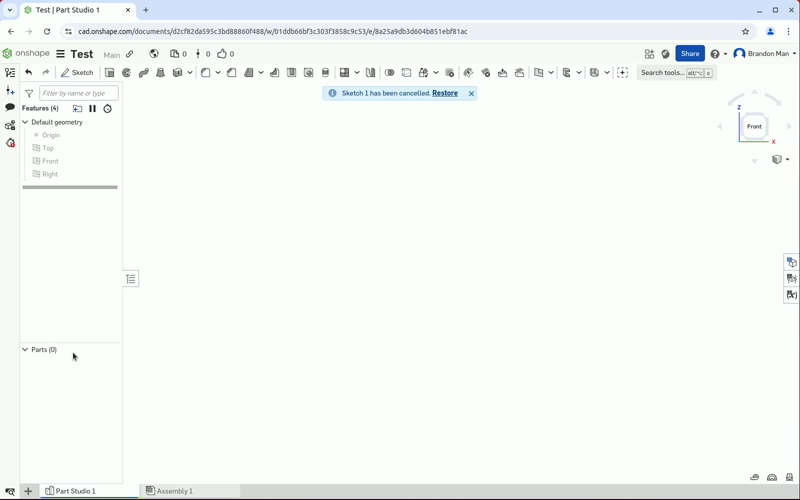
mouse_move(73, 352)
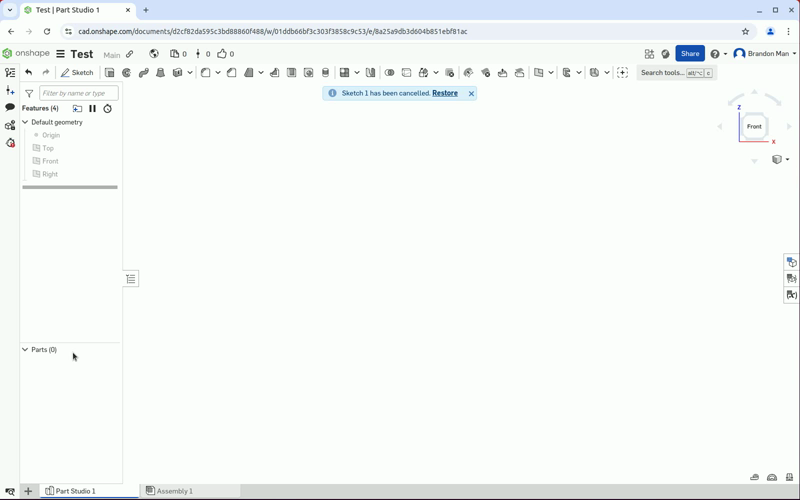
key(shift+y)
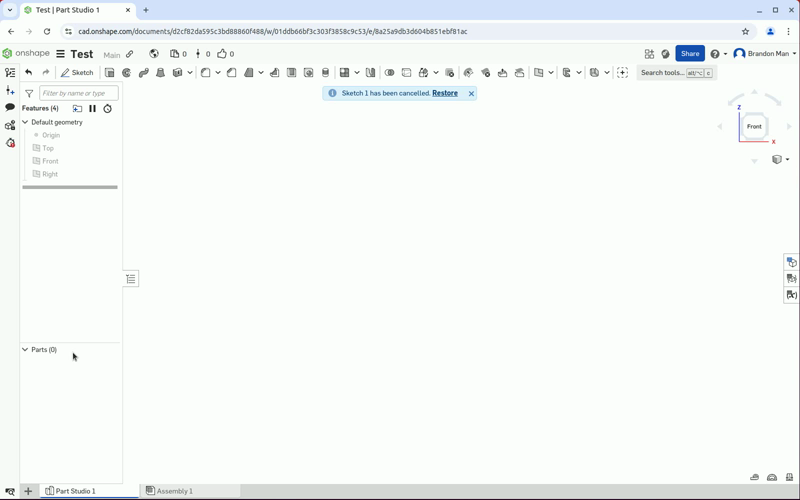
key(shift+s)
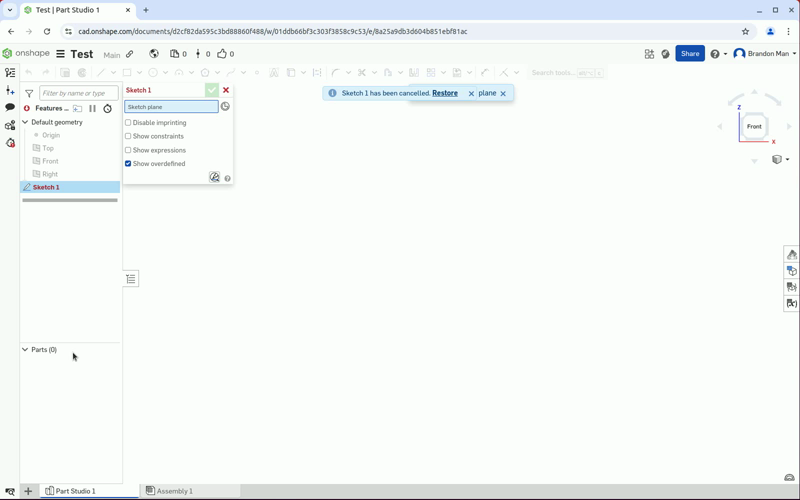
mouse_move(73, 163)
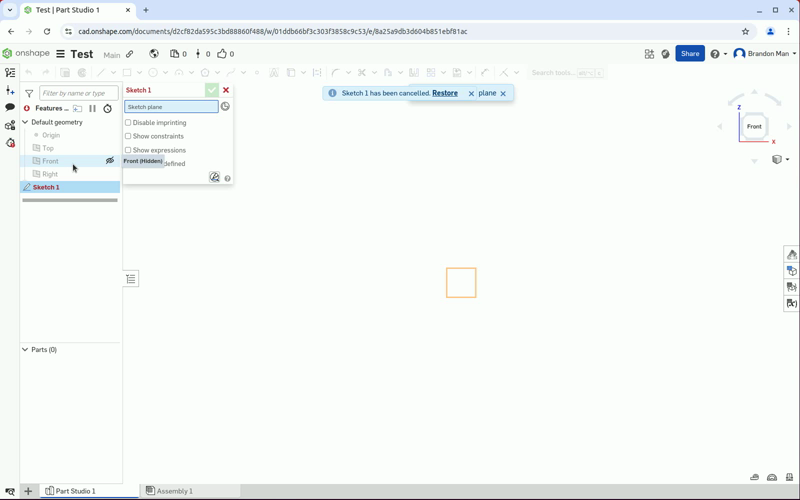
click(73, 163)
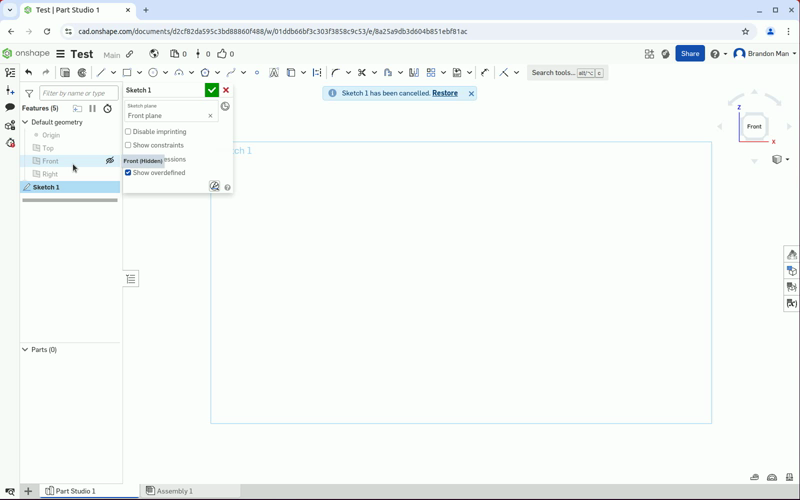
mouse_move(73, 352)
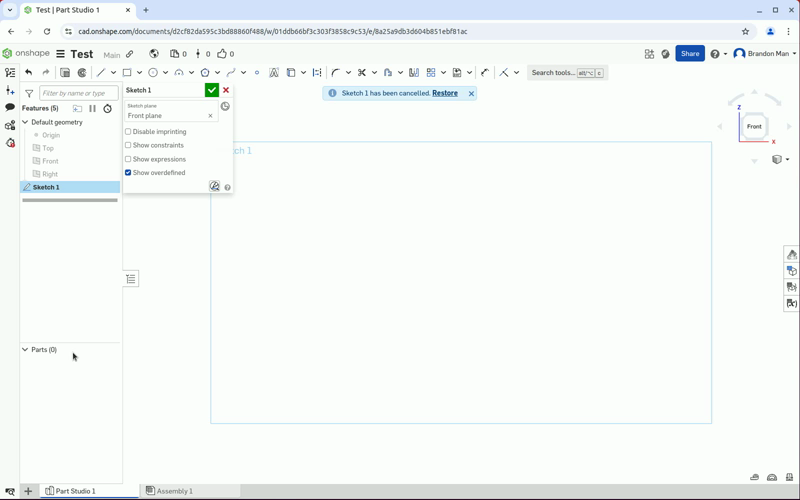
key(y)
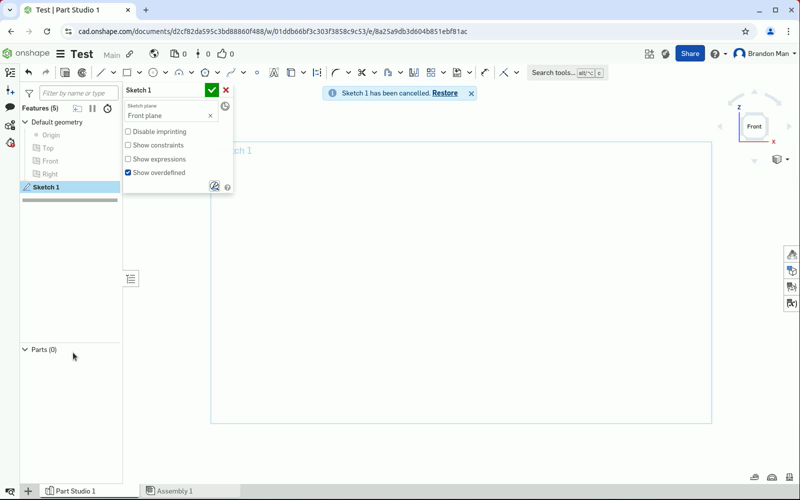
key(c)
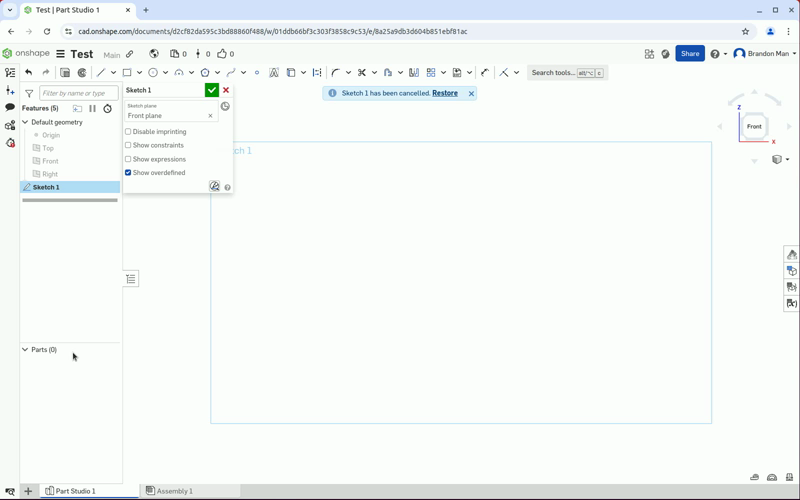
key_down(shift)
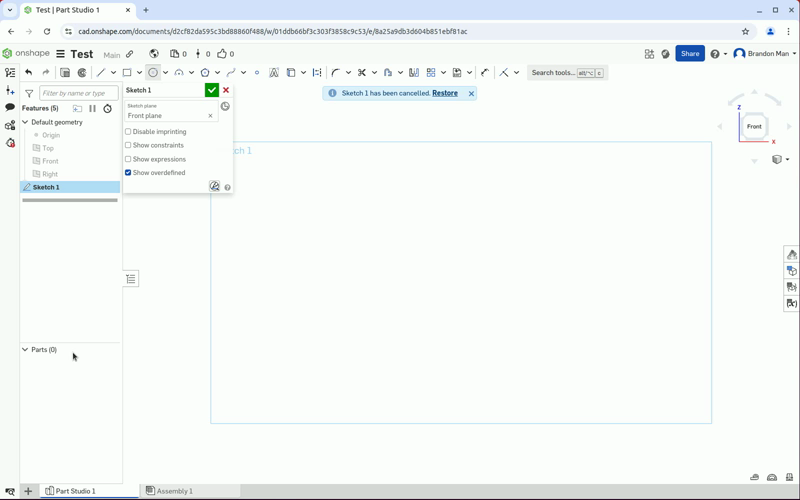
mouse_move(461, 282)
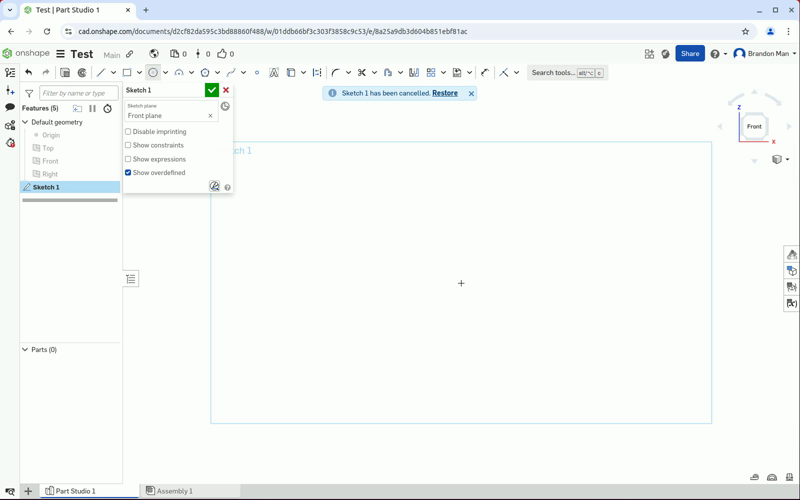
click(461, 282)
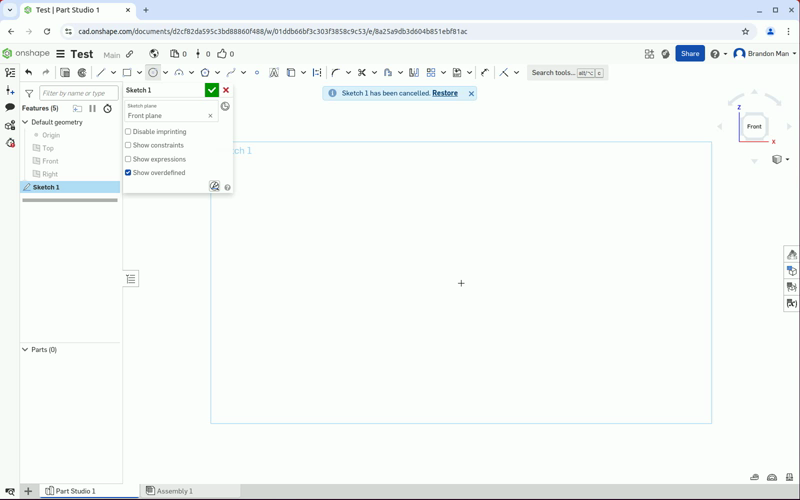
key_up(shift)
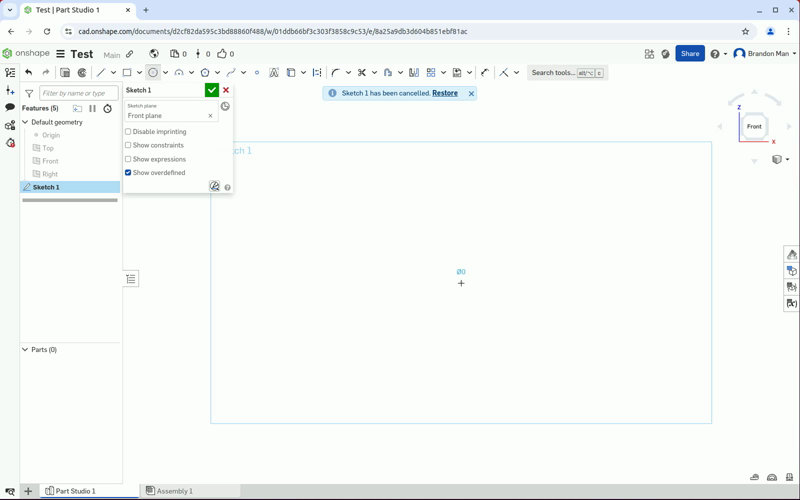
mouse_move(574, 282)
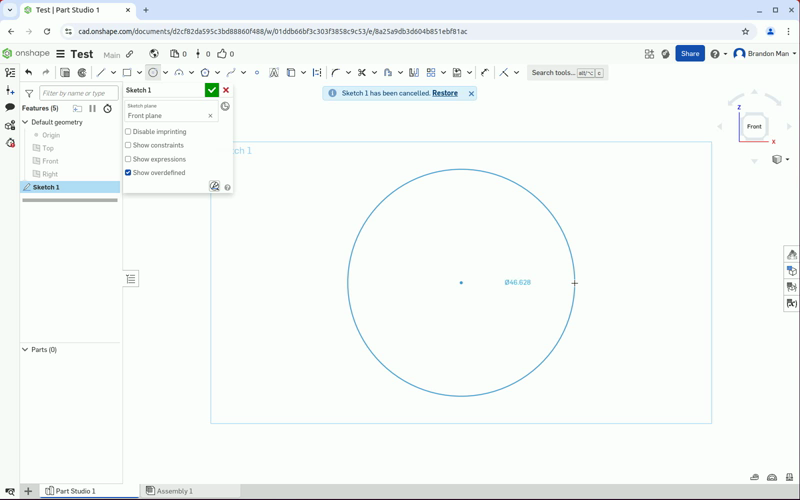
click(574, 282)
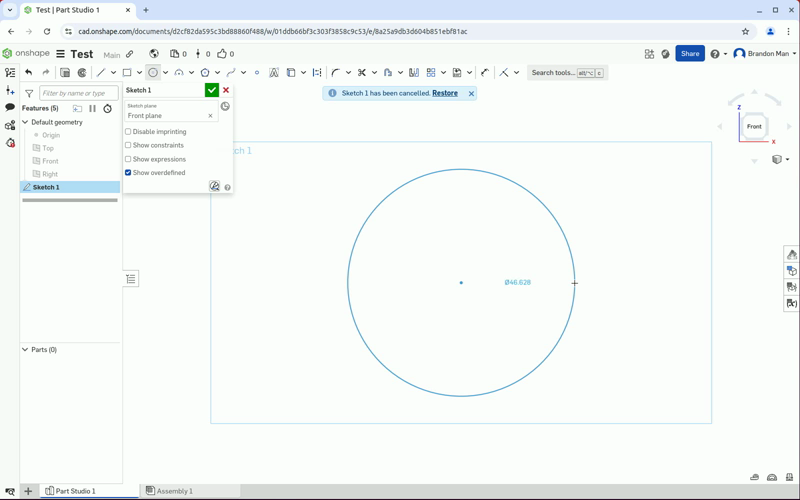
key(esc)
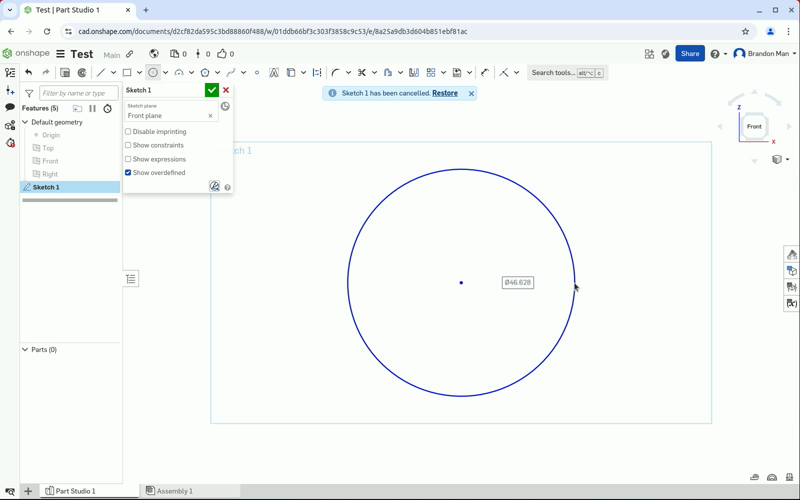
mouse_move(451, 240)
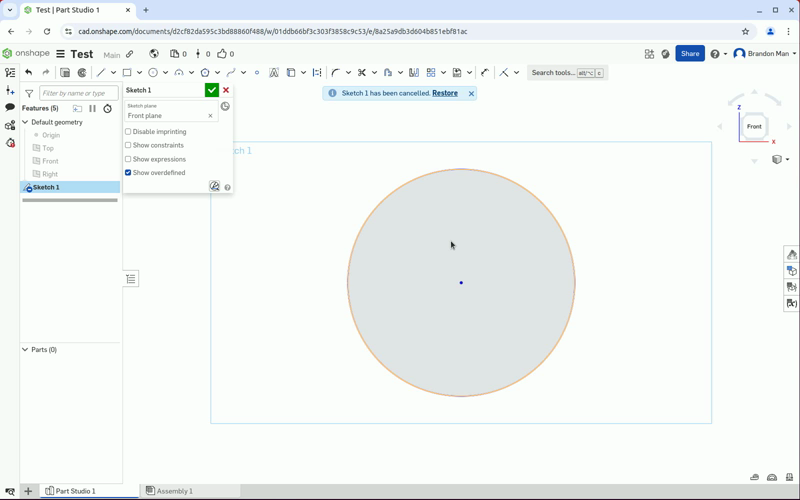
click(451, 240)
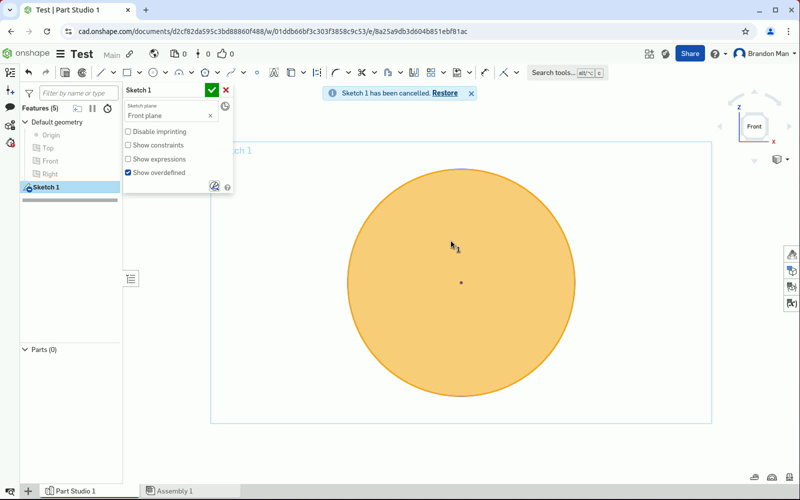
mouse_move(73, 352)
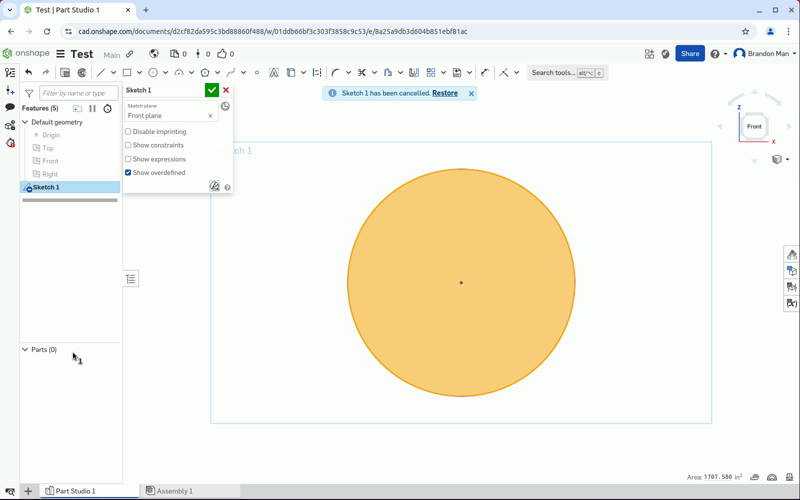
key(shift+y)
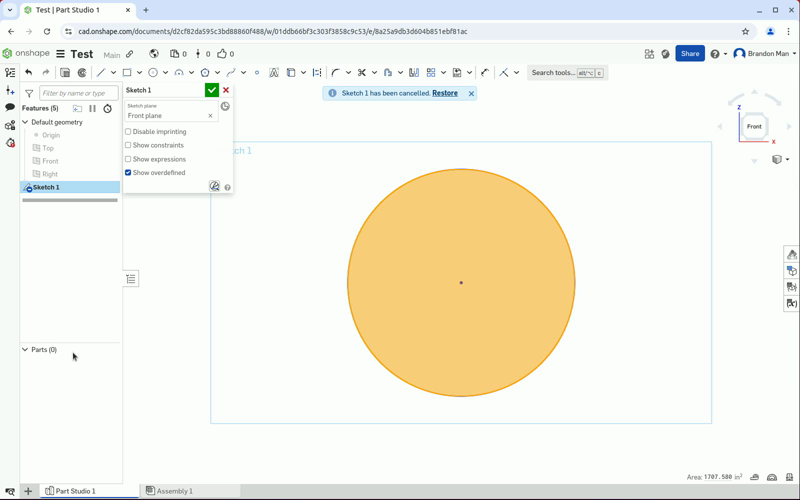
key(shift+e)
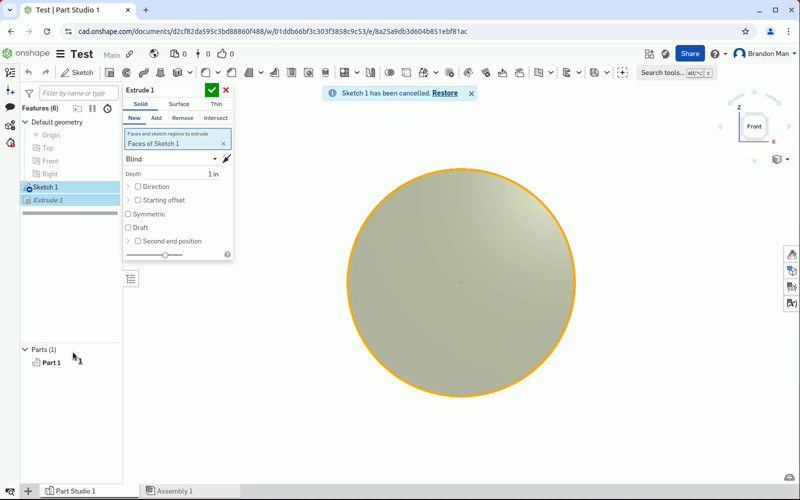
mouse_move(143, 106)
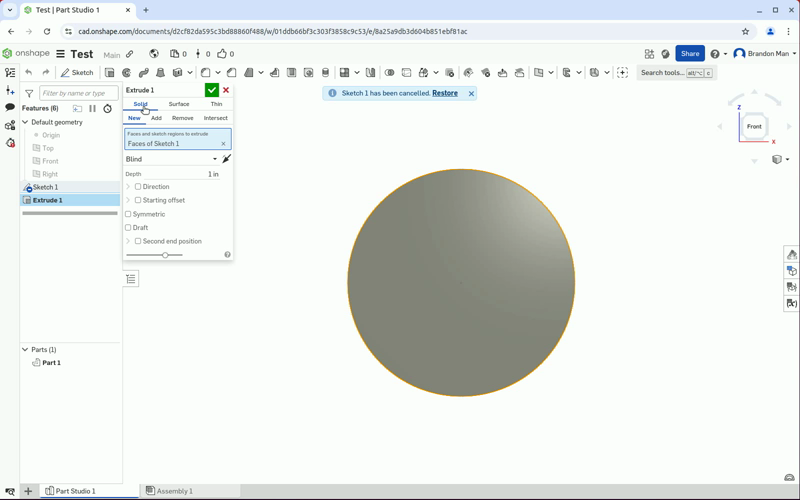
click(143, 106)
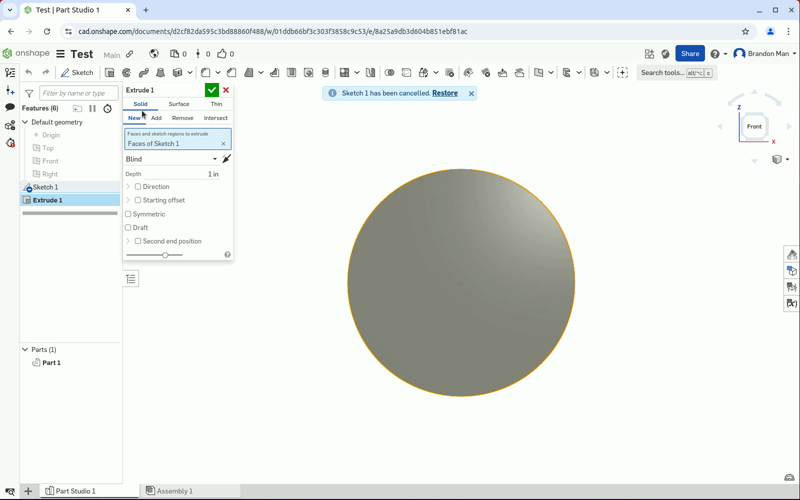
mouse_move(137, 120)
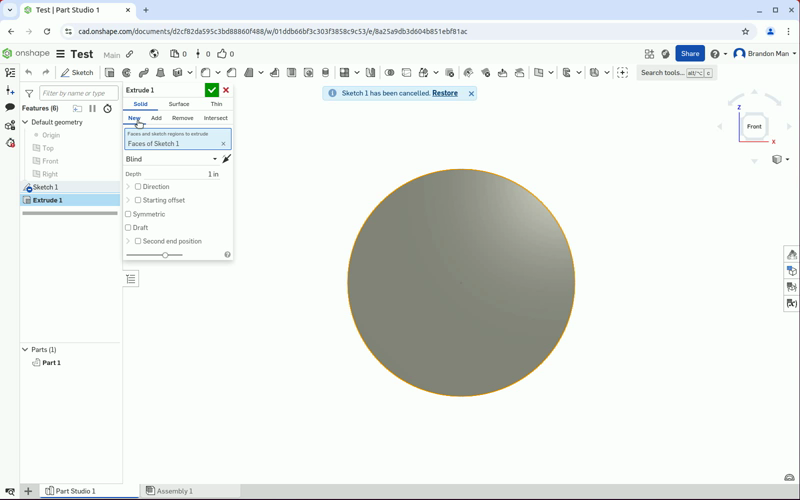
click(137, 120)
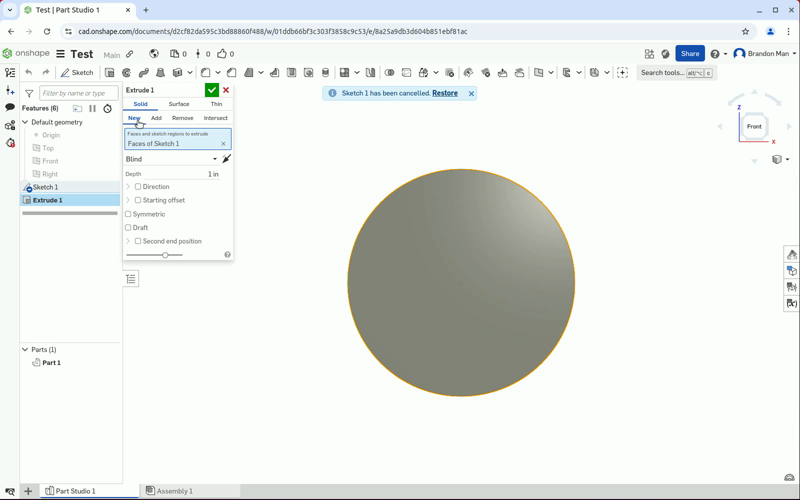
key(tab, 4)
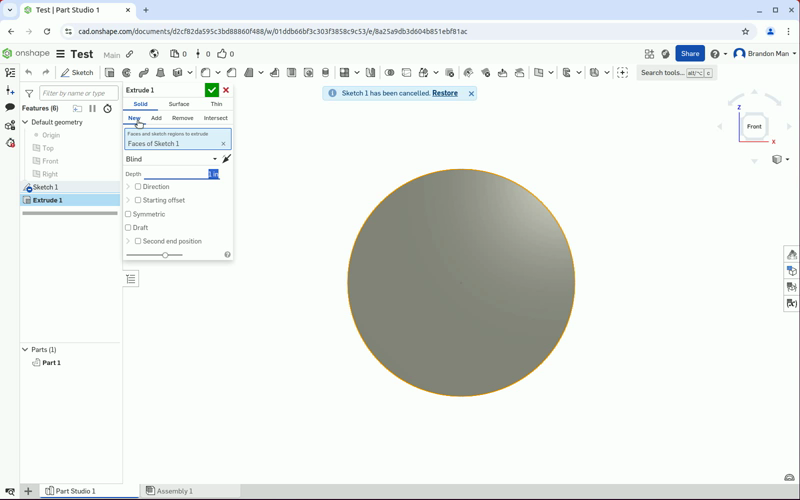
text(9.147)
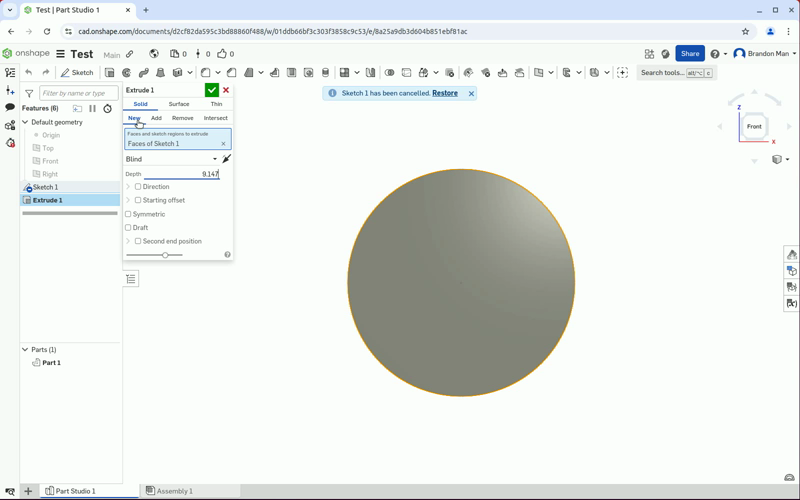
key(enter)
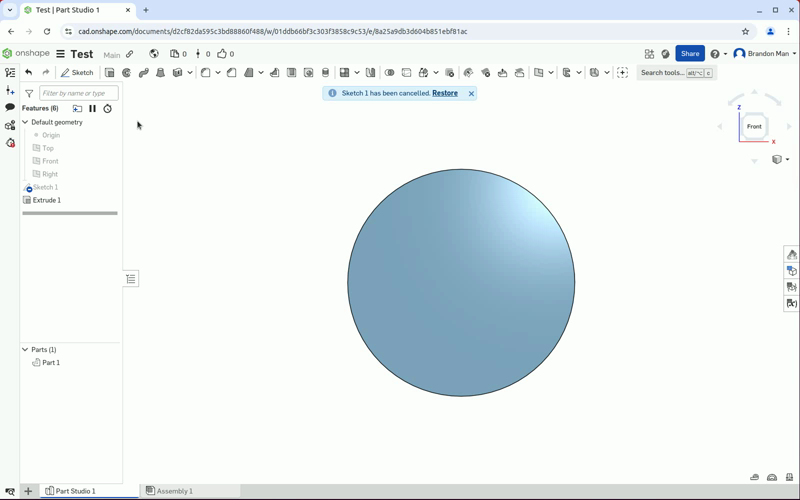
key(shift+h)
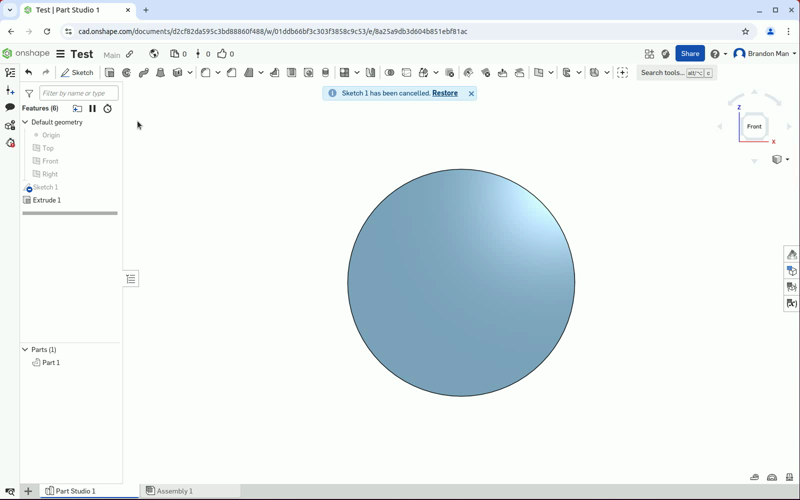
key(shift+h)
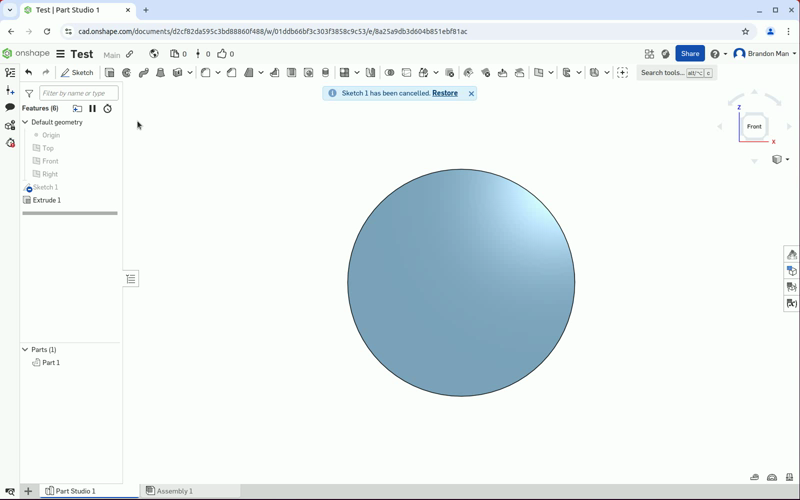
mouse_move(73, 189)
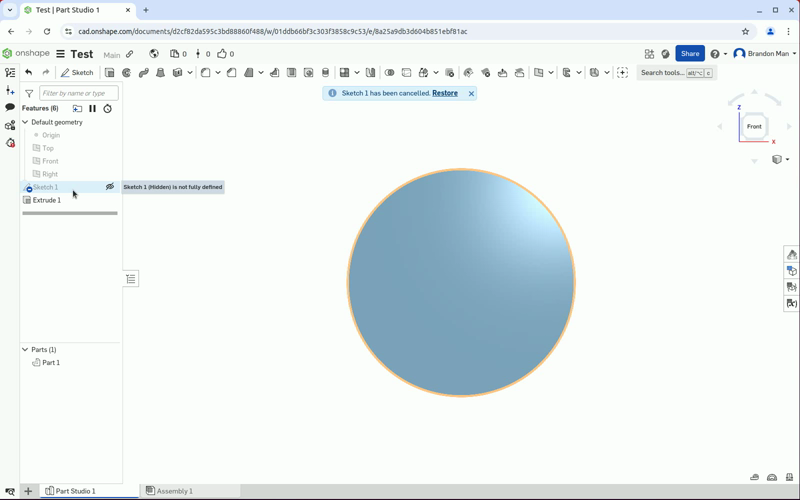
click(73, 189)
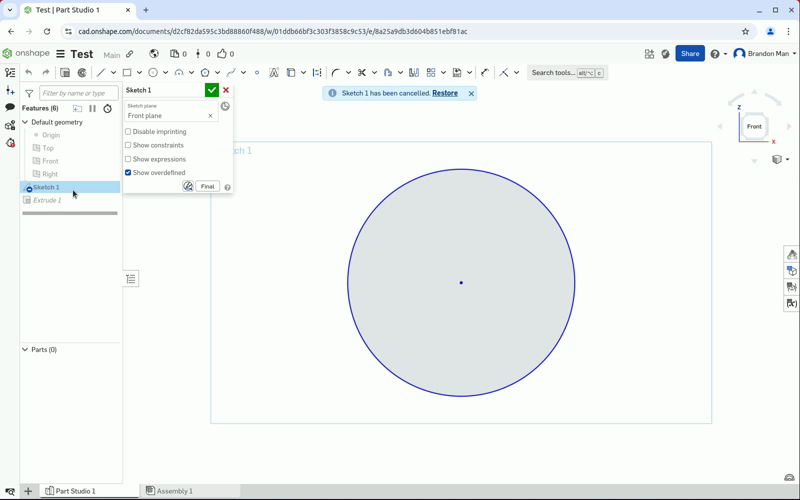
mouse_move(229, 92)
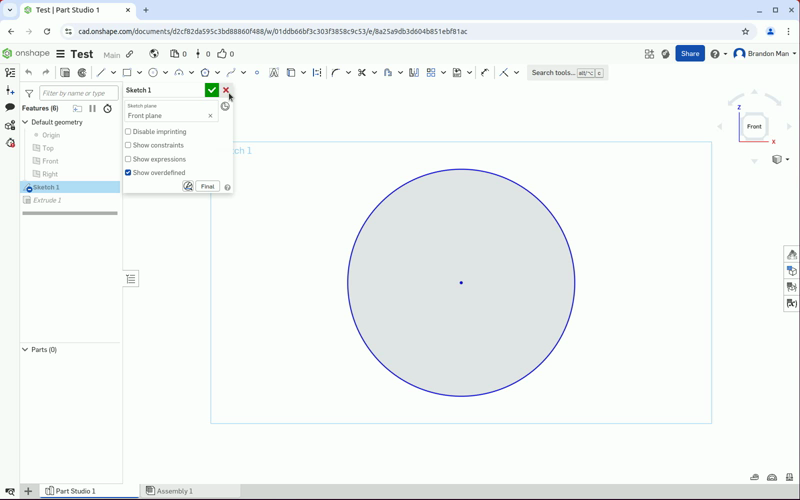
click(229, 92)
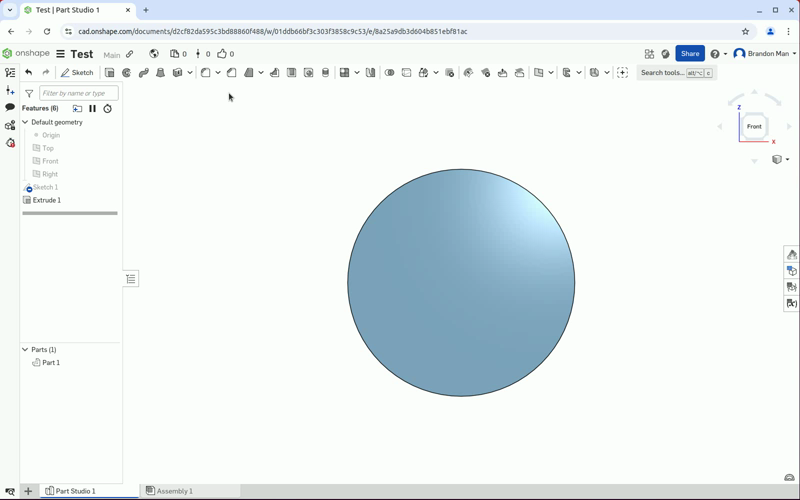
mouse_move(541, 75)
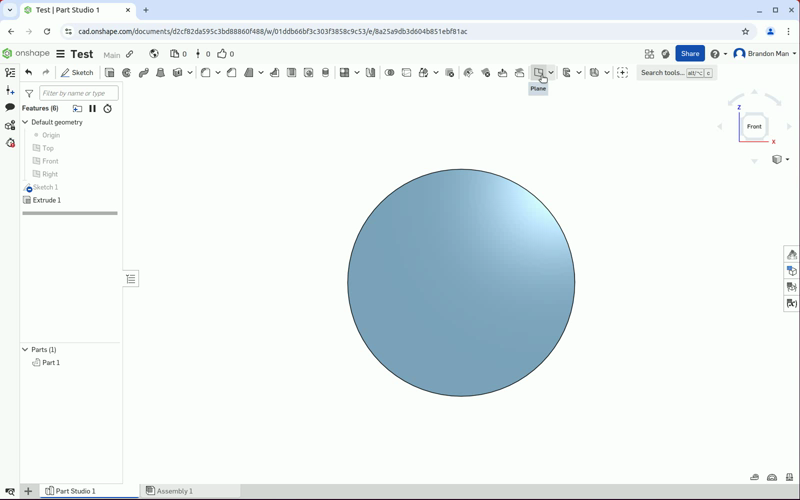
click(541, 75)
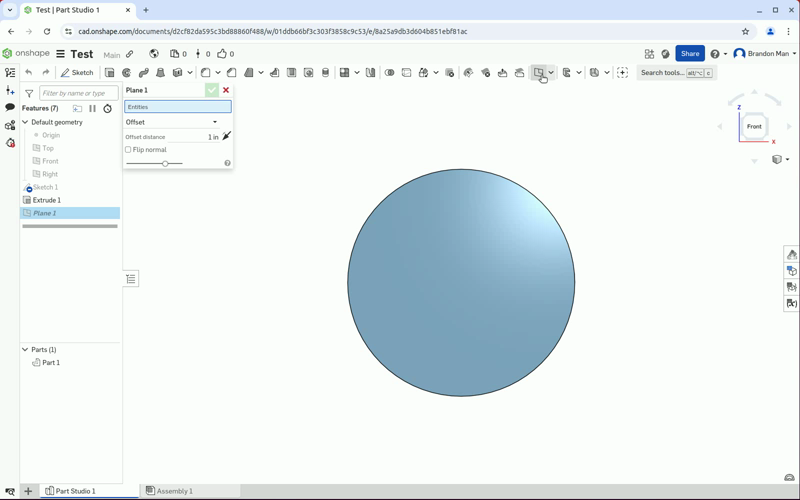
mouse_move(73, 163)
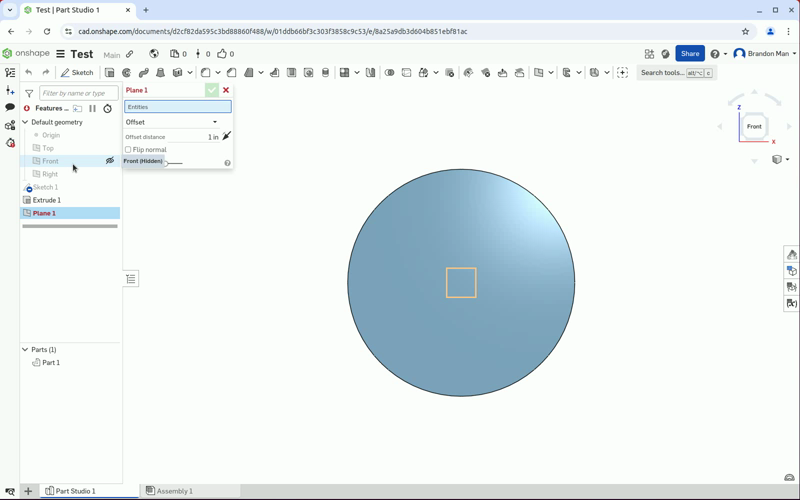
click(73, 163)
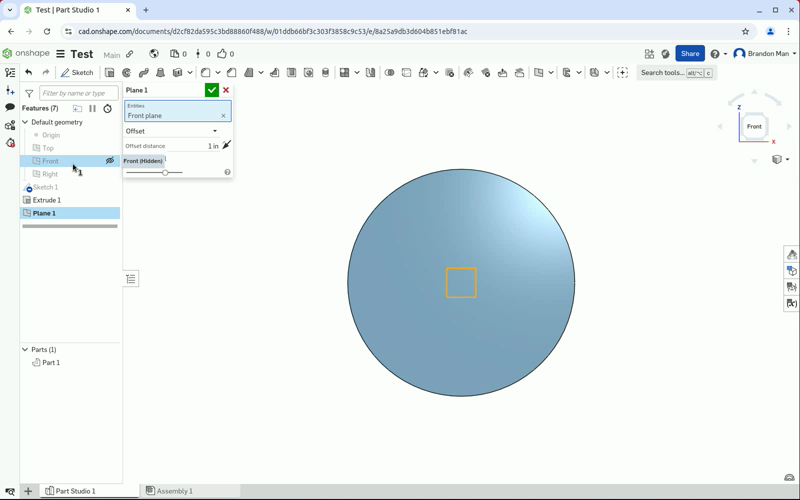
key(tab, 2)
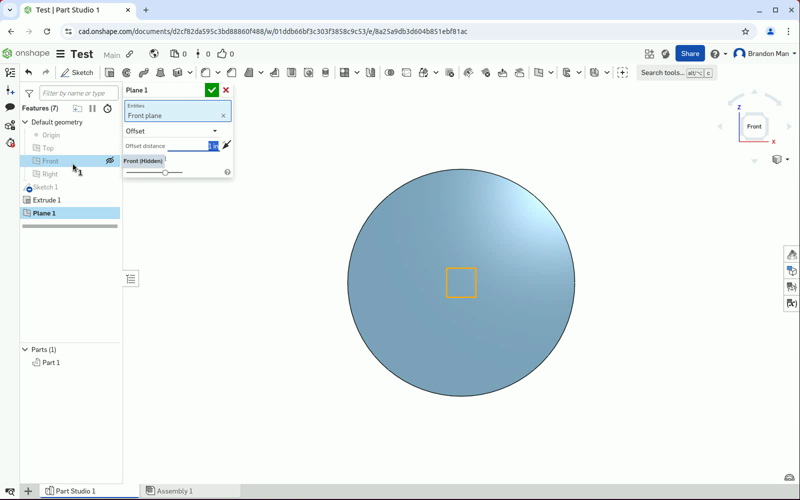
text(9.151)
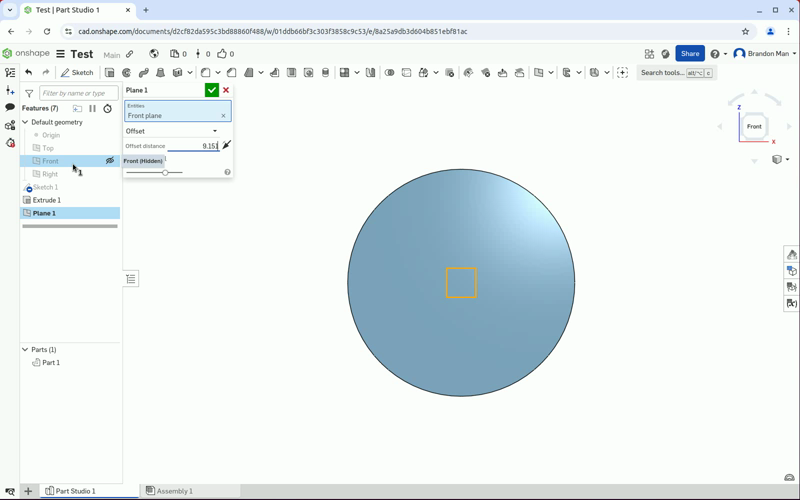
key(enter, 2)
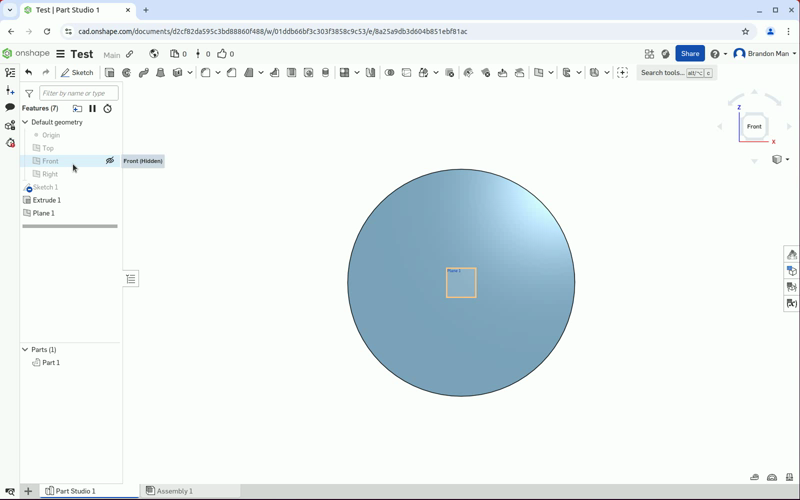
key(shift+s)
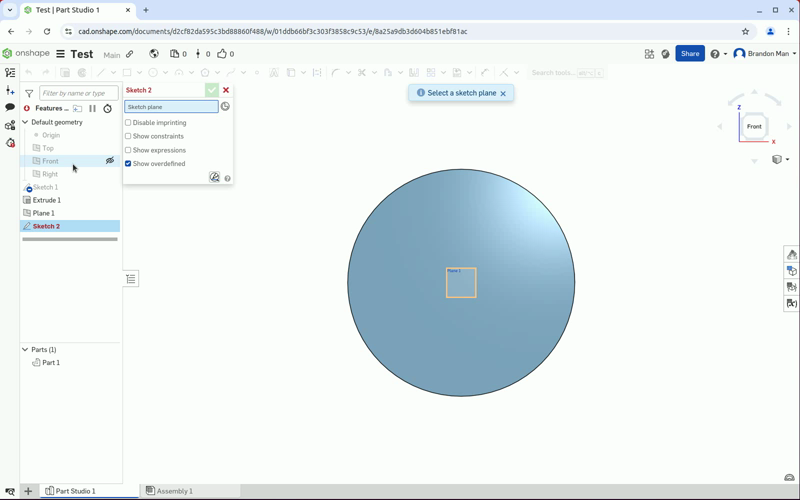
mouse_move(73, 215)
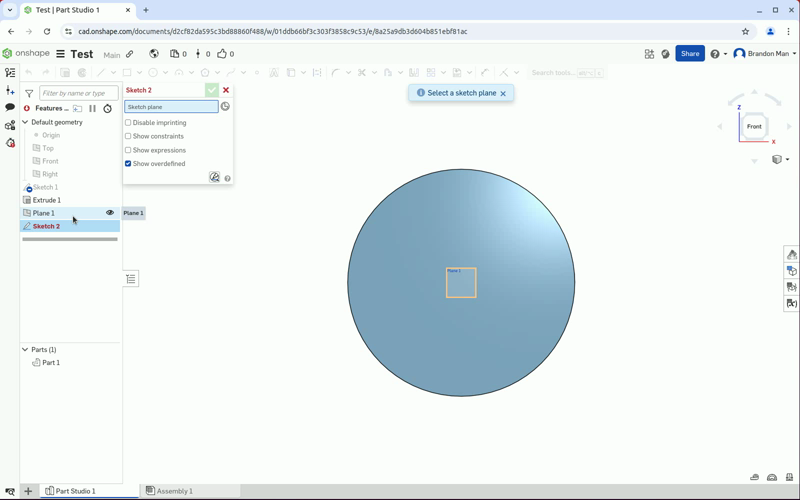
click(73, 215)
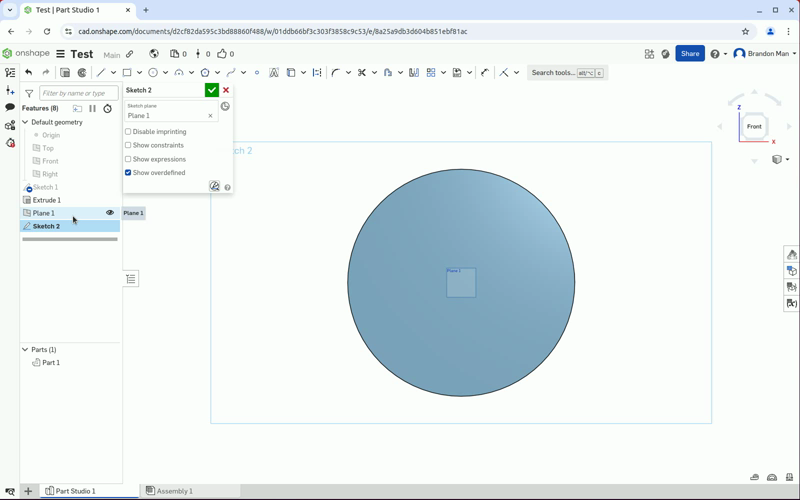
mouse_move(73, 352)
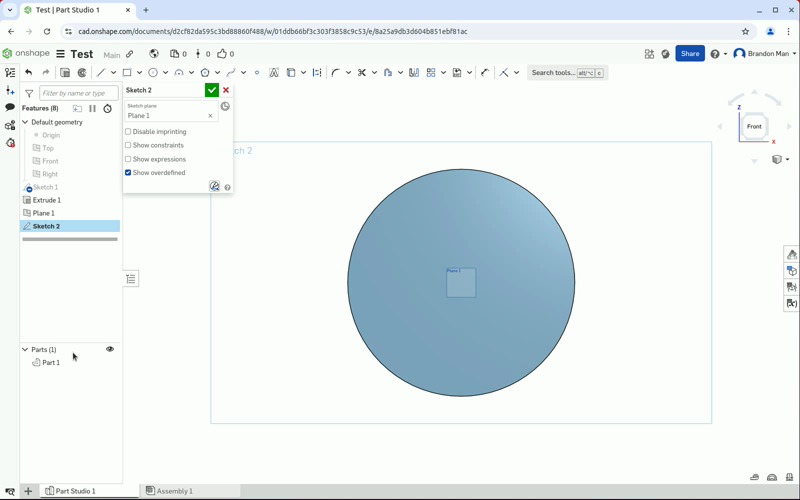
key(y)
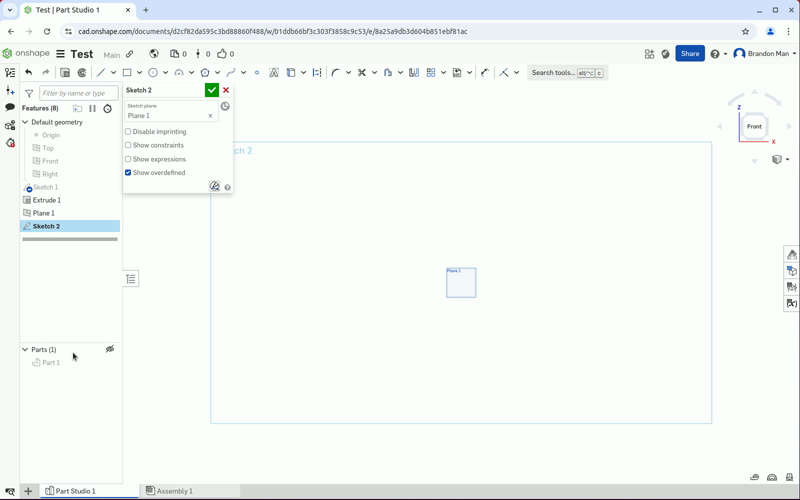
key(c)
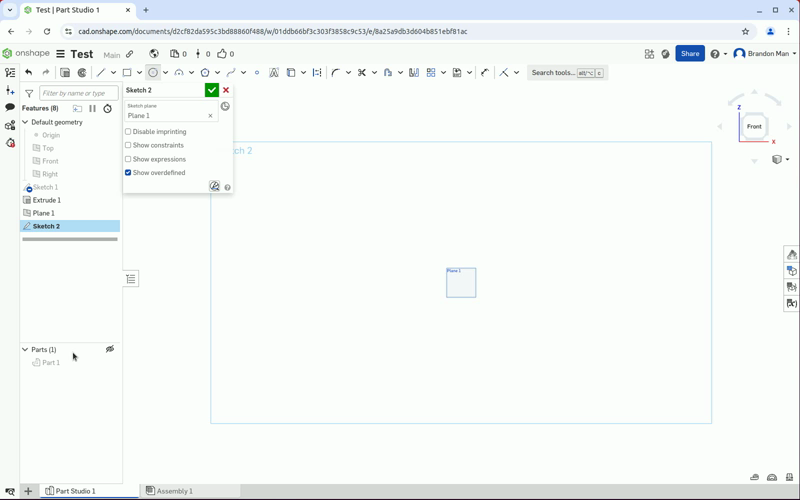
key_down(shift)
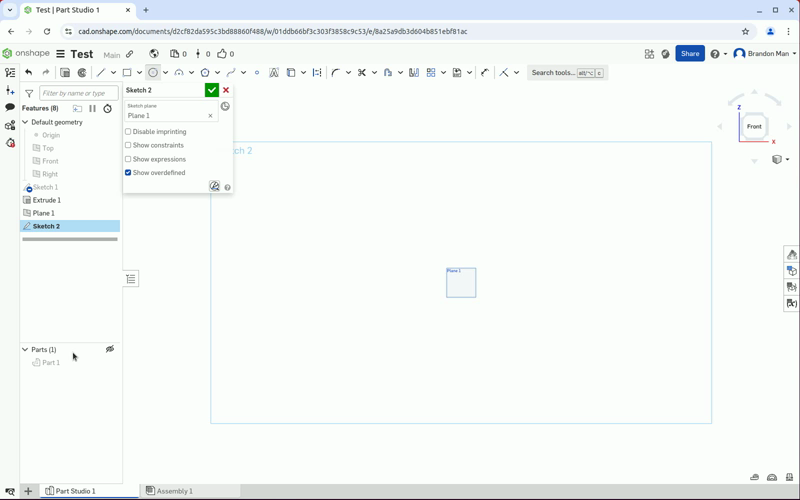
mouse_move(461, 282)
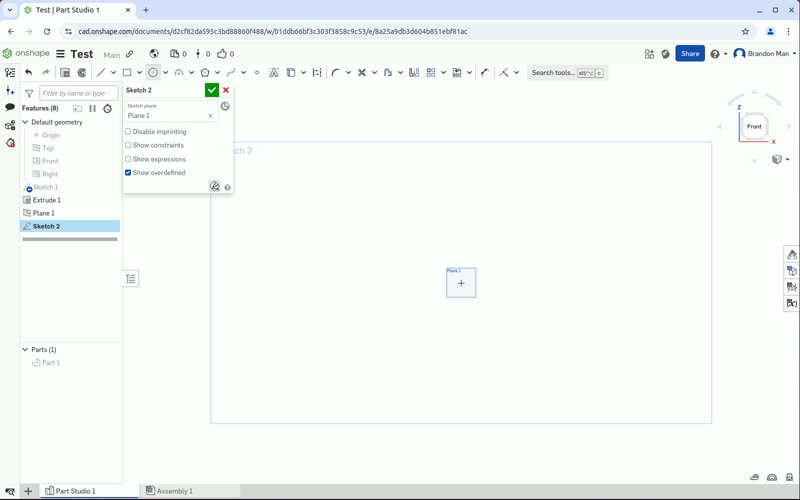
click(461, 282)
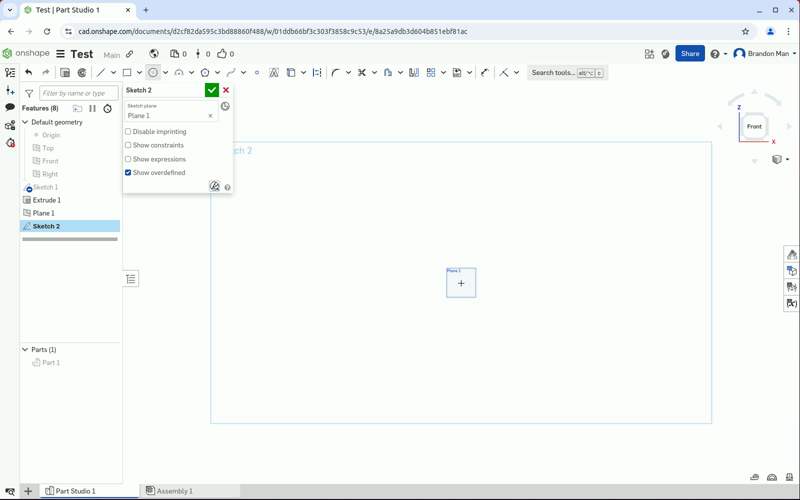
key_up(shift)
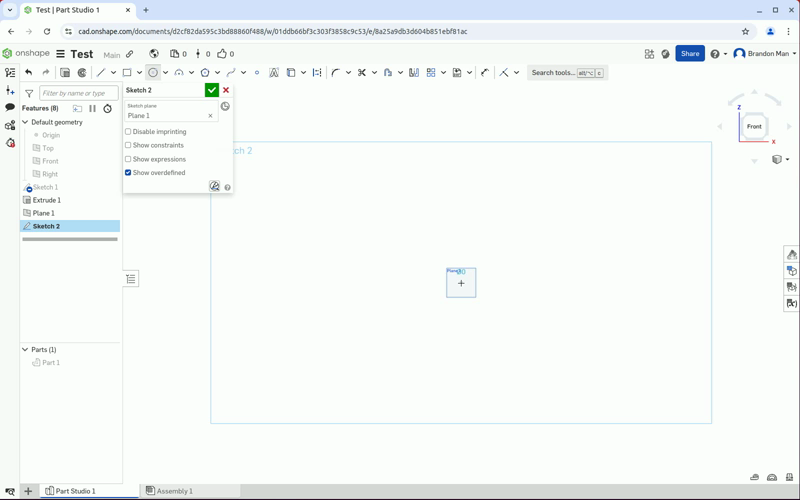
mouse_move(558, 282)
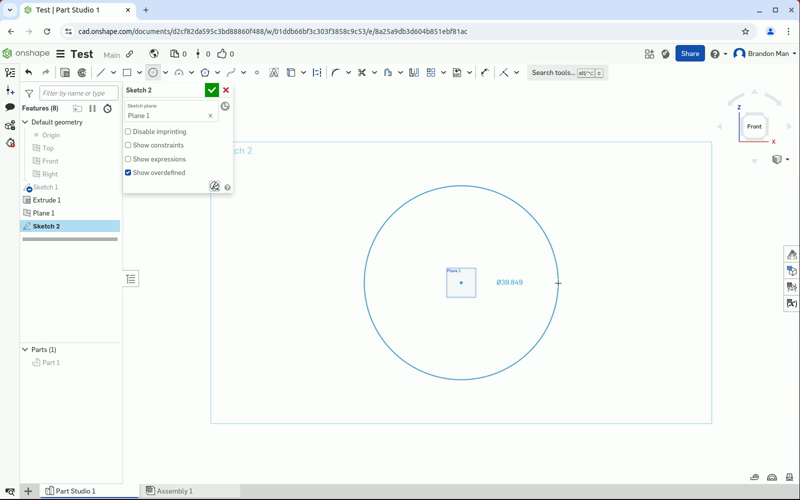
click(558, 282)
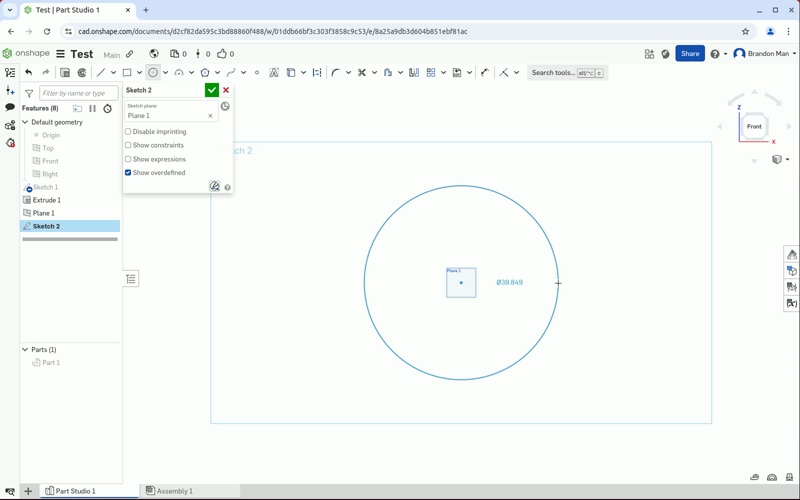
key(esc)
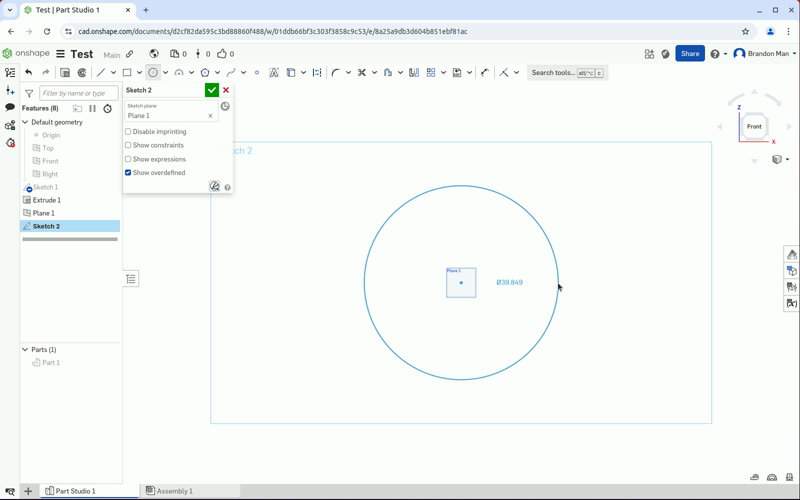
mouse_move(497, 234)
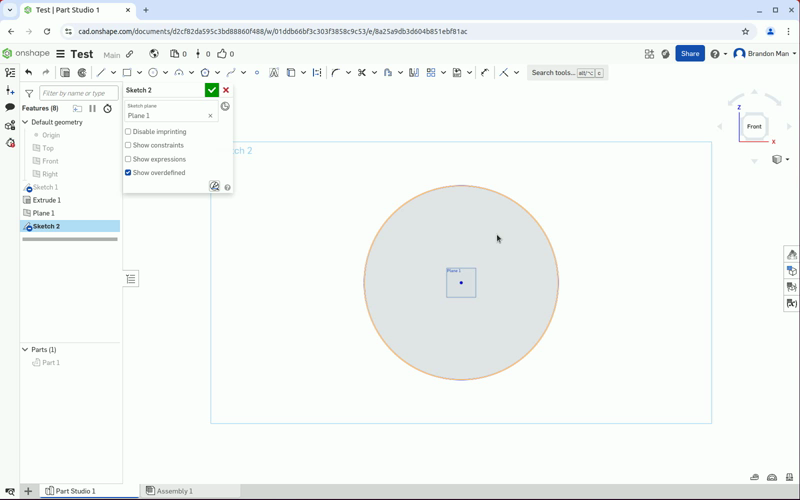
click(497, 234)
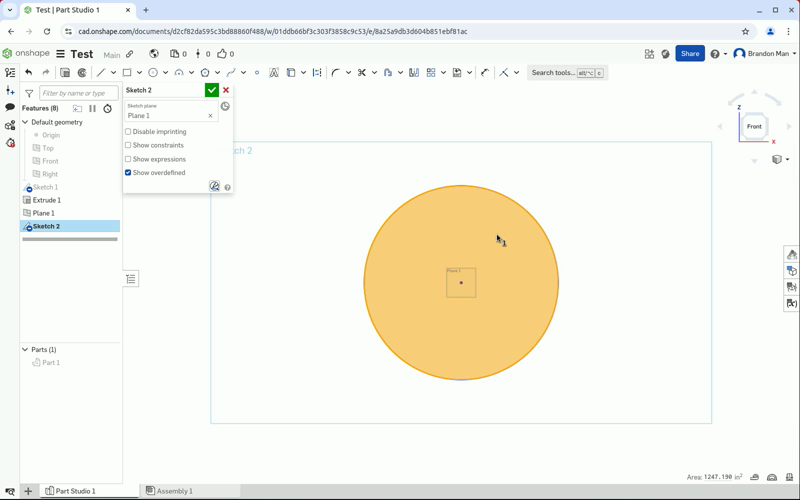
mouse_move(73, 352)
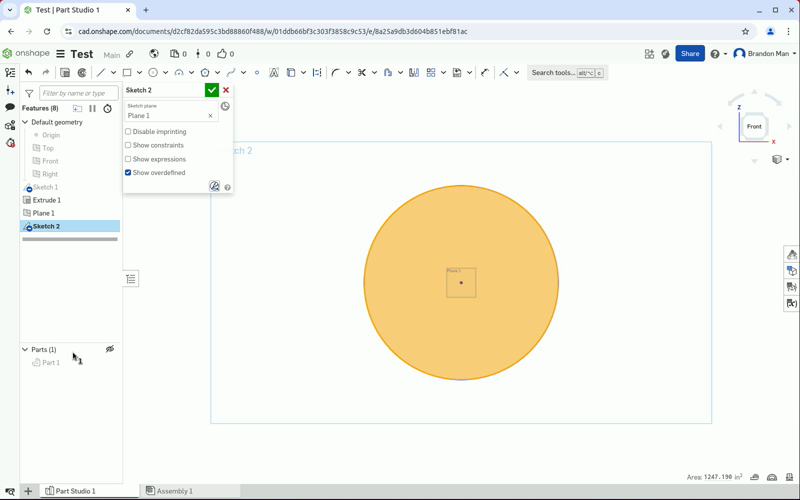
key(shift+y)
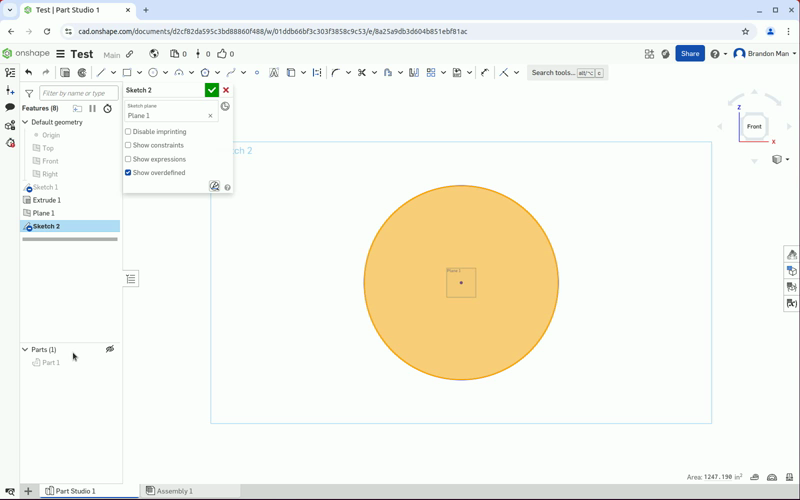
key(shift+e)
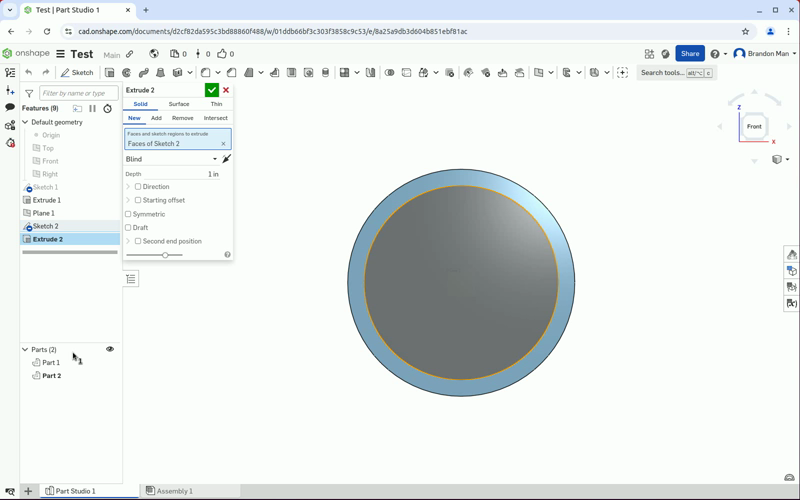
mouse_move(143, 106)
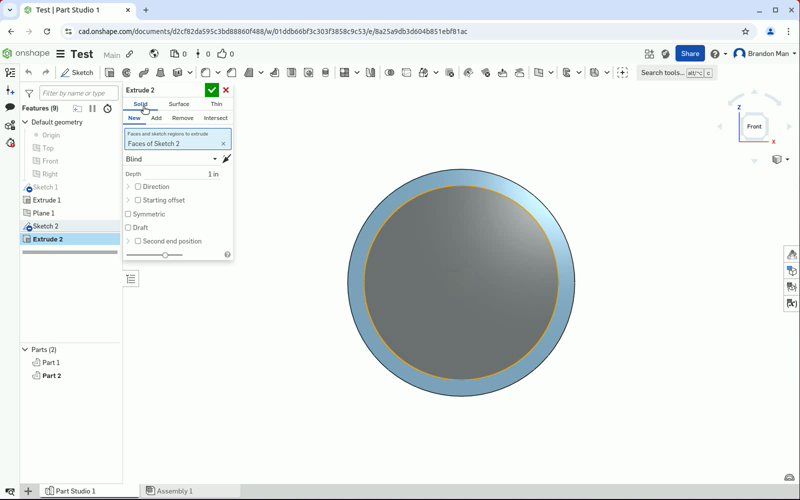
click(143, 106)
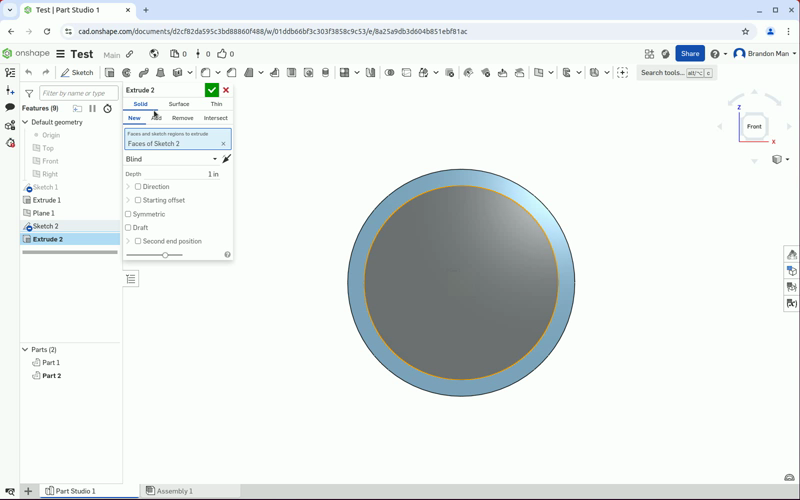
mouse_move(186, 120)
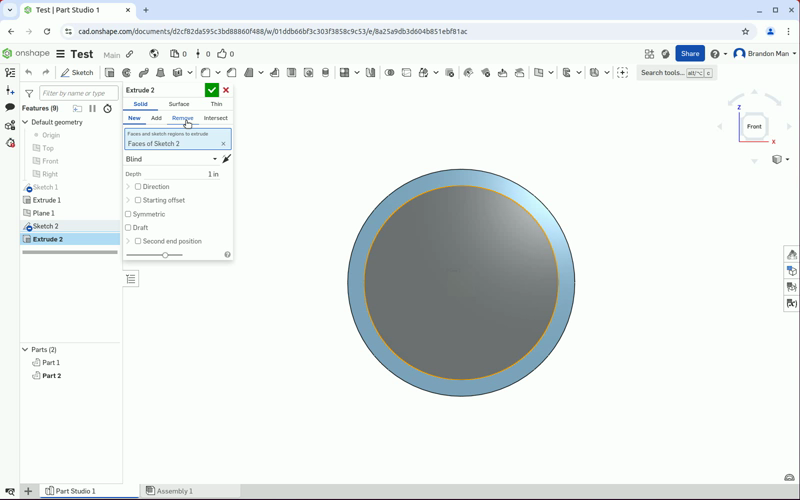
click(186, 120)
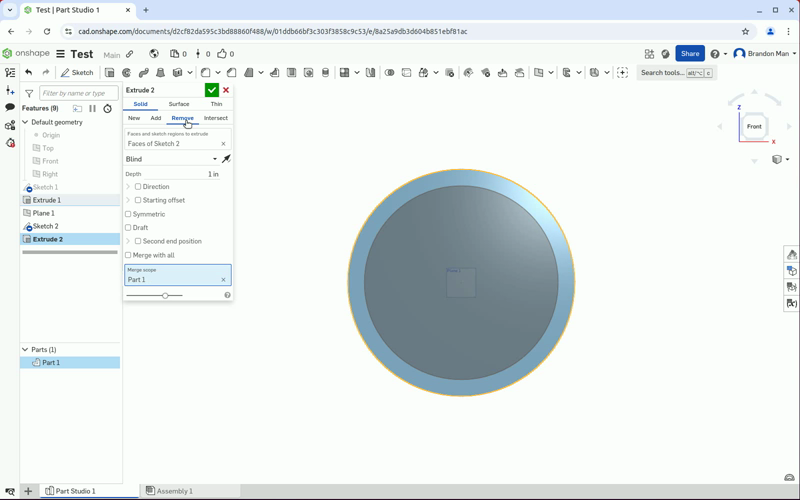
key(tab, 4)
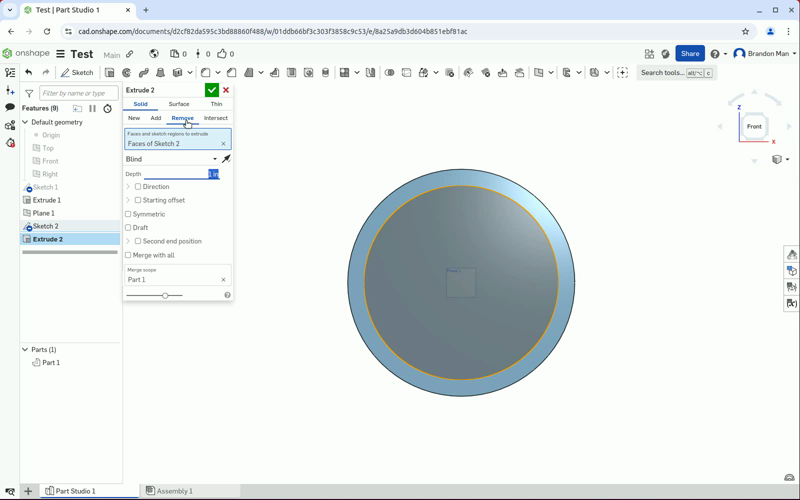
text(6.74)
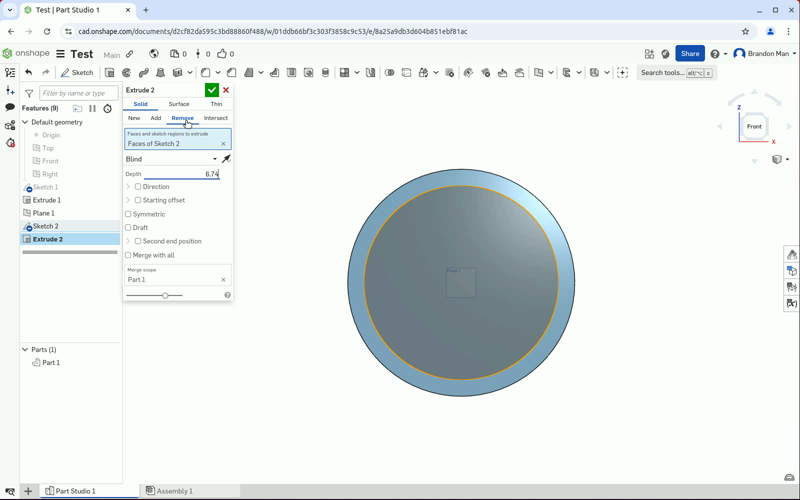
key(tab, 6)
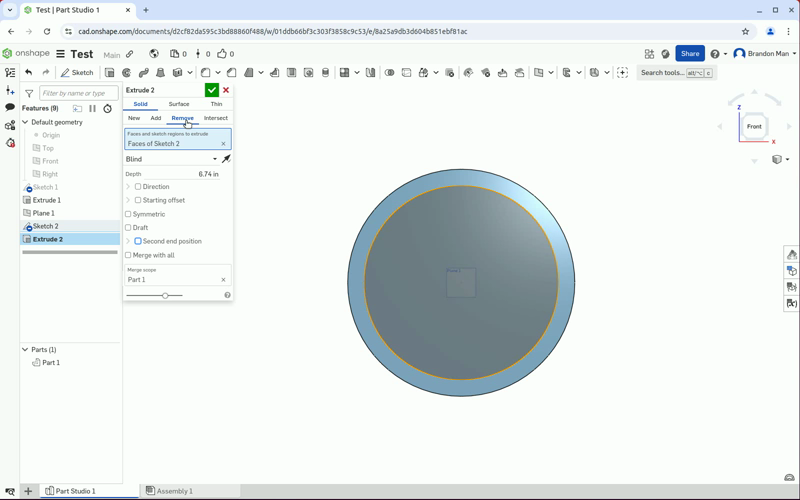
key(space)
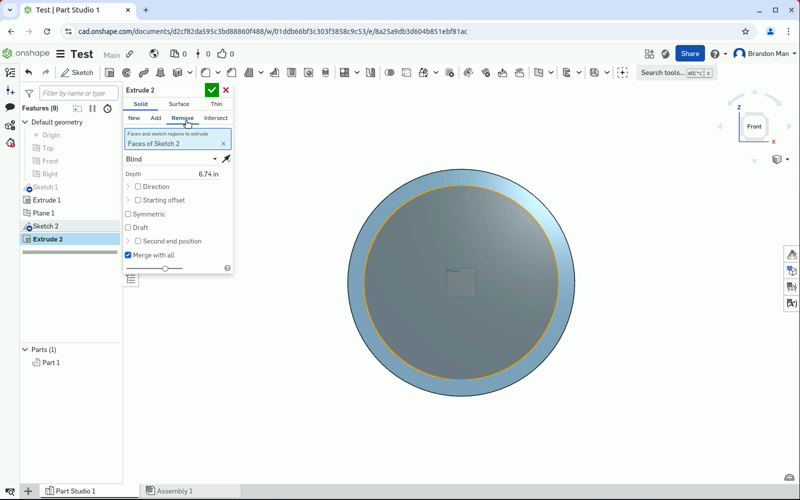
key(enter)
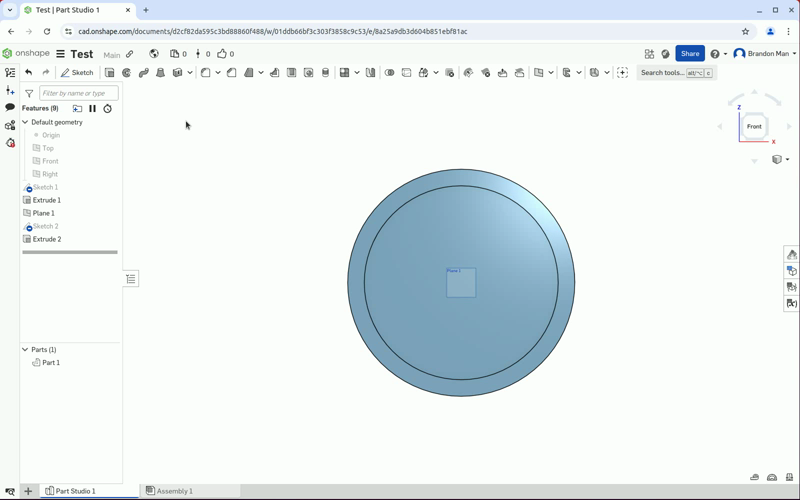
key(shift+h)
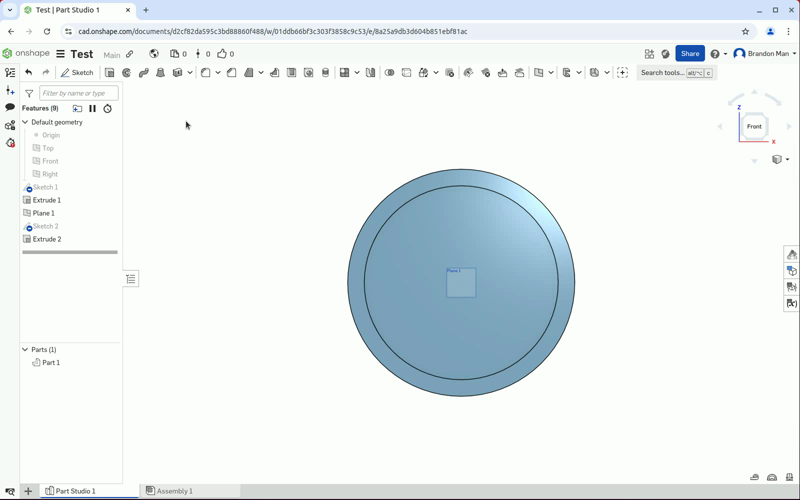
key(shift+h)
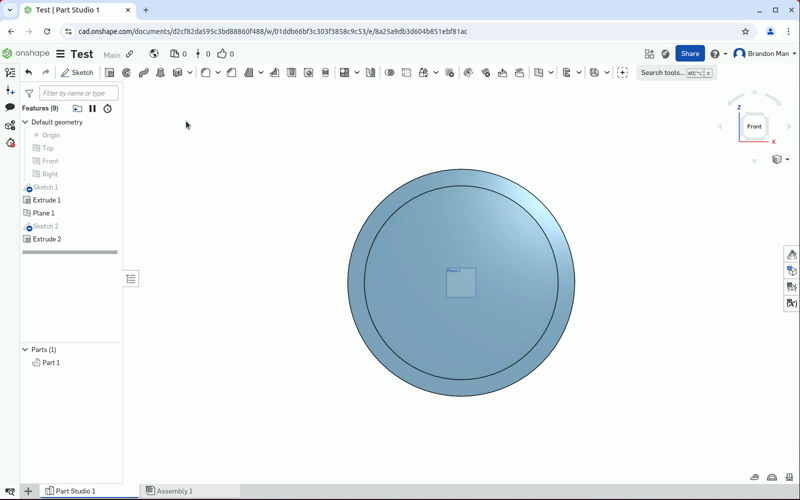
mouse_move(73, 189)
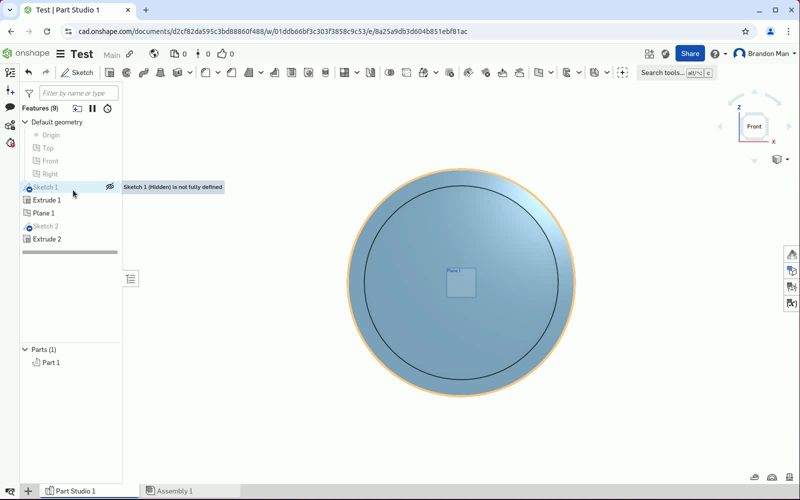
click(73, 189)
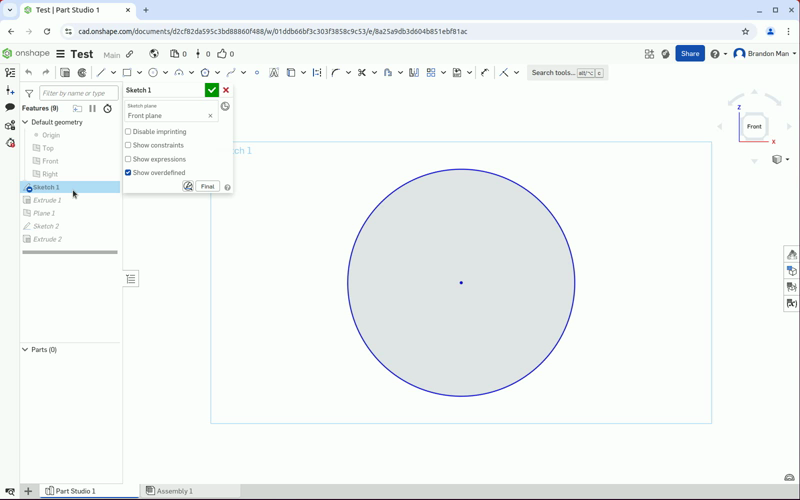
mouse_move(229, 92)
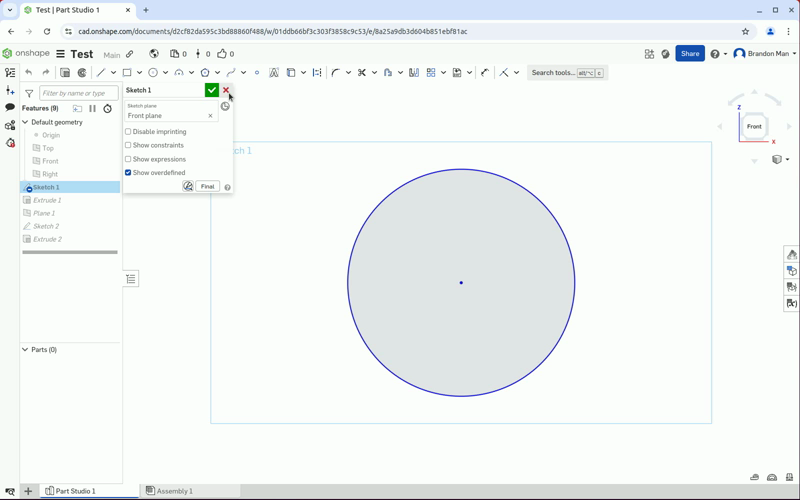
click(229, 92)
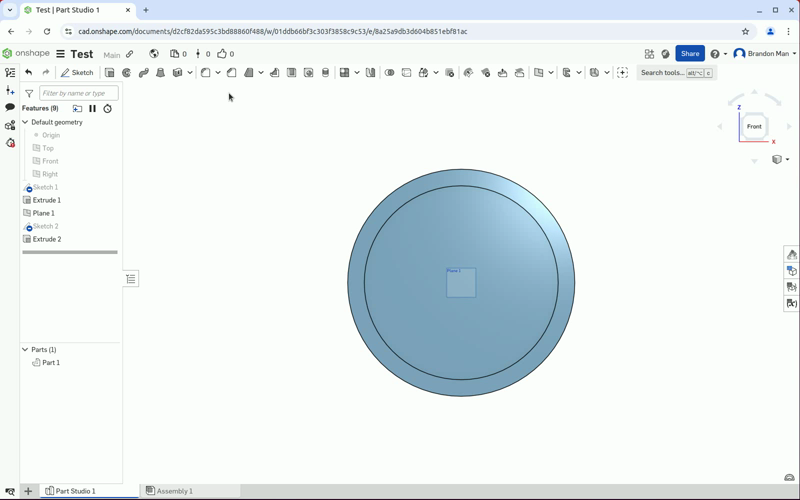
mouse_move(541, 75)
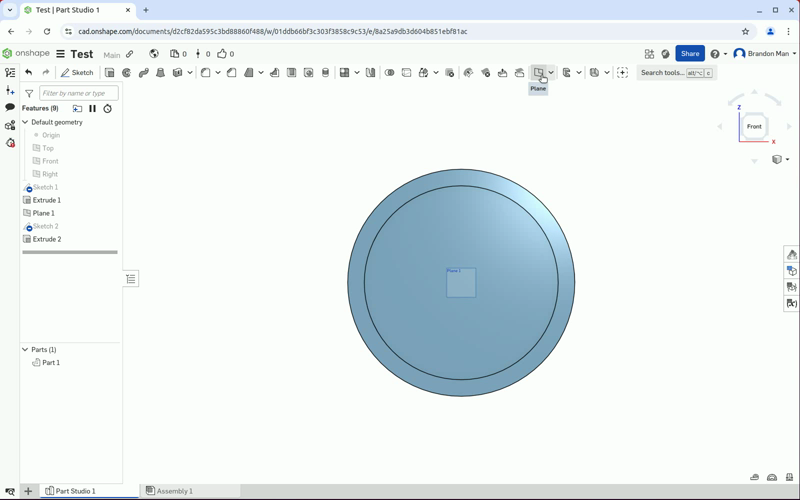
click(541, 75)
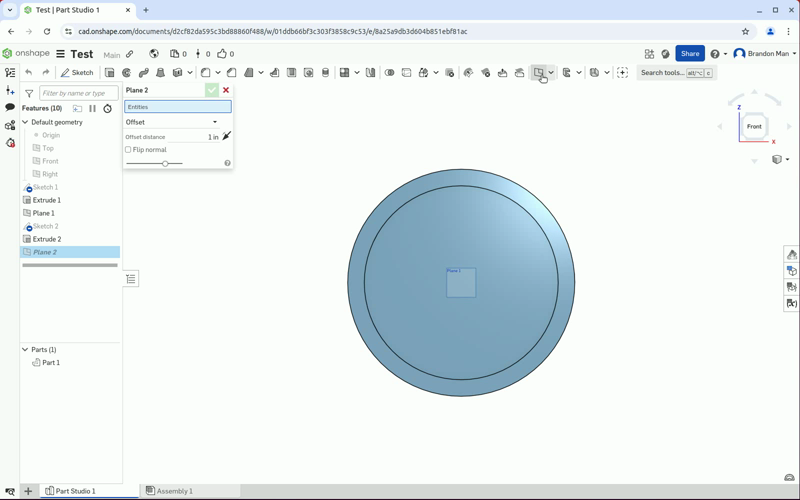
mouse_move(73, 163)
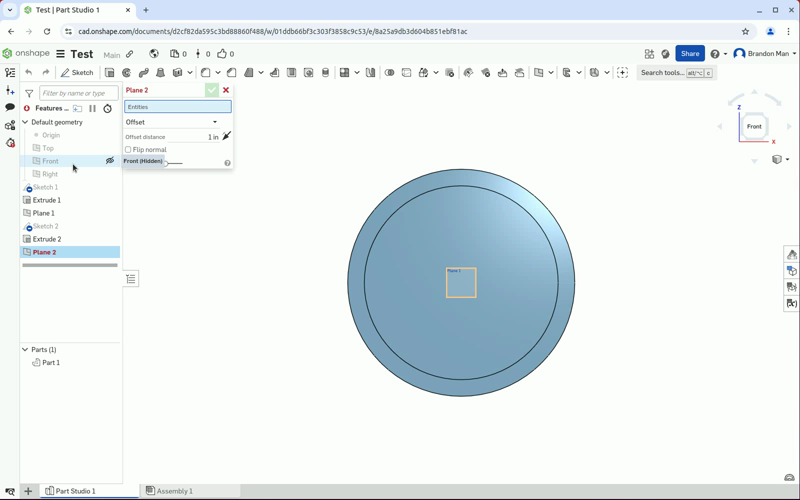
click(73, 163)
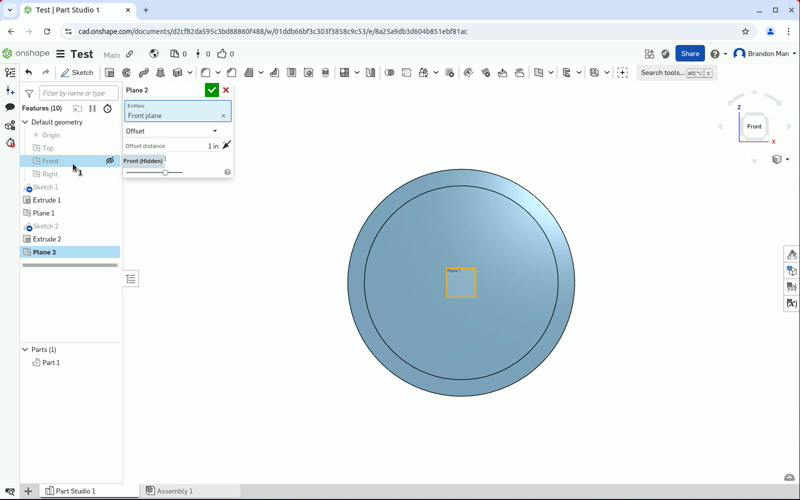
key(tab, 2)
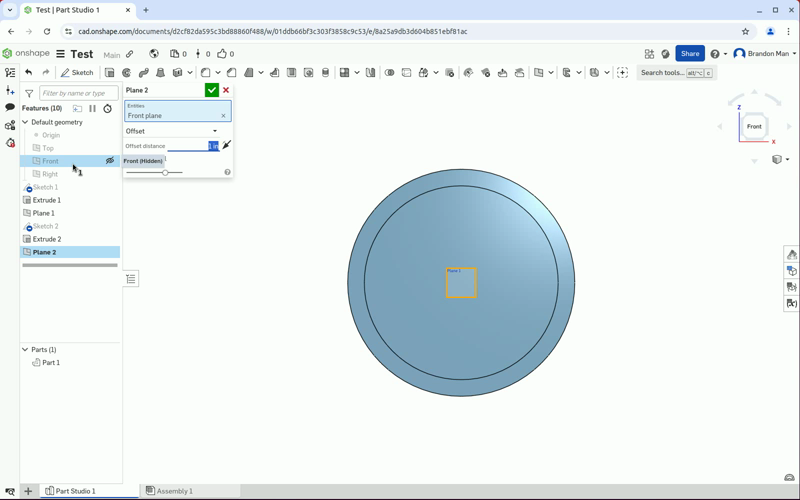
text(2.403)
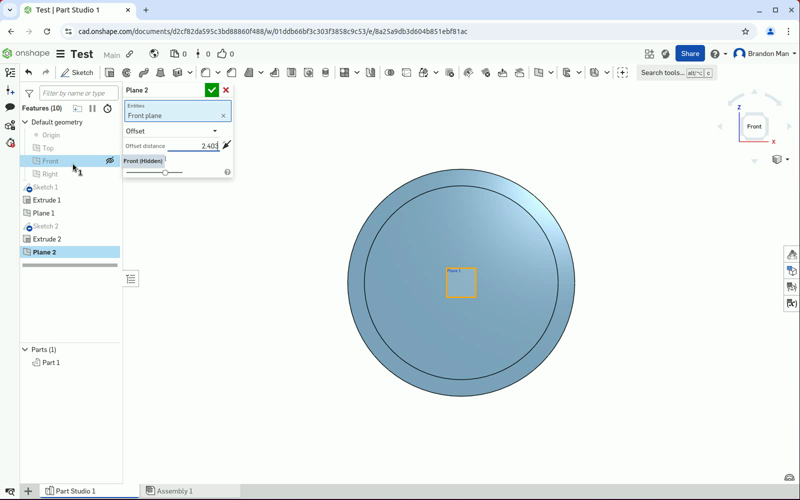
key(enter, 2)
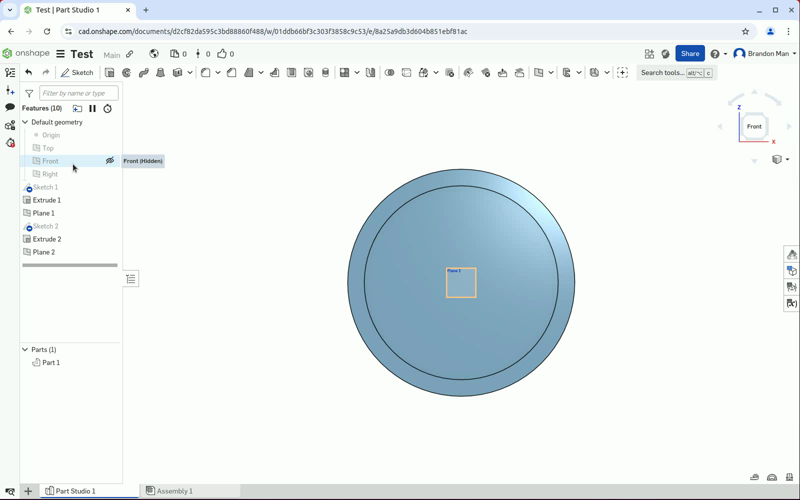
key(shift+s)
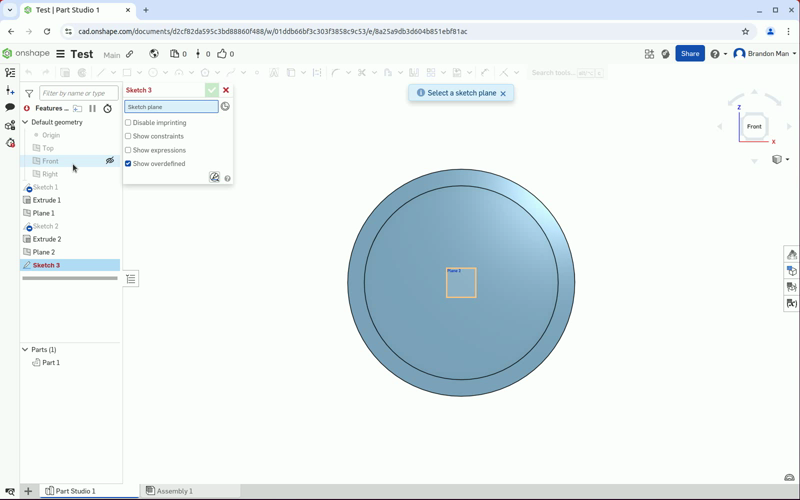
mouse_move(73, 254)
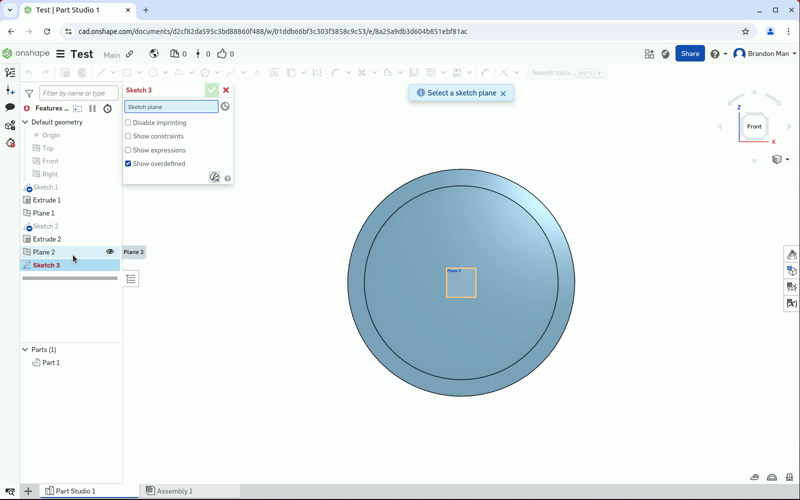
click(73, 254)
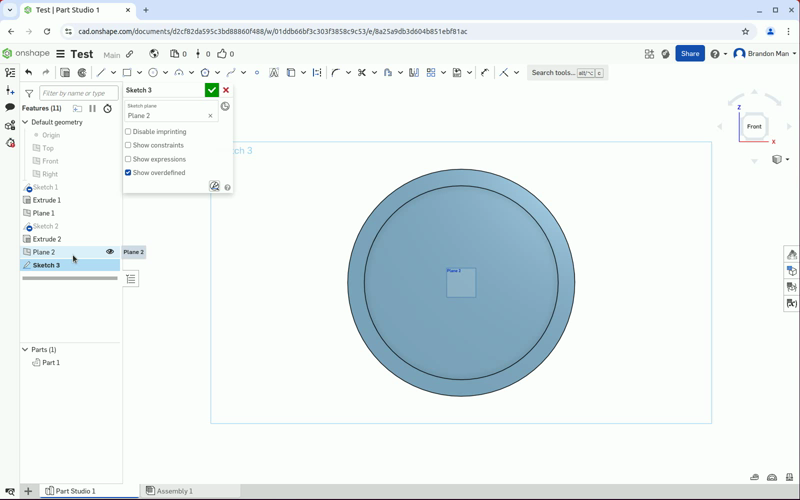
mouse_move(73, 352)
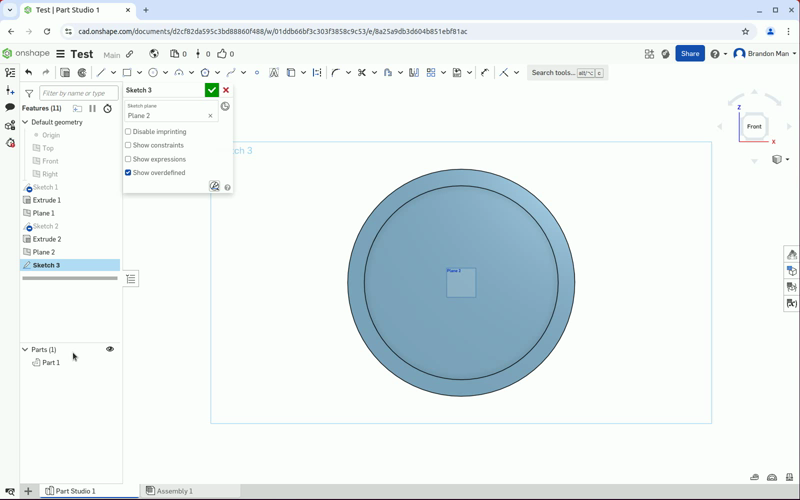
key(y)
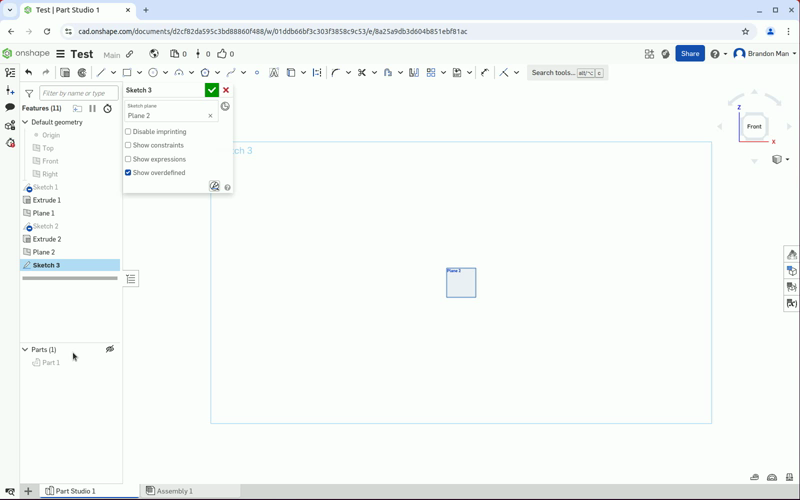
key(c)
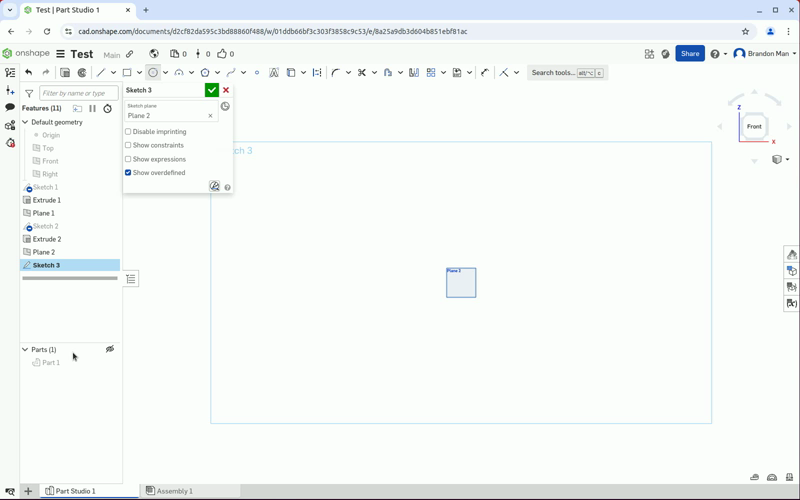
key_down(shift)
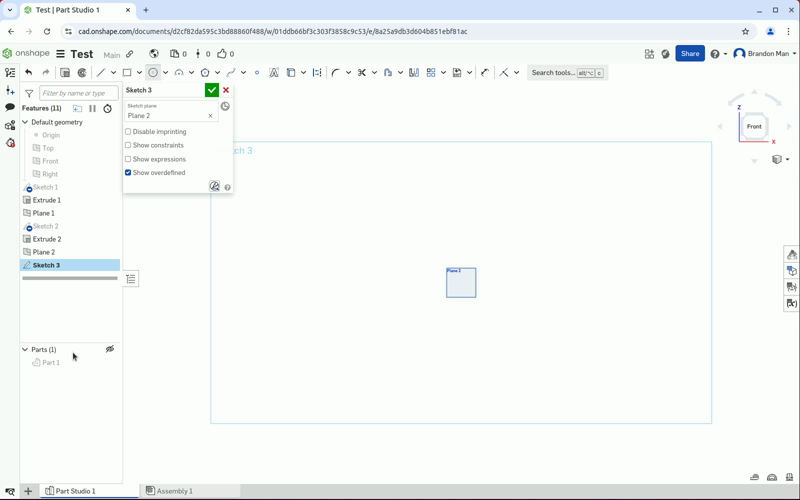
mouse_move(461, 324)
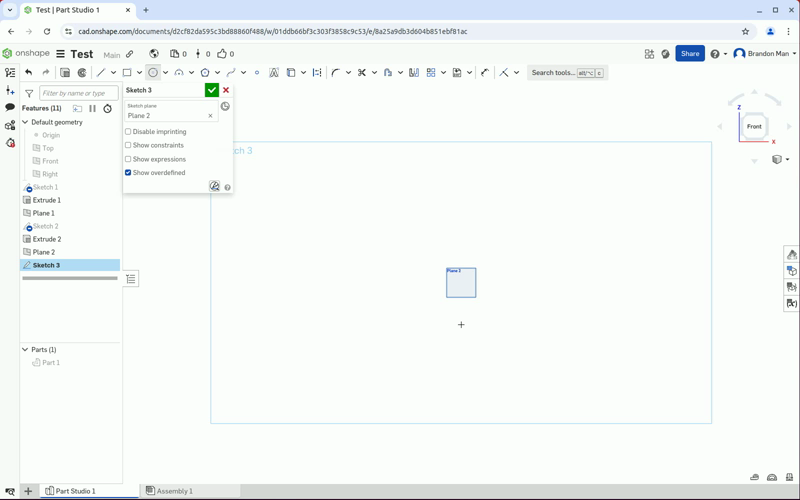
click(461, 324)
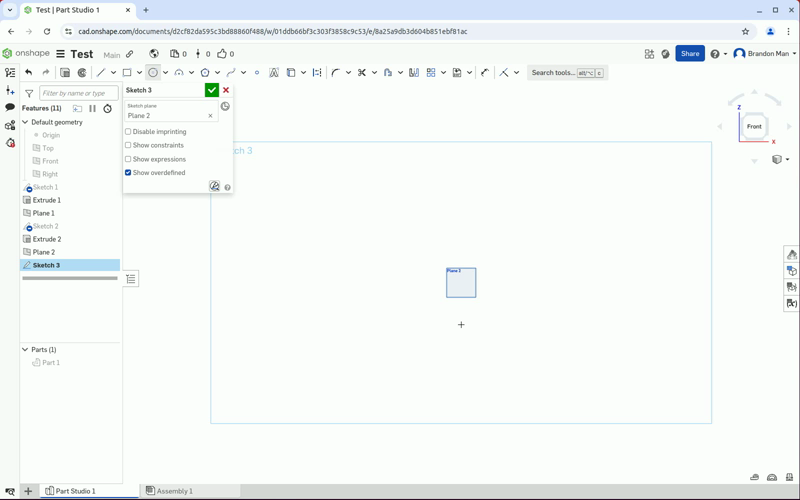
key_up(shift)
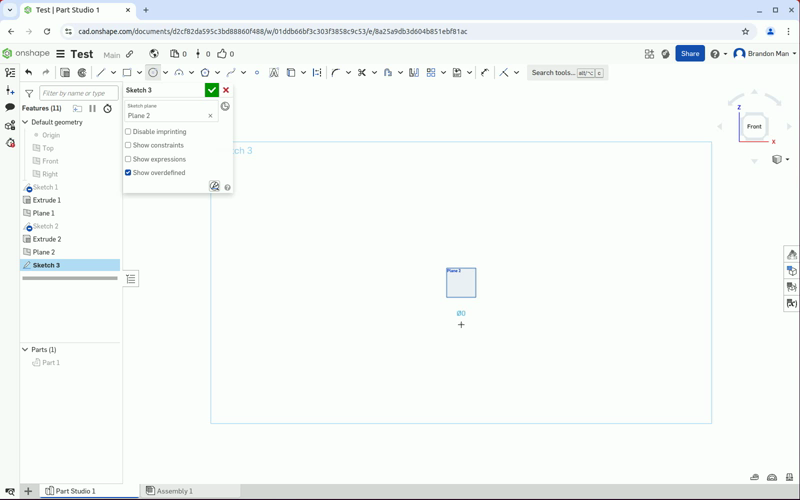
mouse_move(478, 324)
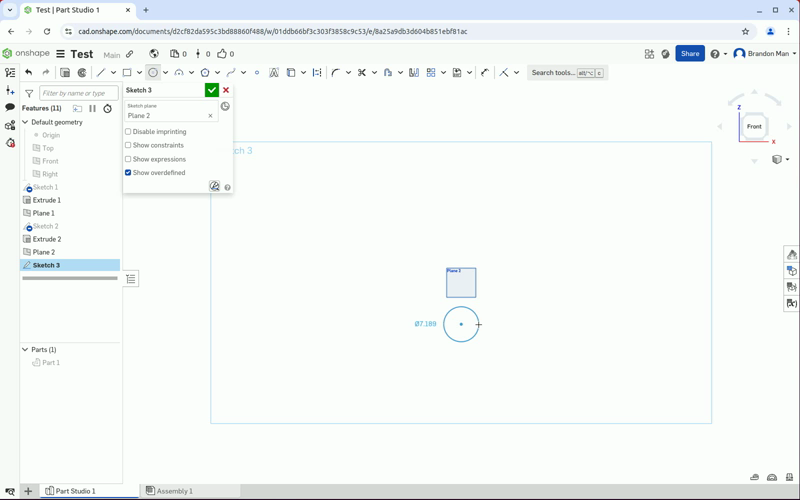
click(478, 324)
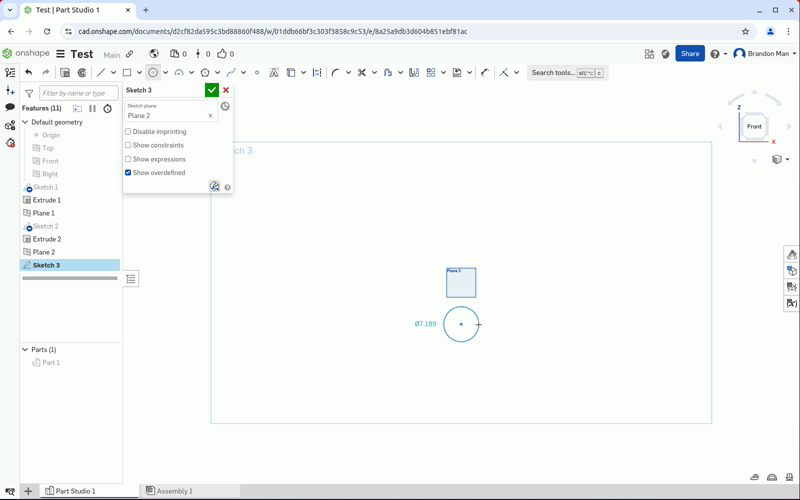
key(esc)
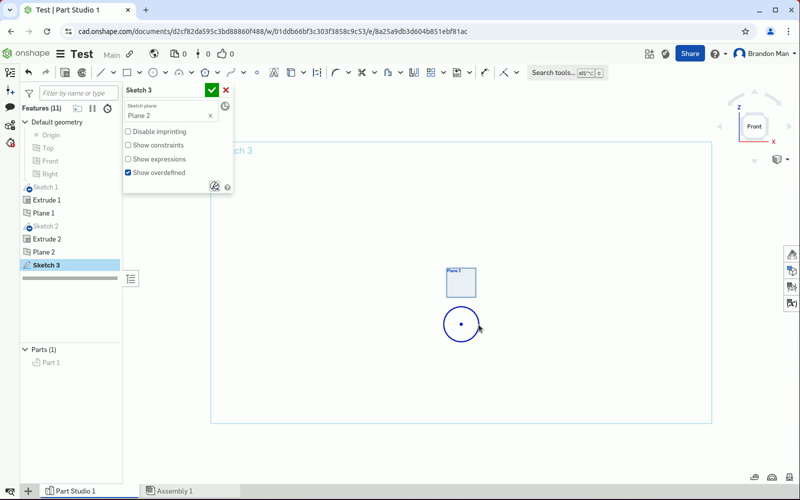
mouse_move(452, 323)
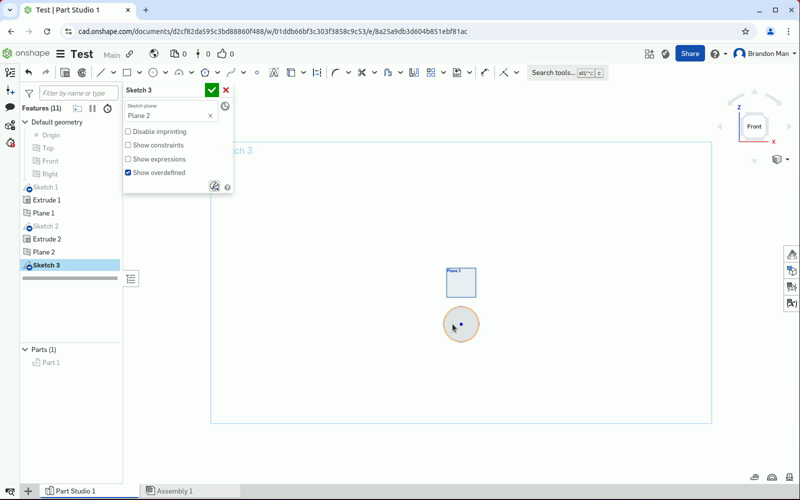
scroll(6)
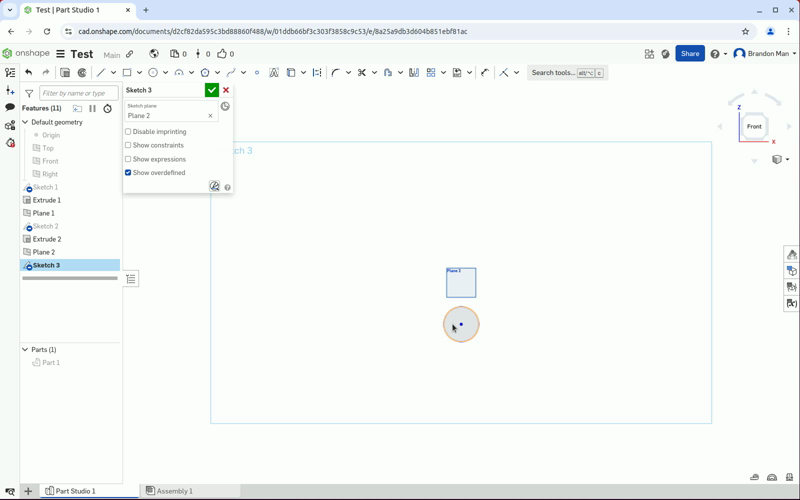
scroll(6)
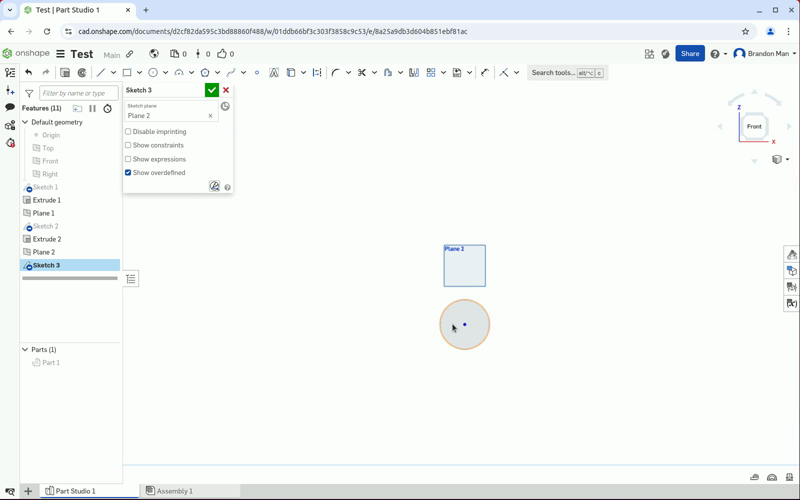
scroll(6)
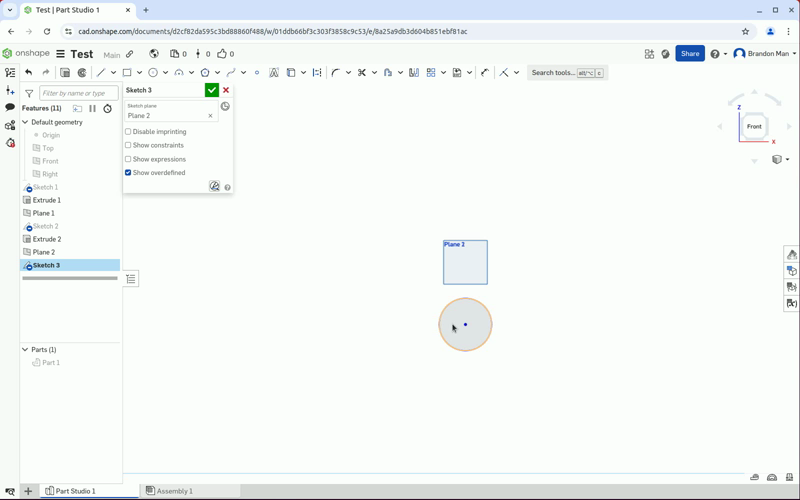
scroll(6)
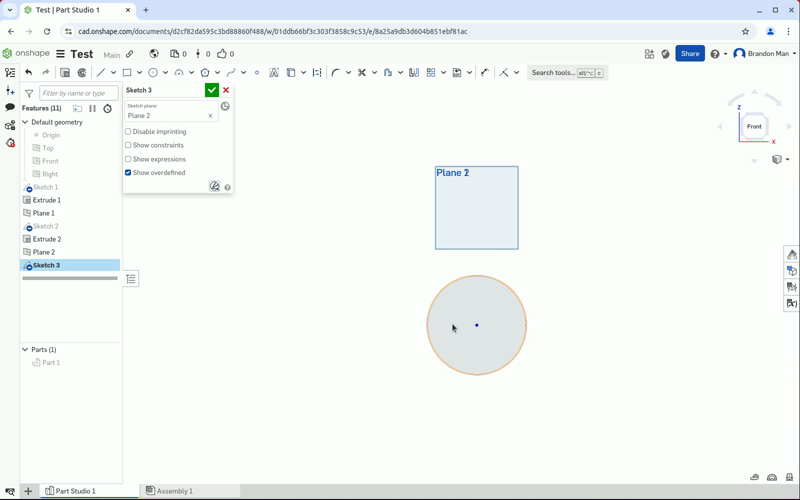
scroll(6)
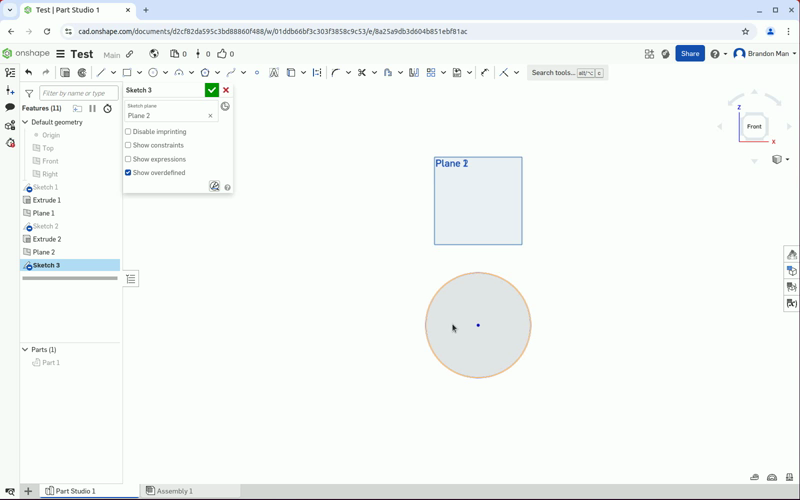
scroll(6)
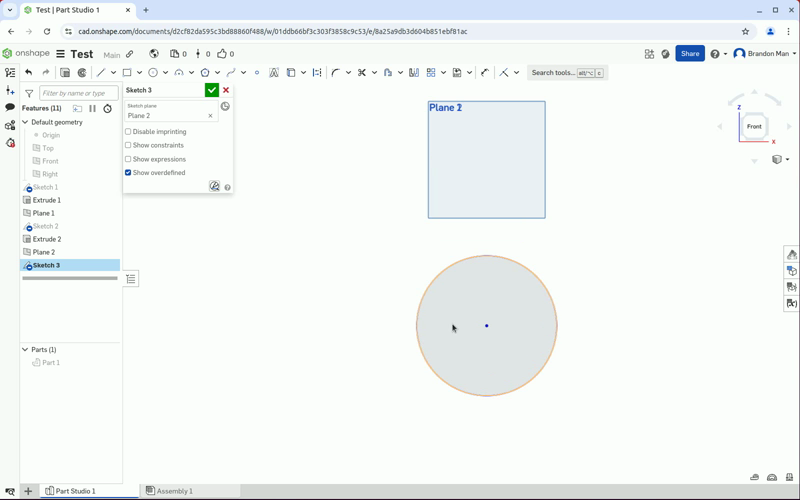
scroll(6)
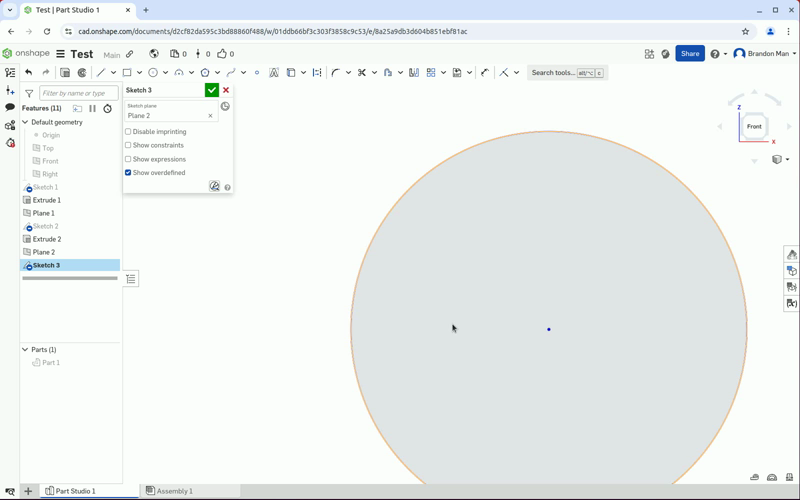
click(452, 323)
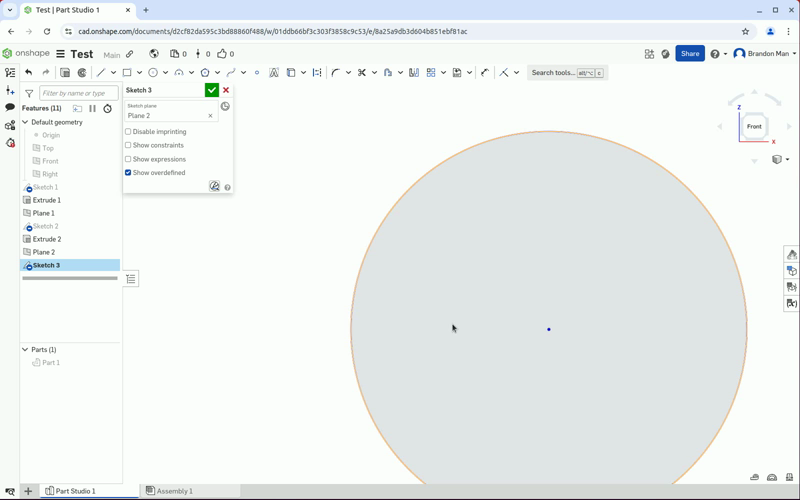
scroll(-6)
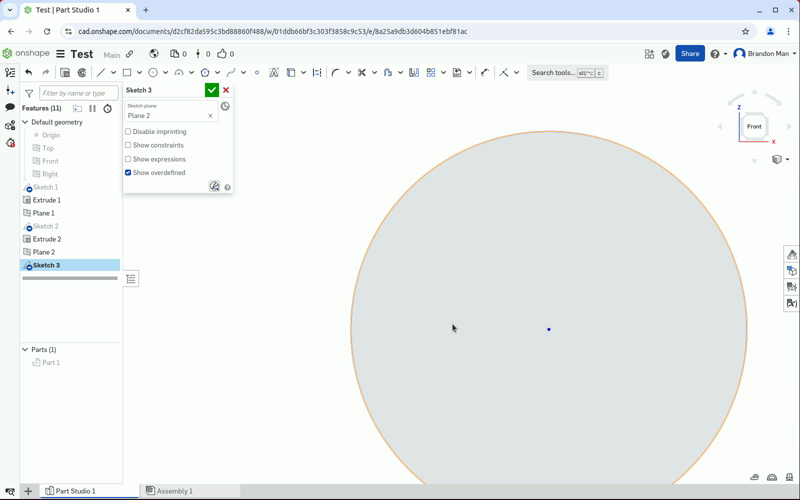
scroll(-6)
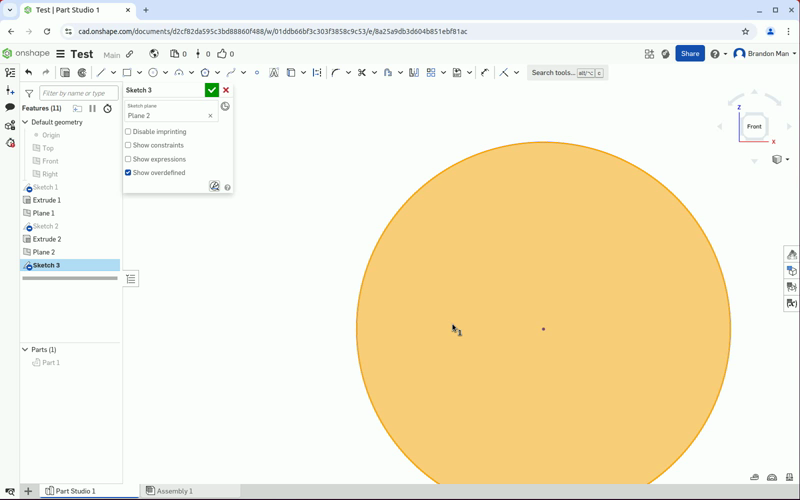
scroll(-6)
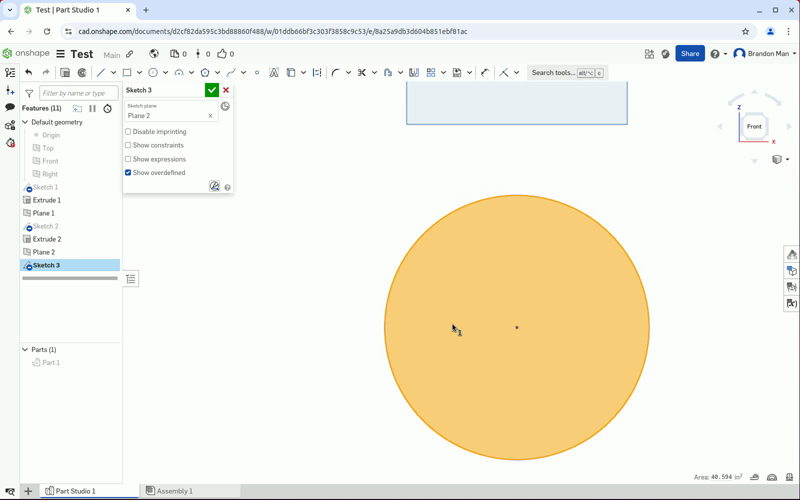
scroll(-6)
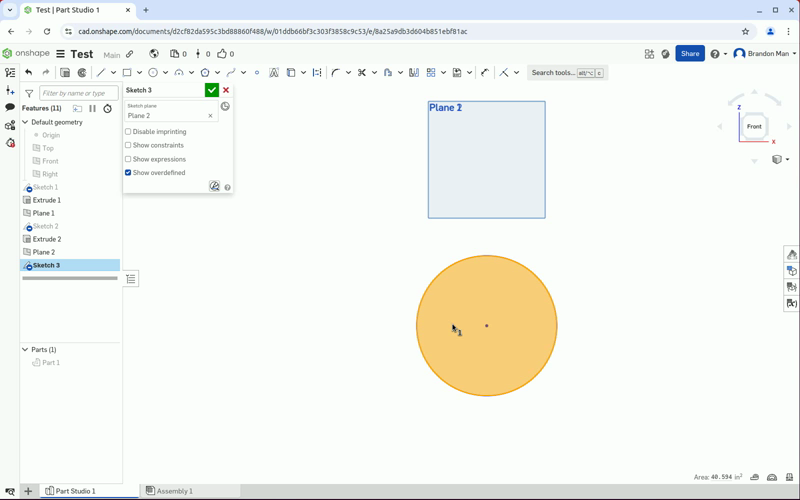
scroll(-6)
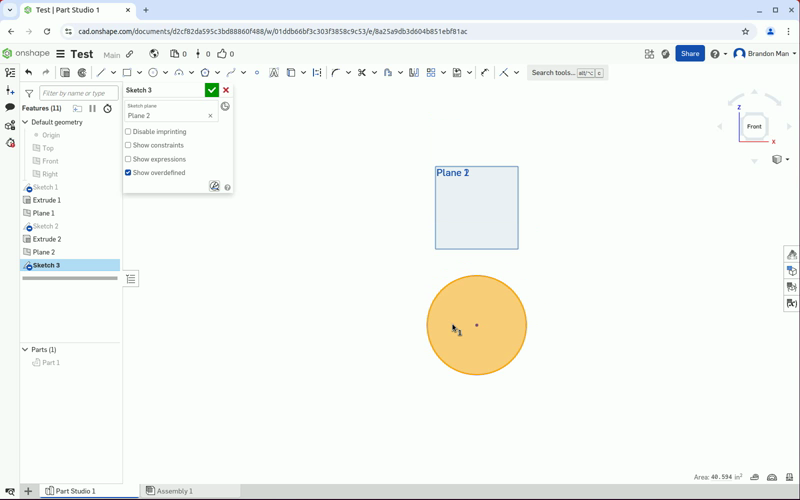
scroll(-6)
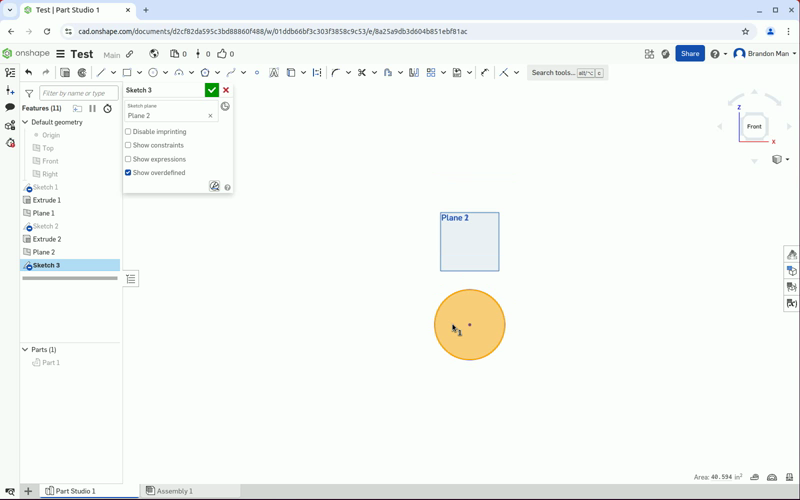
scroll(-6)
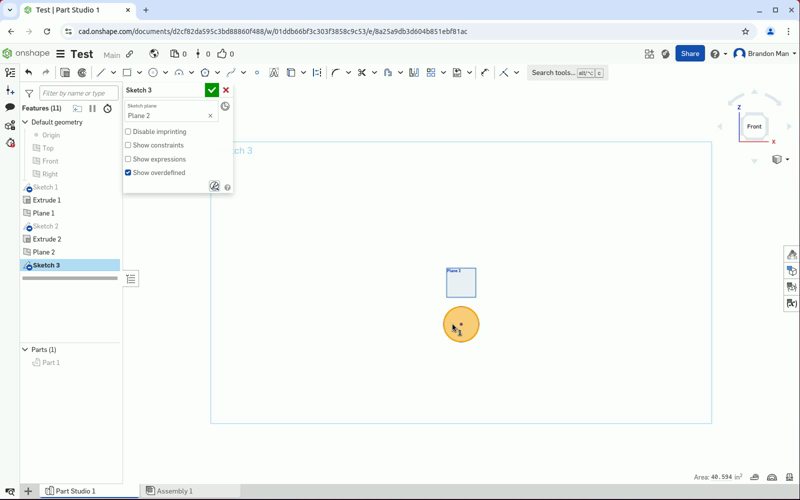
mouse_move(73, 352)
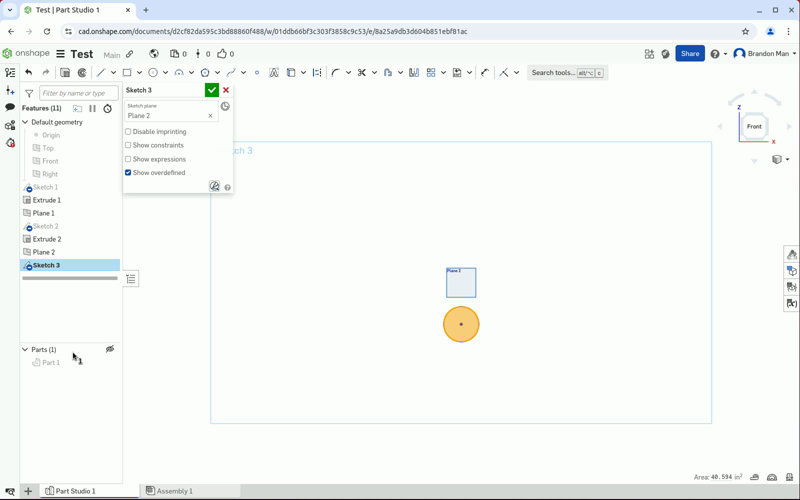
key(shift+y)
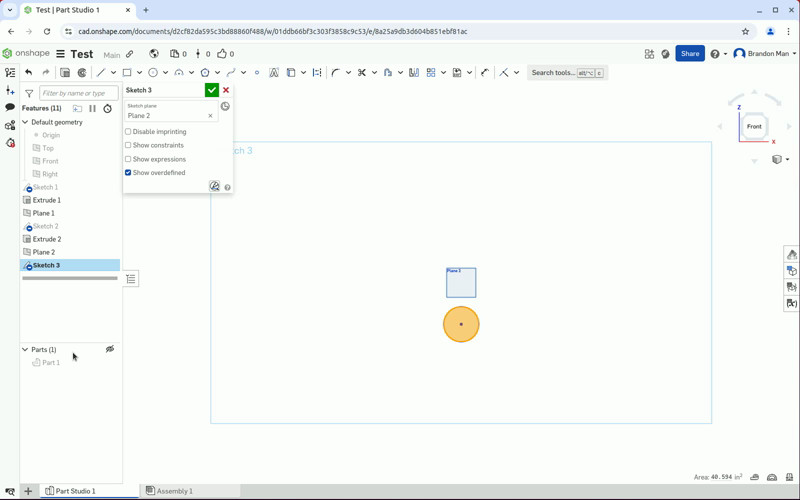
key(shift+e)
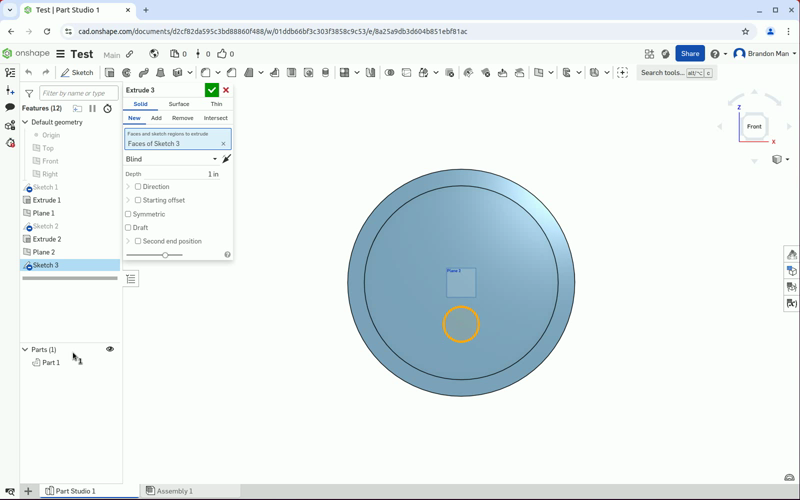
mouse_move(143, 106)
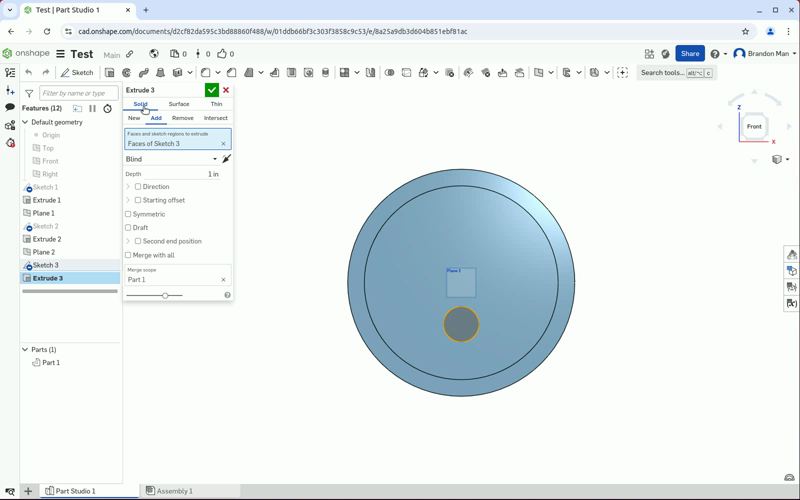
click(143, 106)
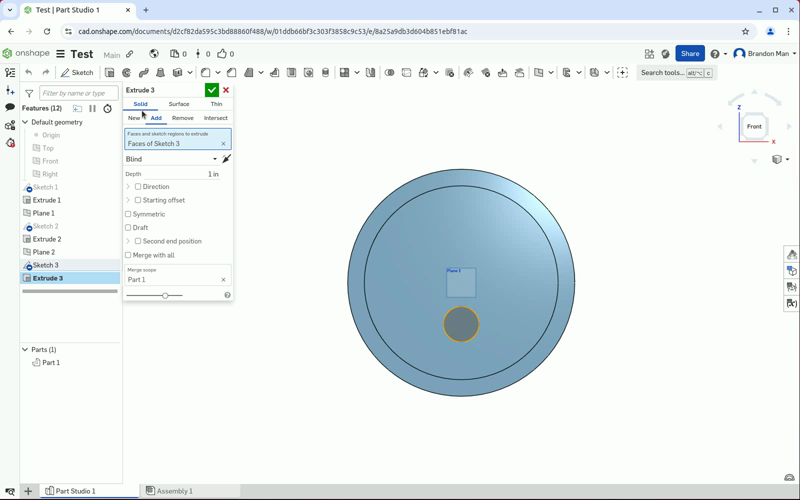
mouse_move(137, 120)
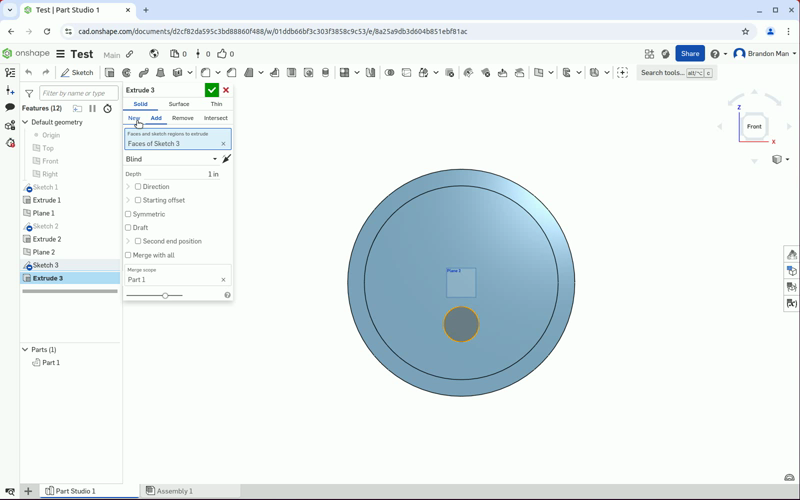
click(137, 120)
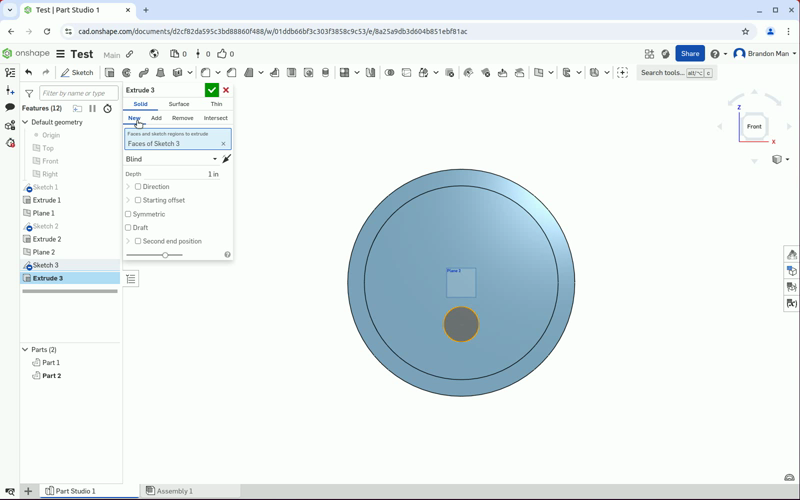
key(tab, 4)
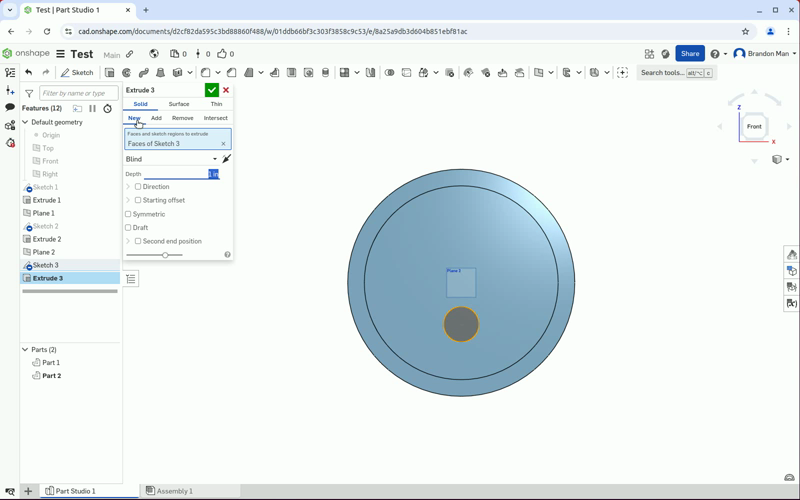
text(6.74)
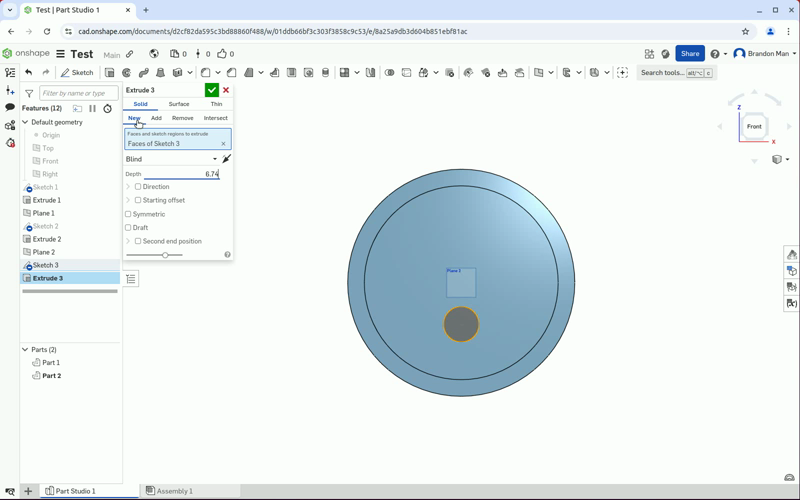
key(enter)
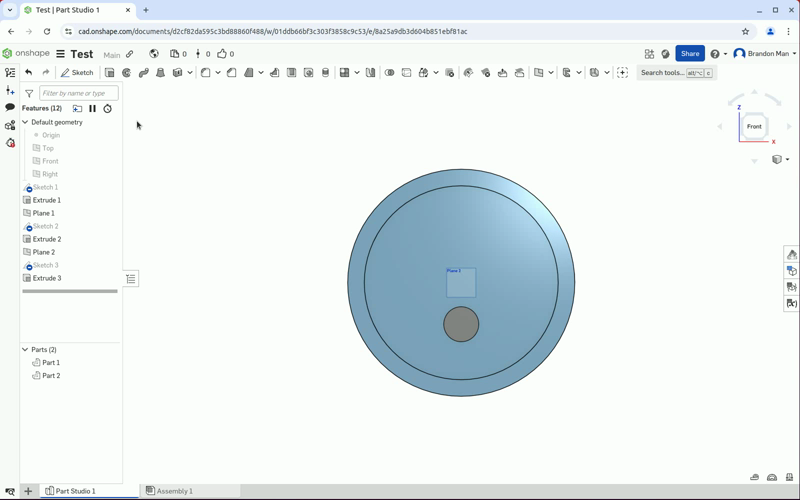
key(shift+h)
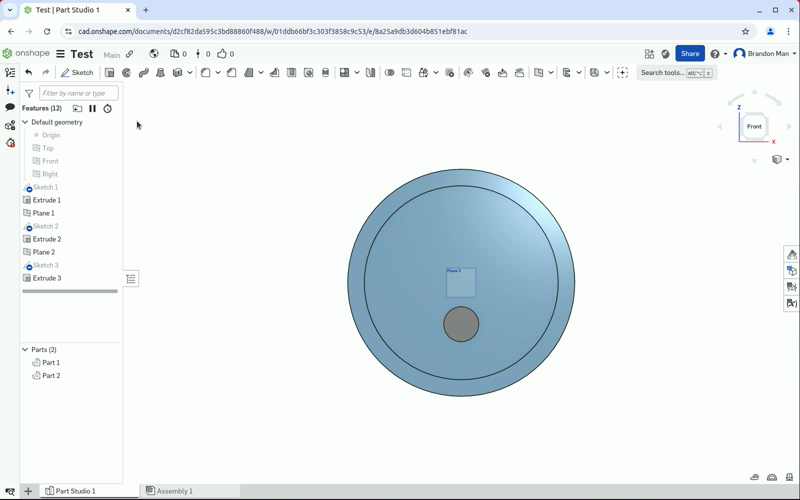
key(shift+h)
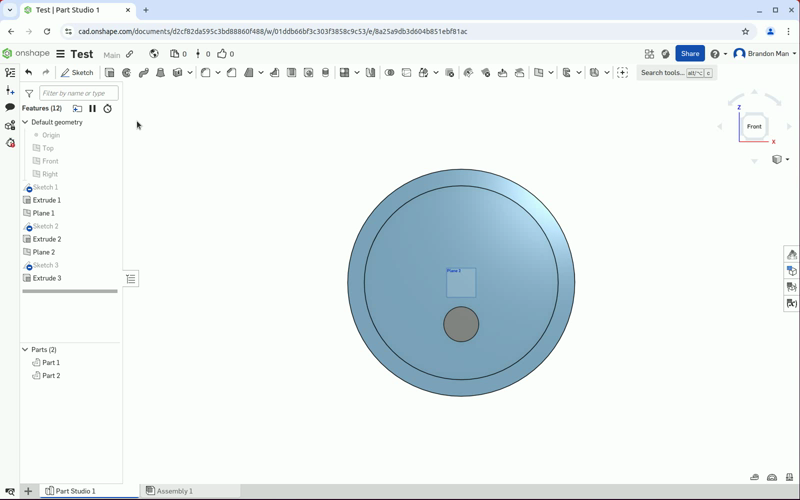
mouse_move(73, 189)
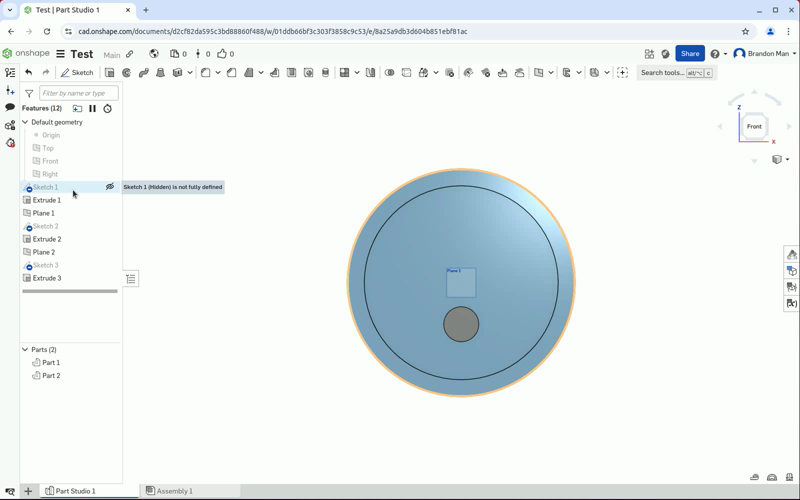
click(73, 189)
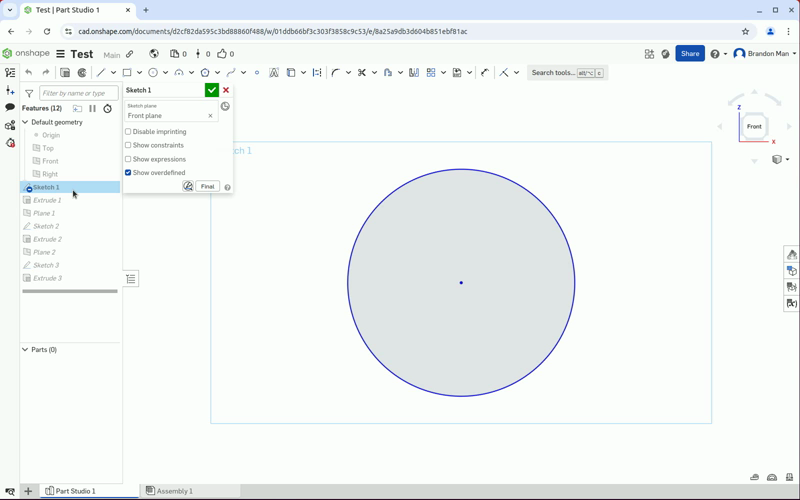
mouse_move(229, 92)
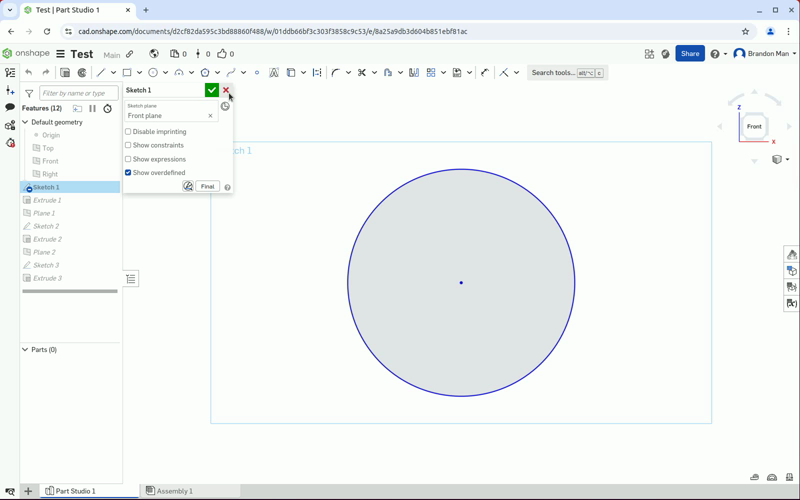
click(229, 92)
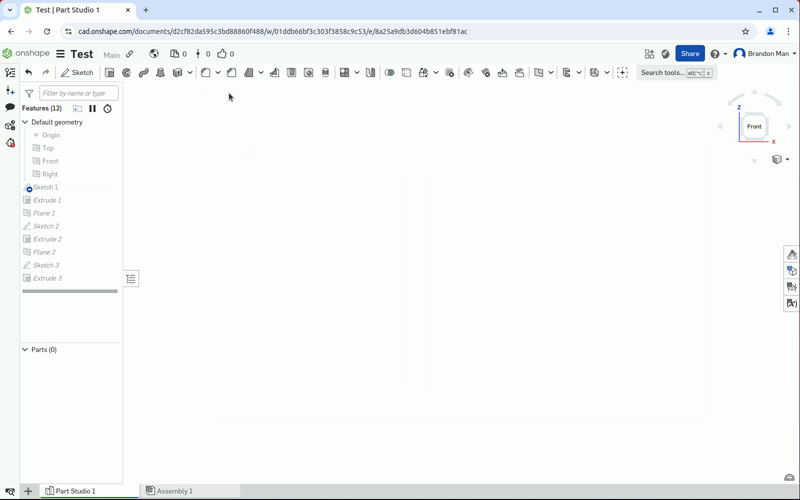
key(shift+s)
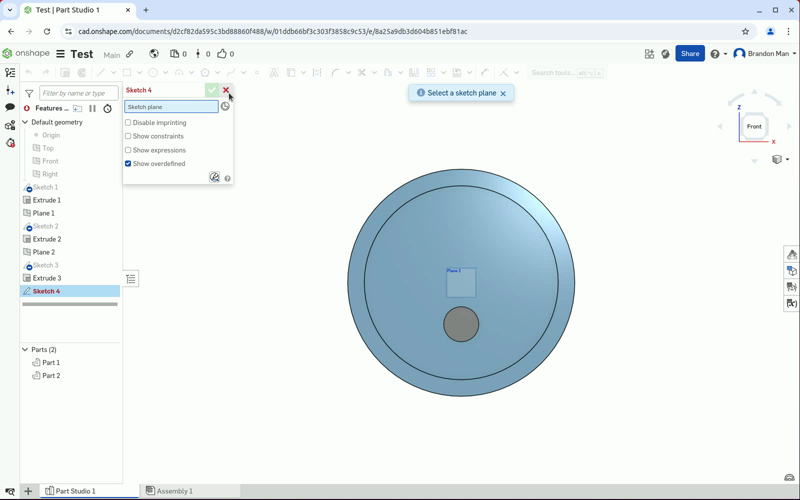
mouse_move(73, 254)
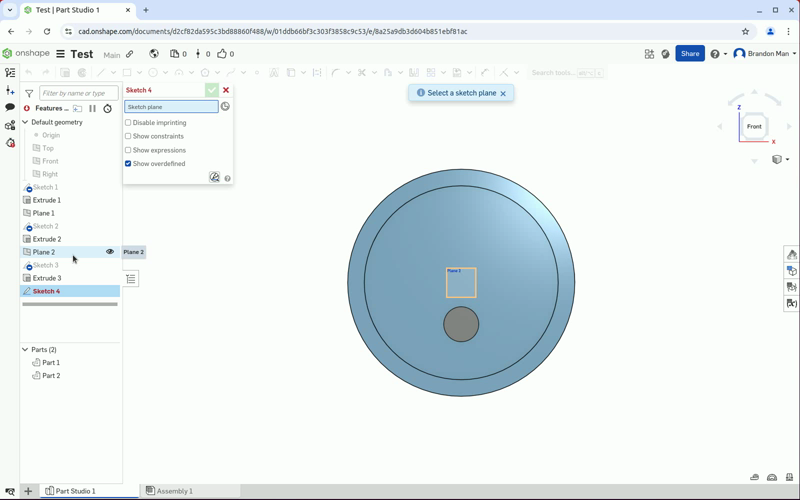
click(73, 254)
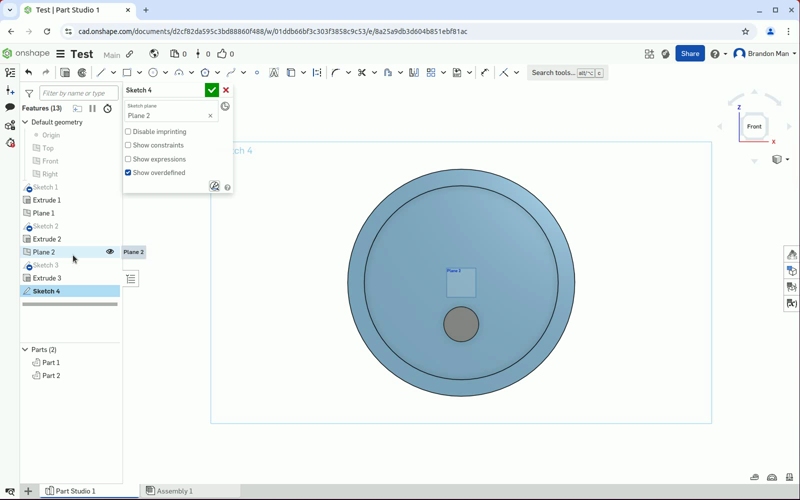
mouse_move(73, 352)
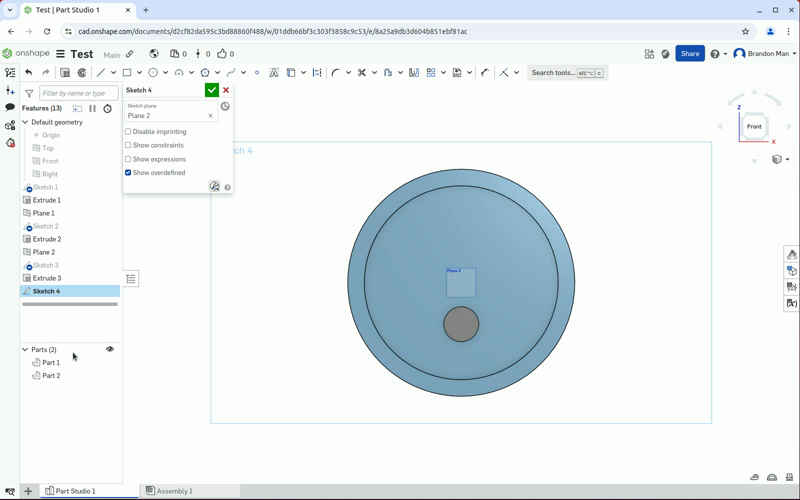
key(y)
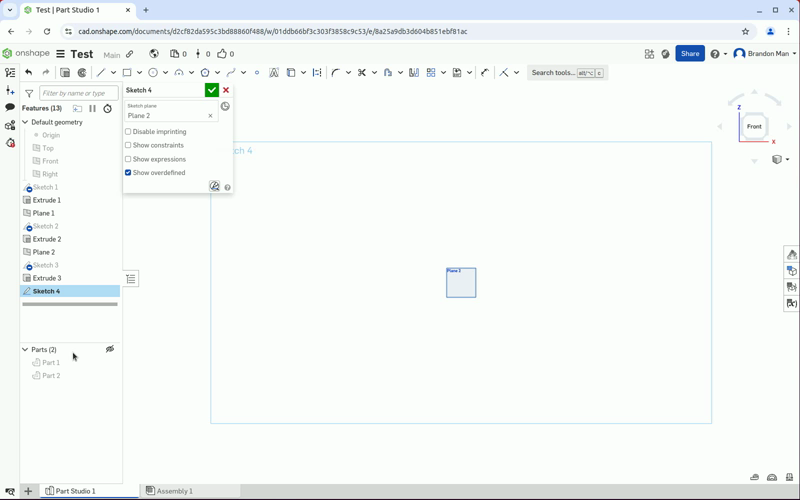
key(c)
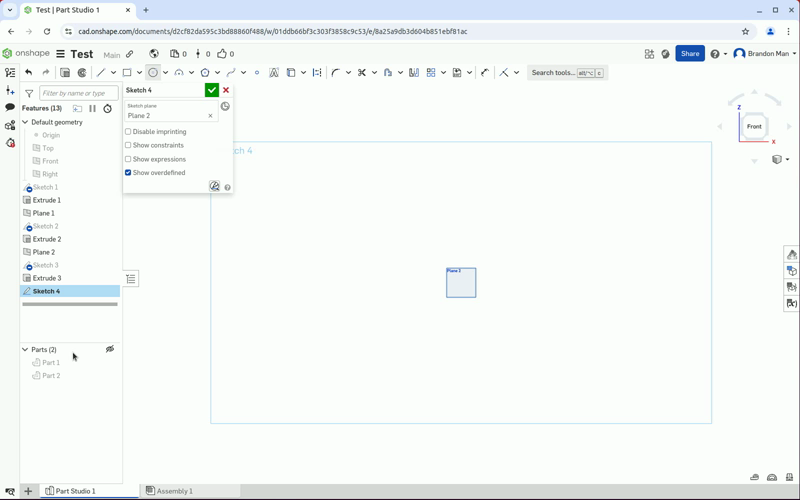
key_down(shift)
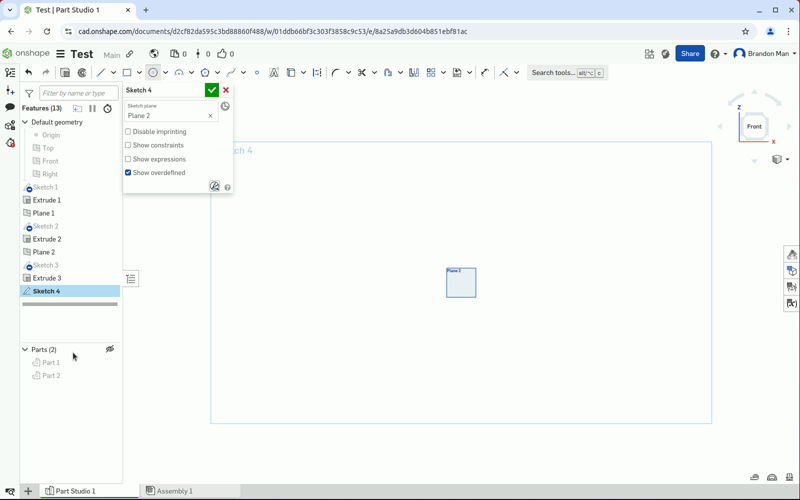
mouse_move(389, 282)
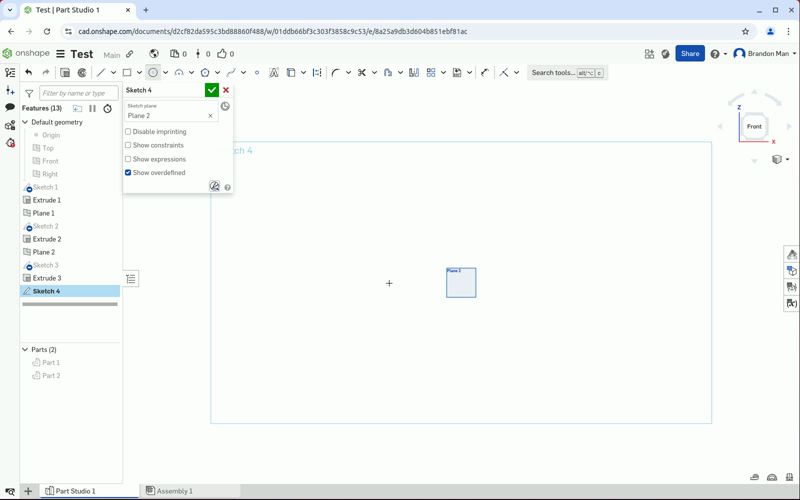
click(389, 282)
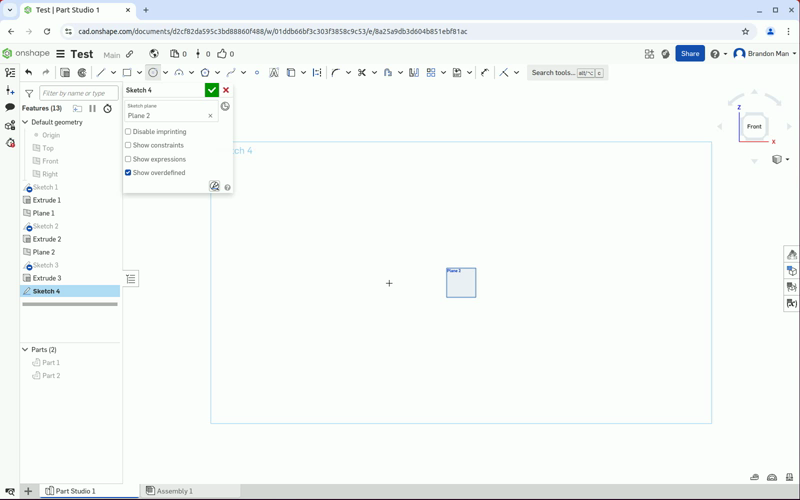
key_up(shift)
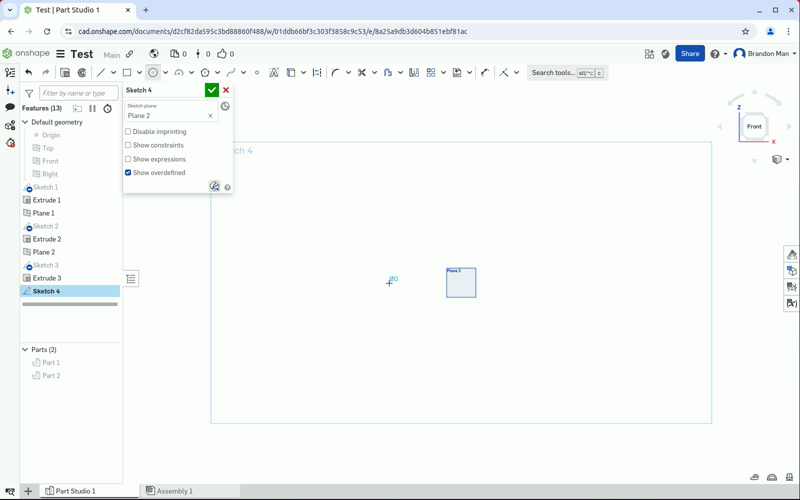
mouse_move(402, 282)
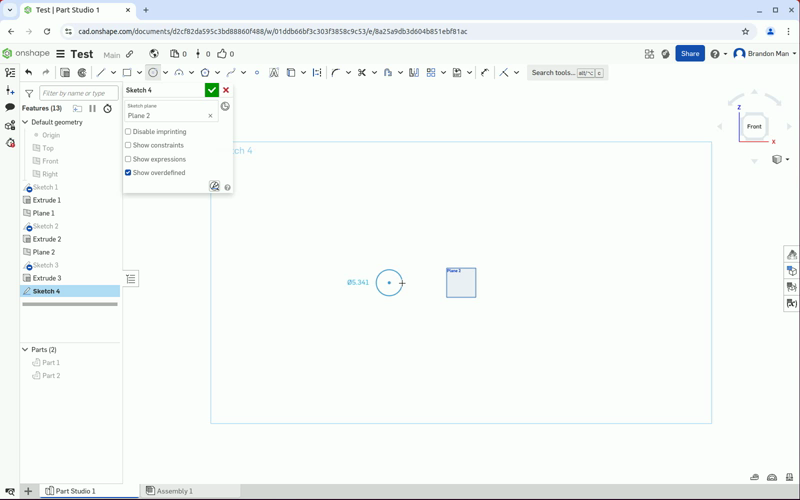
click(402, 282)
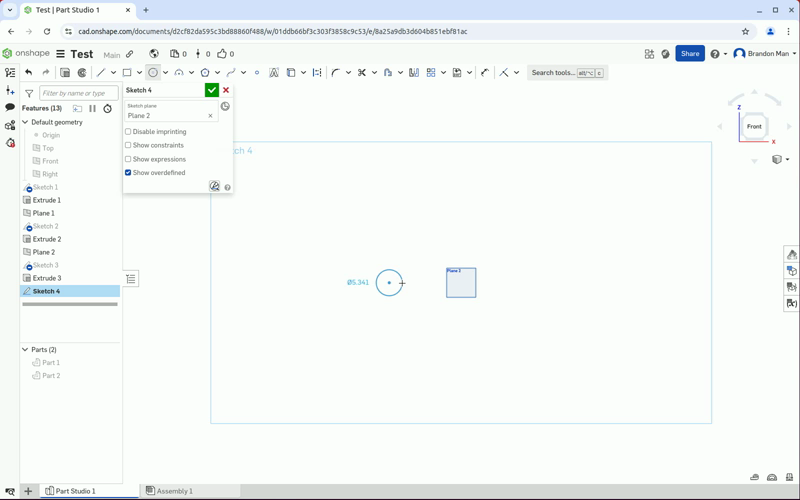
key(esc)
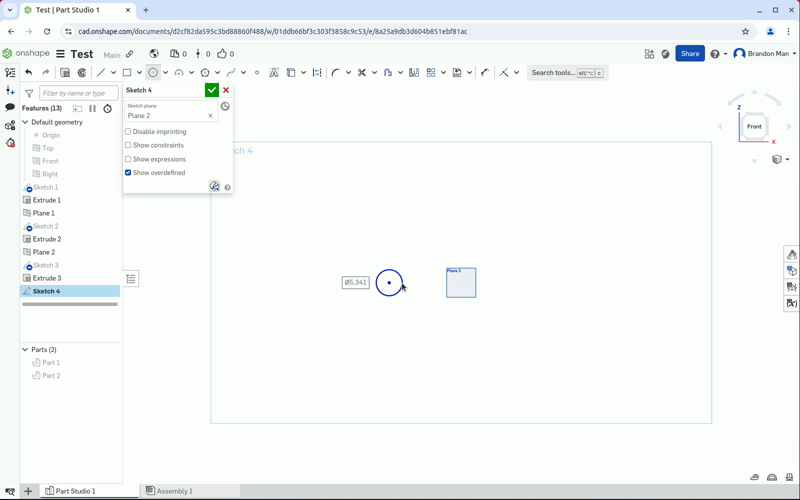
mouse_move(380, 288)
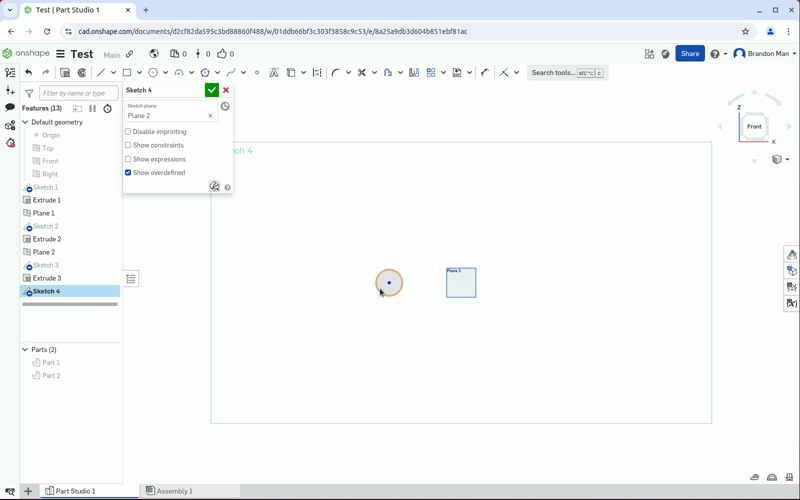
scroll(6)
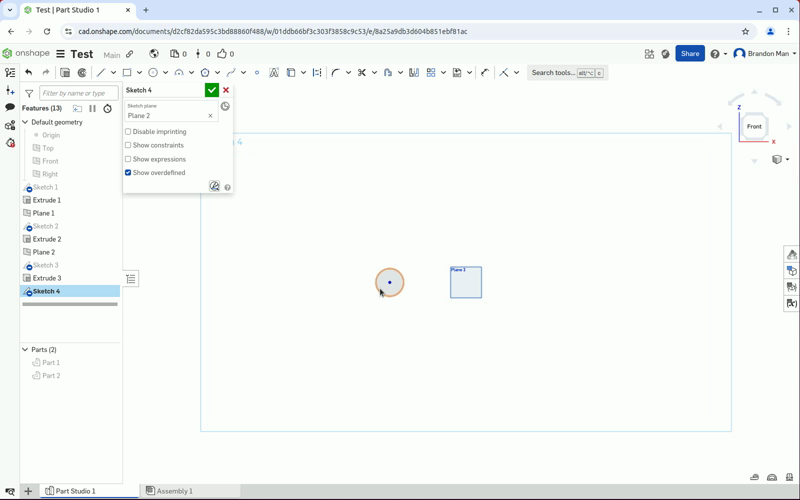
scroll(6)
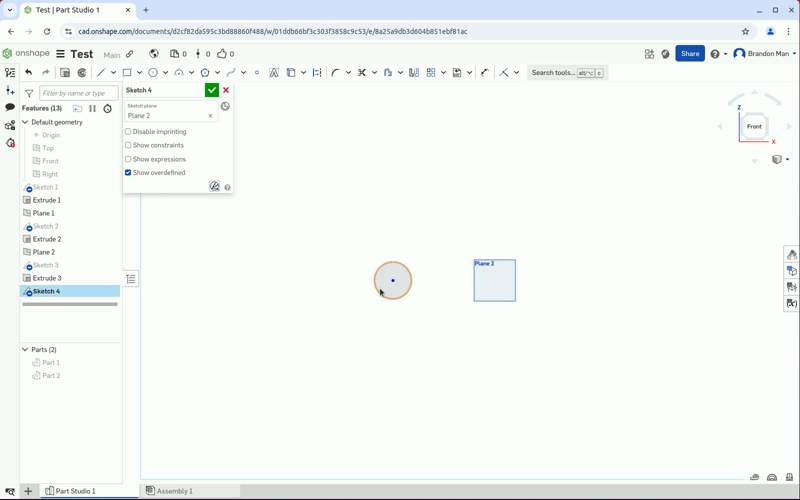
scroll(6)
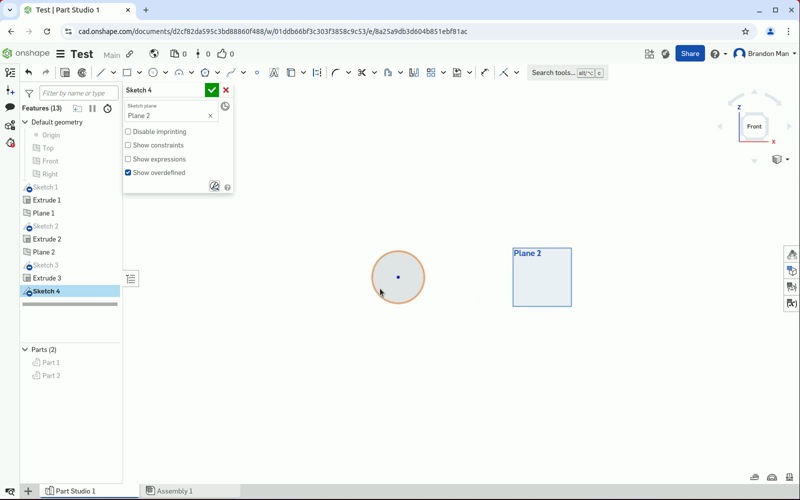
scroll(6)
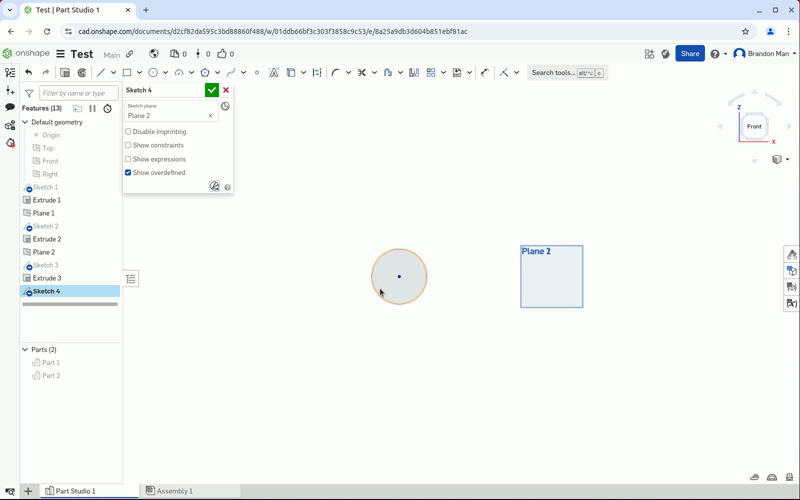
scroll(6)
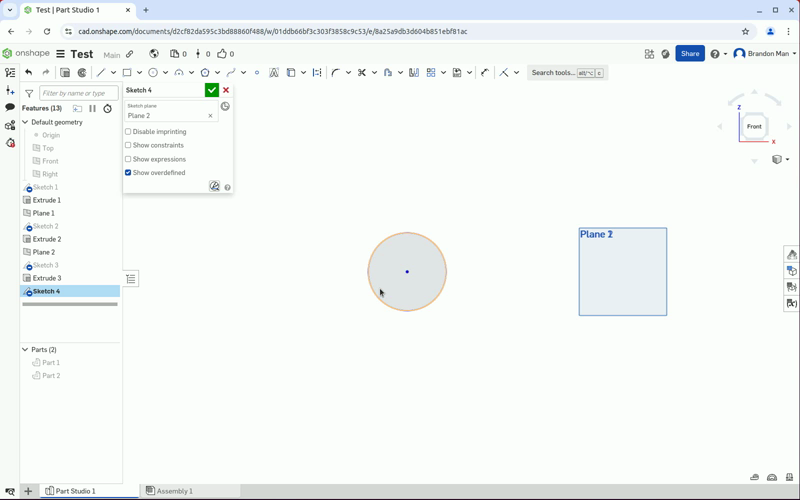
scroll(6)
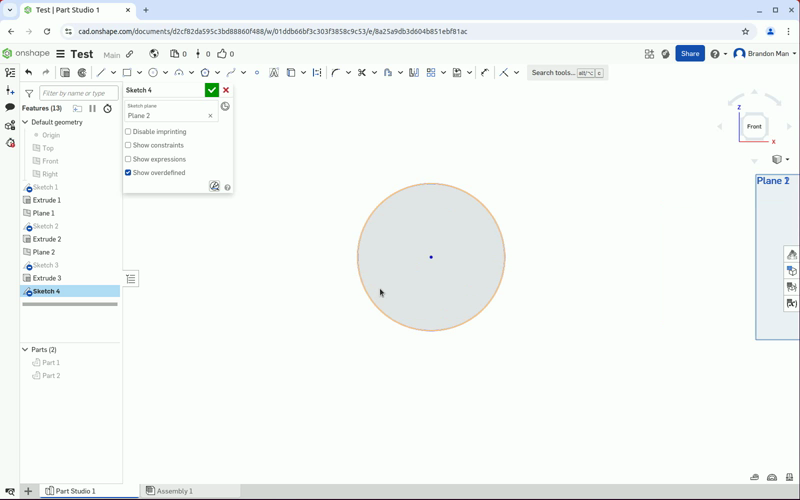
scroll(6)
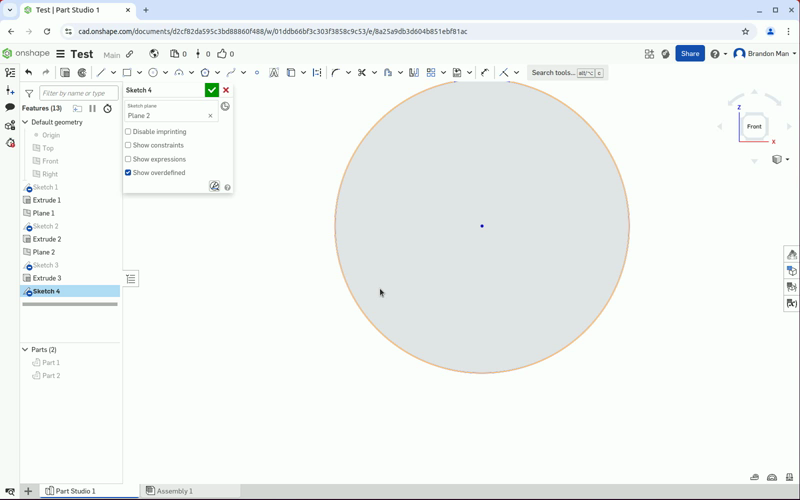
click(380, 288)
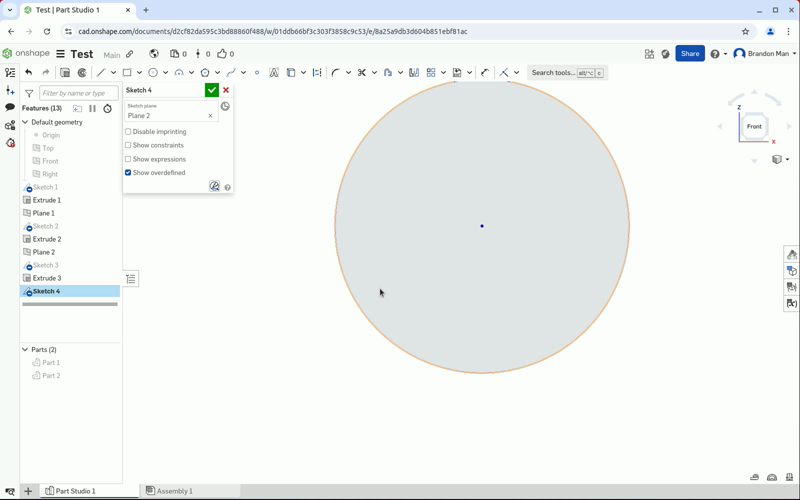
scroll(-6)
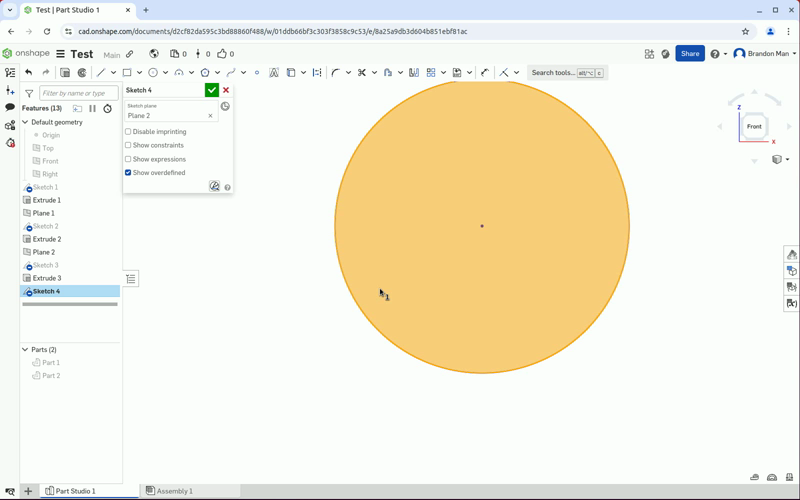
scroll(-6)
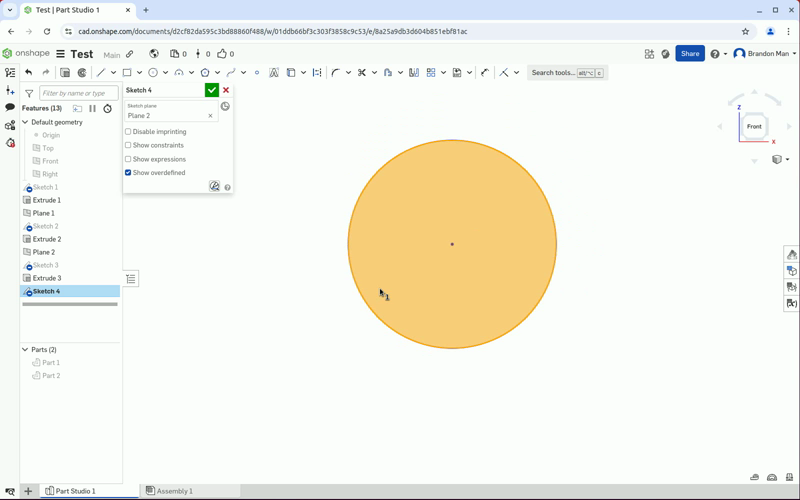
scroll(-6)
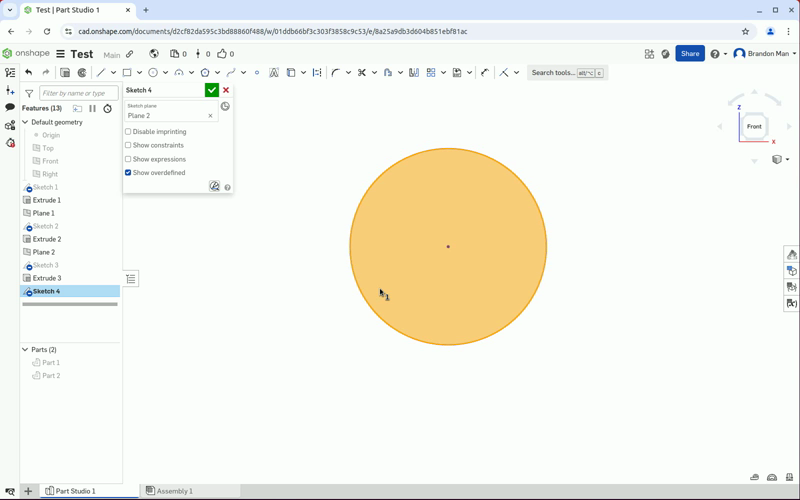
scroll(-6)
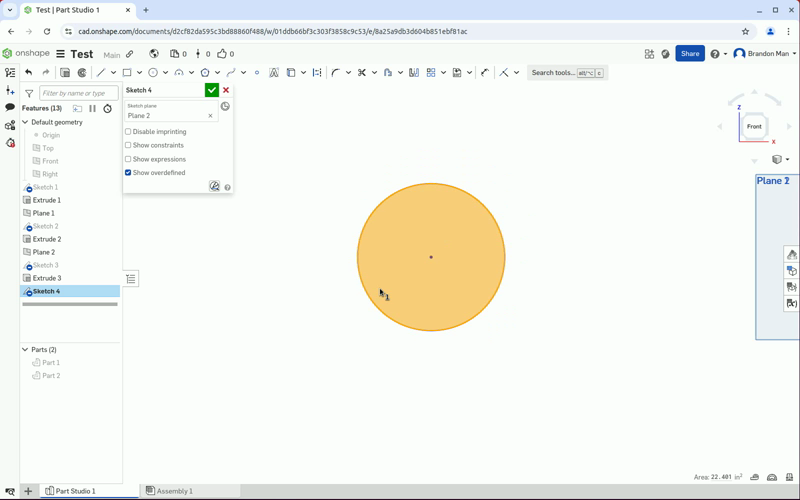
scroll(-6)
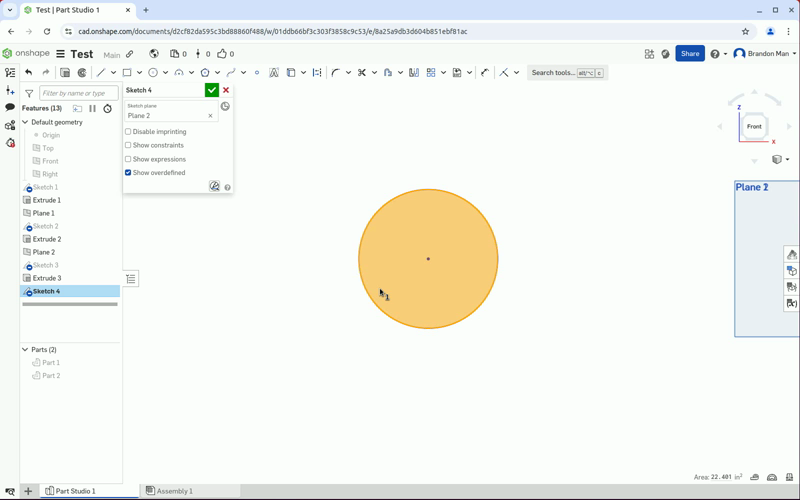
scroll(-6)
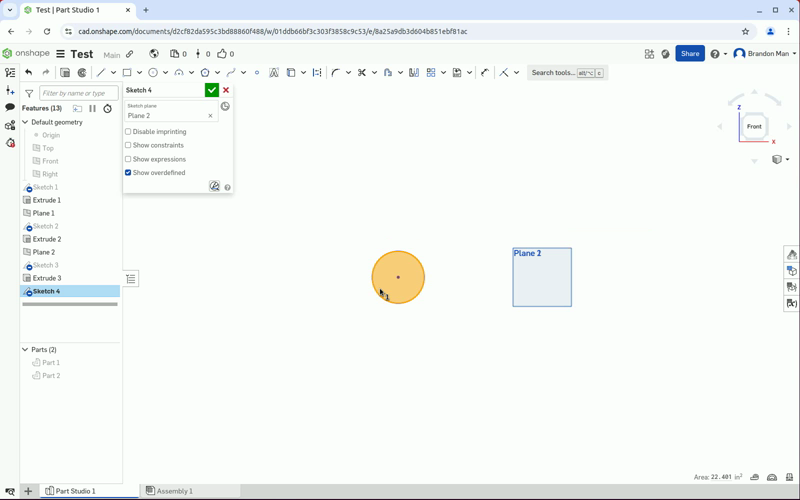
scroll(-6)
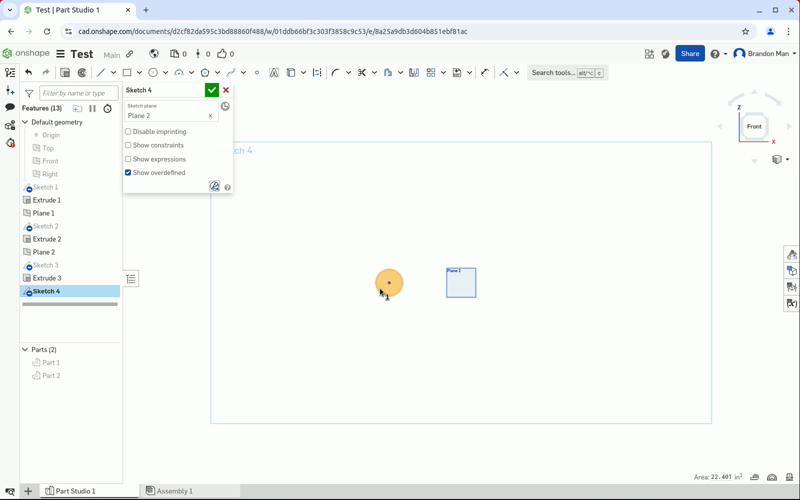
mouse_move(73, 352)
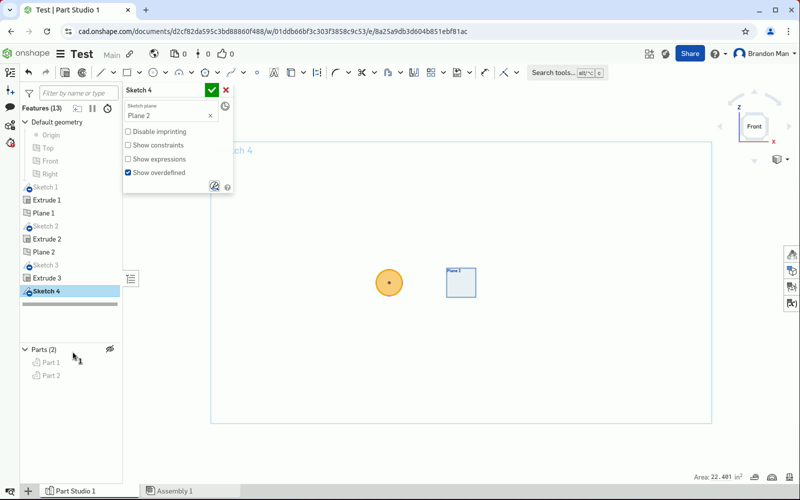
key(shift+y)
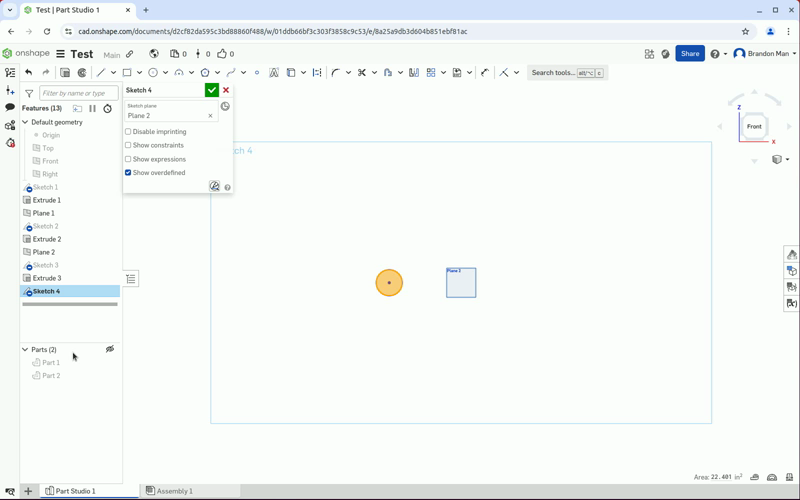
key(shift+e)
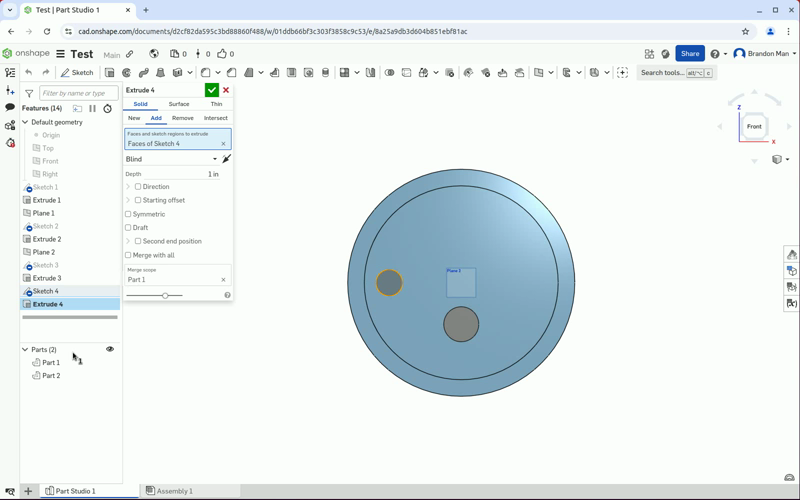
mouse_move(143, 106)
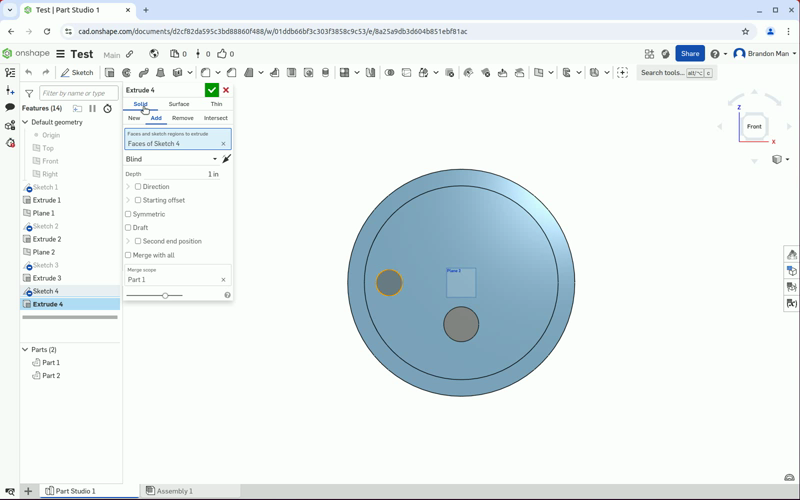
click(143, 106)
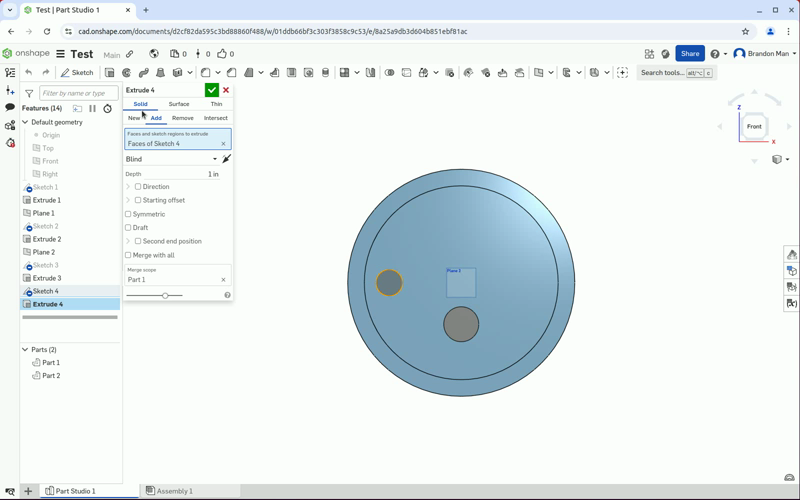
mouse_move(137, 120)
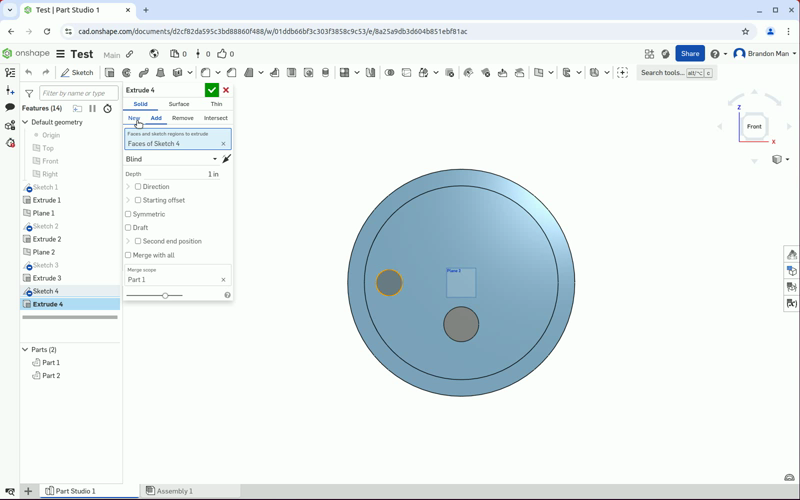
click(137, 120)
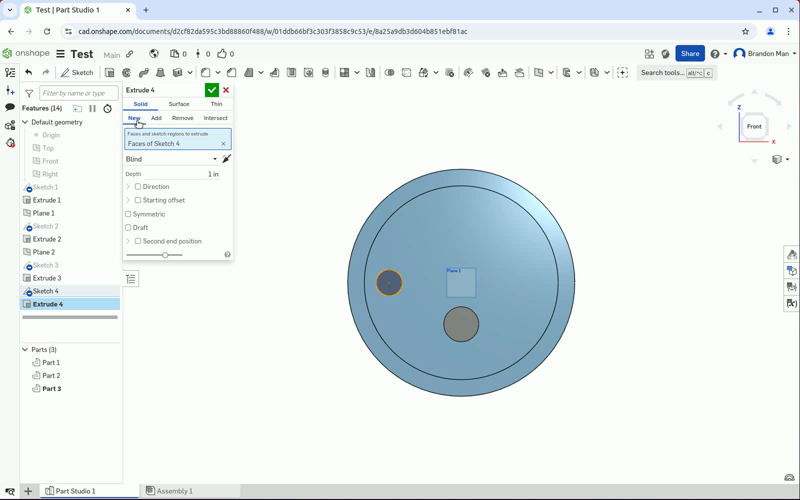
key(tab, 4)
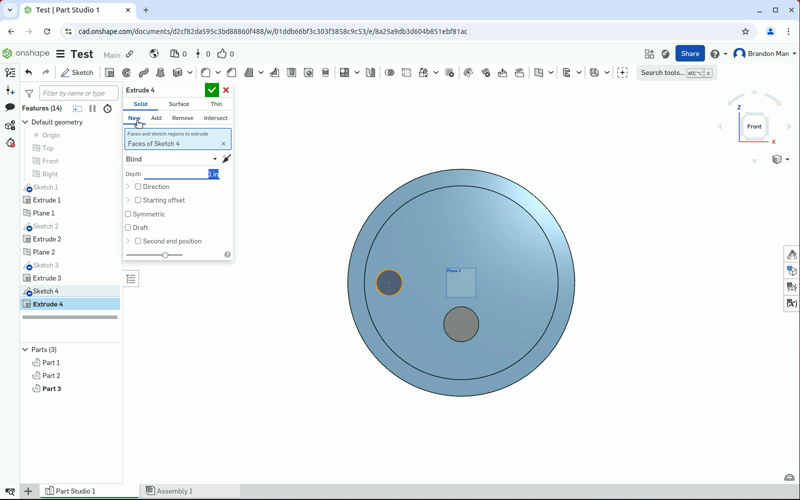
text(6.74)
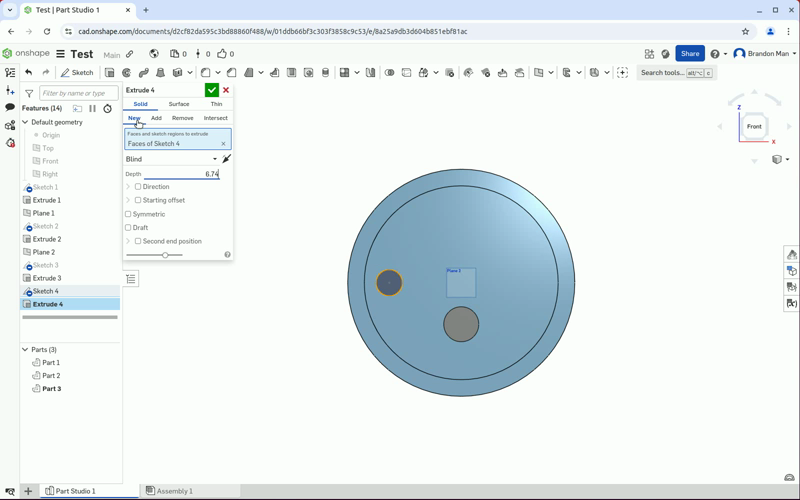
key(enter)
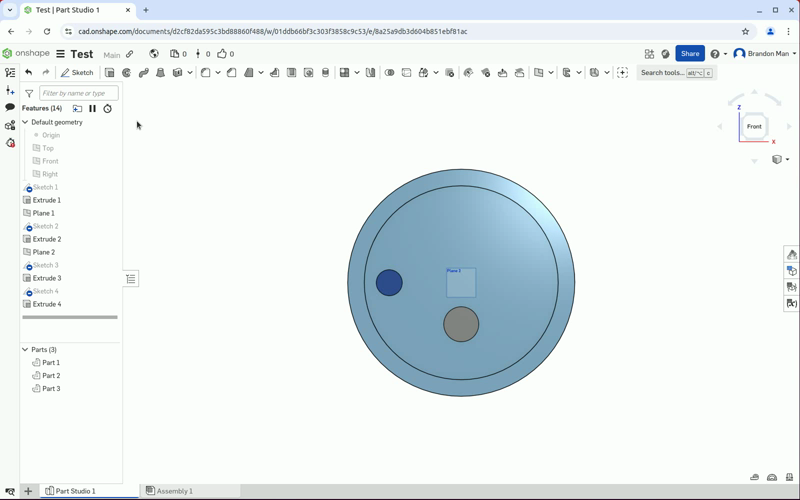
key(shift+h)
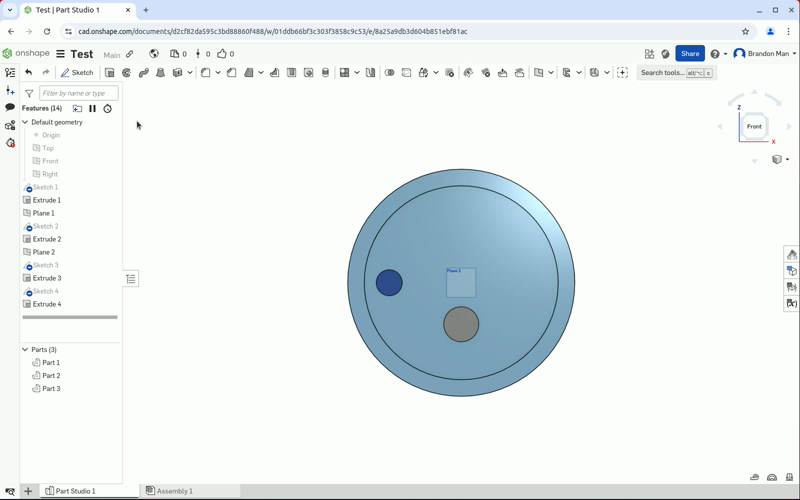
key(shift+h)
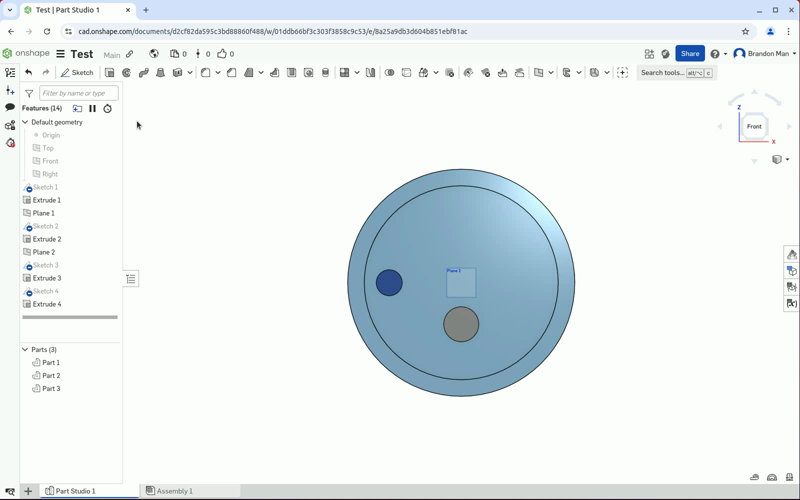
mouse_move(73, 189)
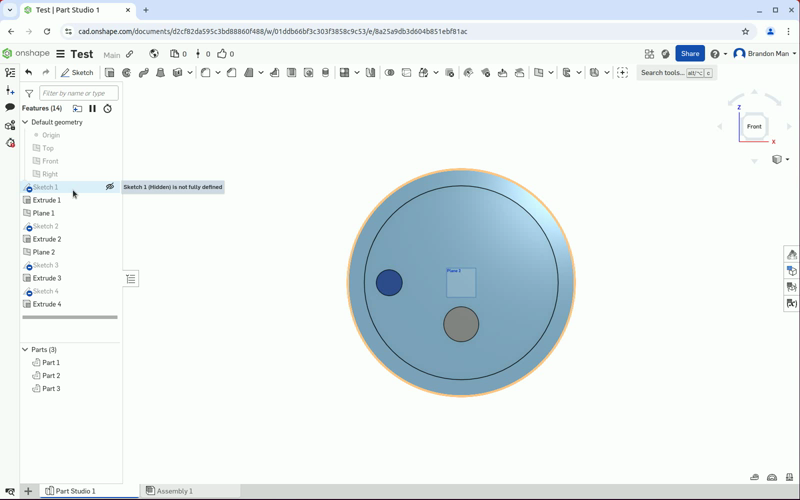
click(73, 189)
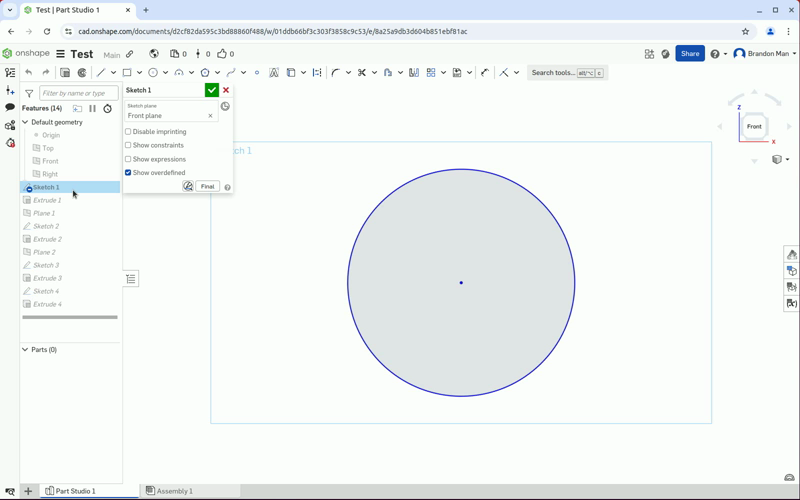
mouse_move(229, 92)
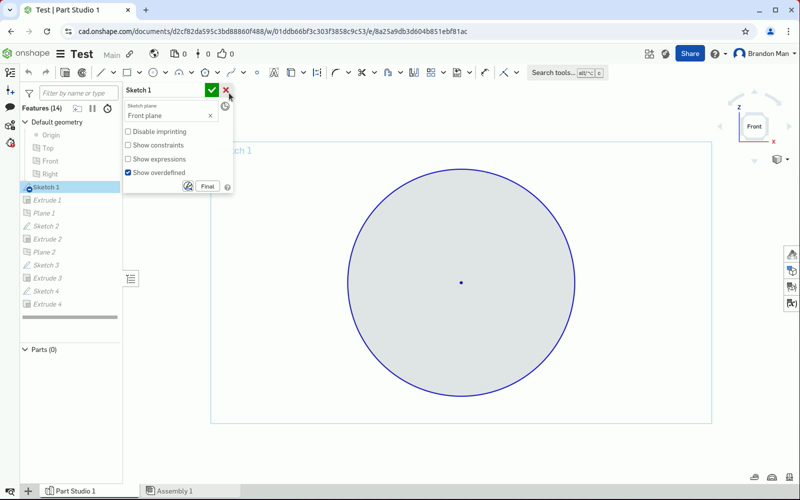
click(229, 92)
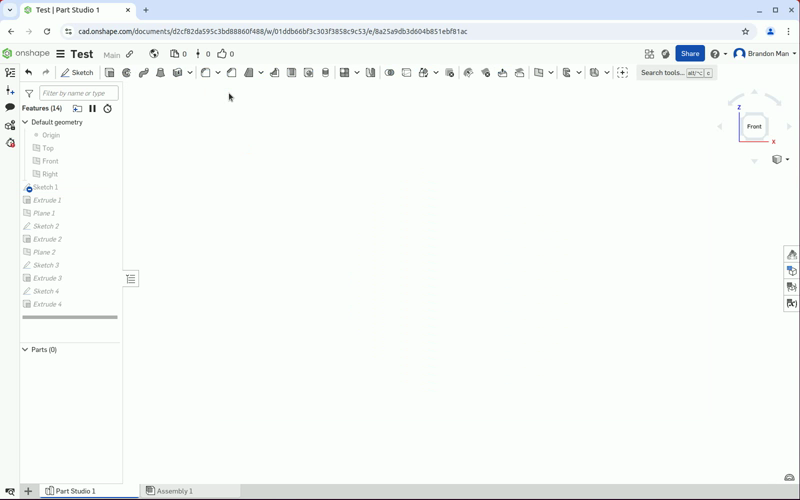
key(shift+s)
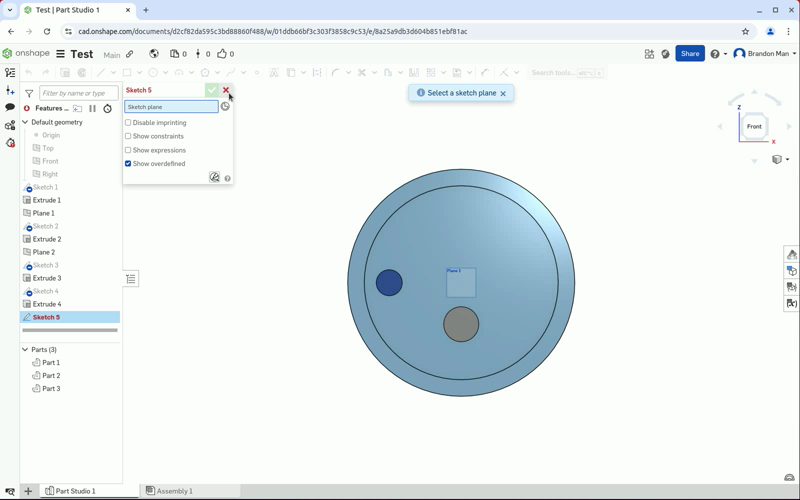
mouse_move(73, 254)
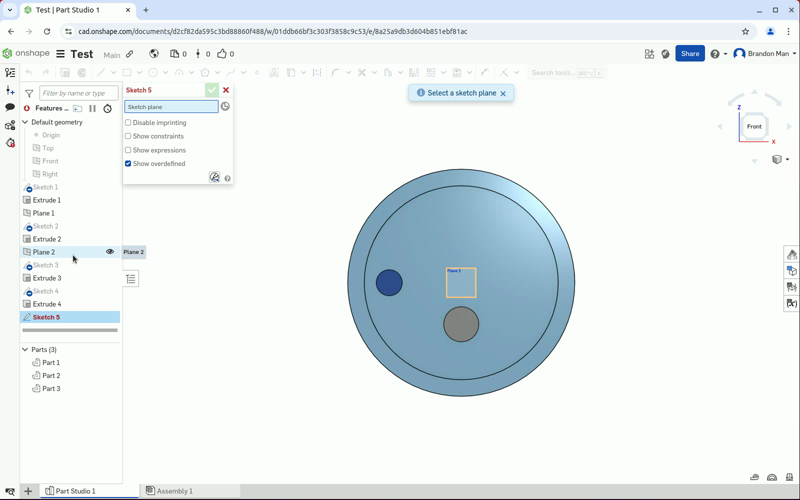
click(73, 254)
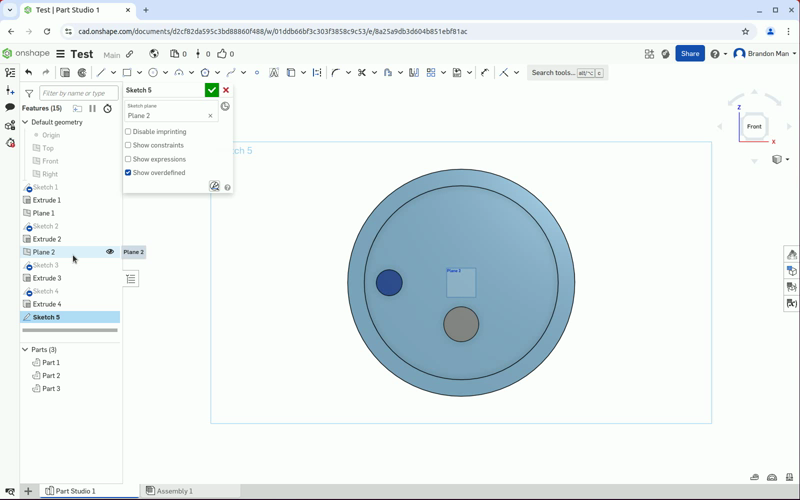
mouse_move(73, 352)
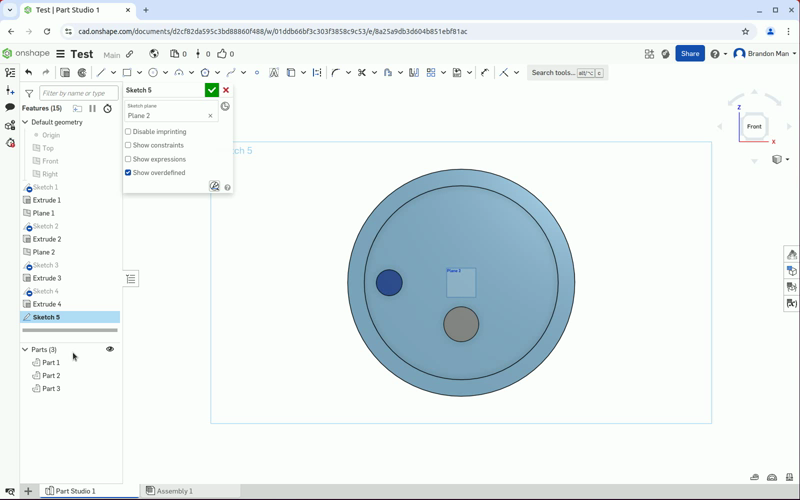
key(y)
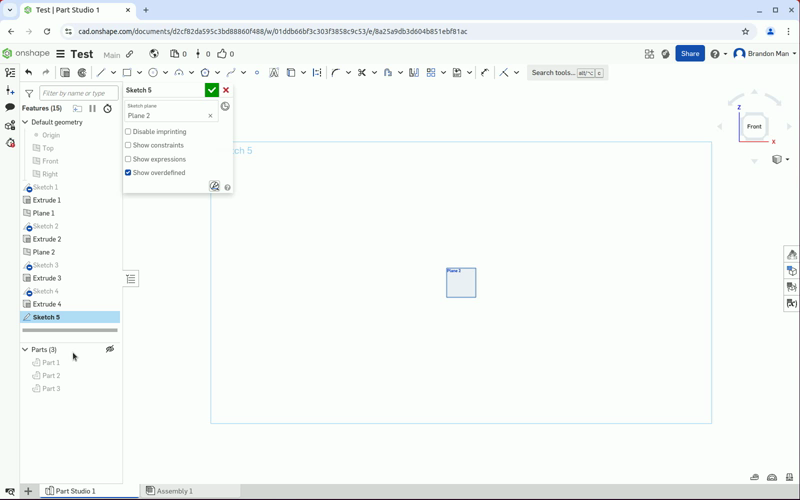
key(c)
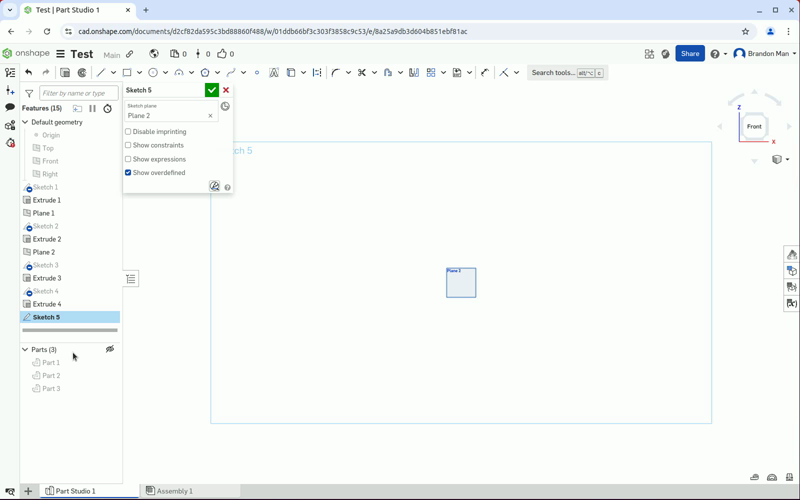
key_down(shift)
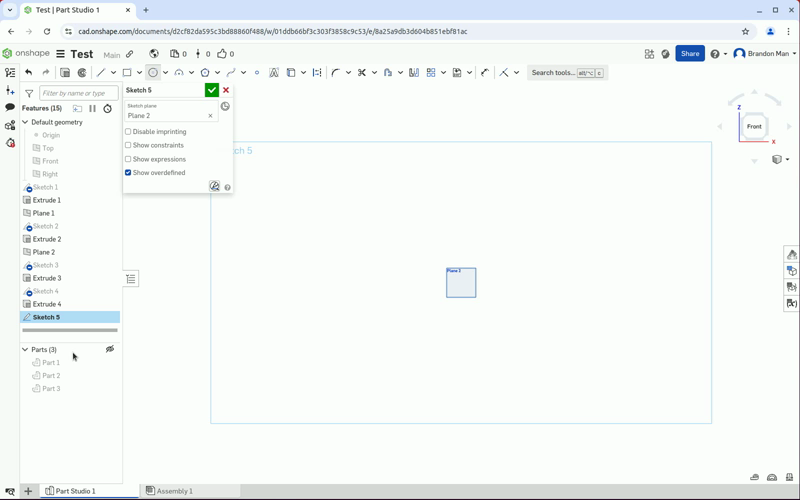
mouse_move(532, 282)
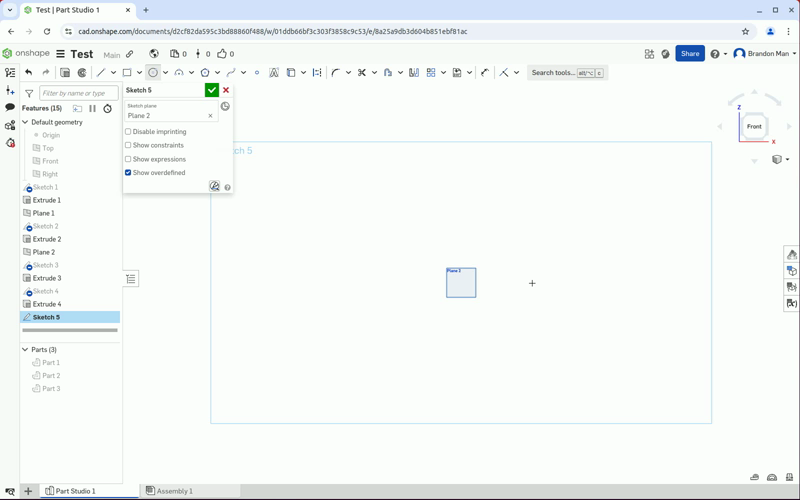
click(532, 282)
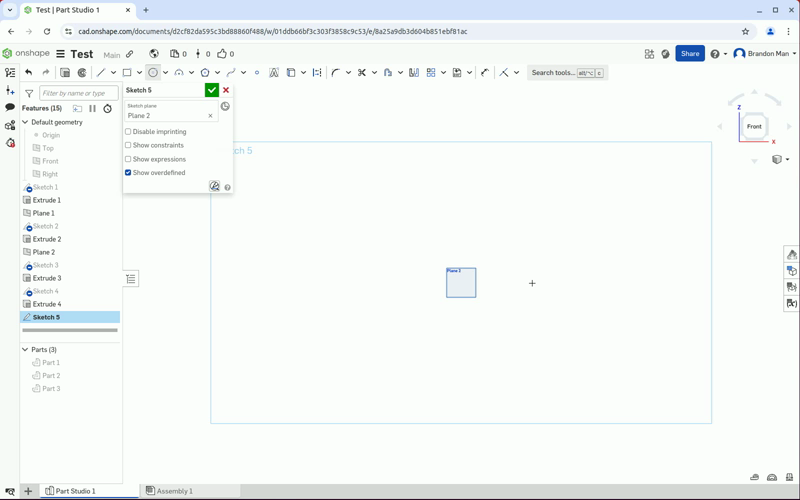
key_up(shift)
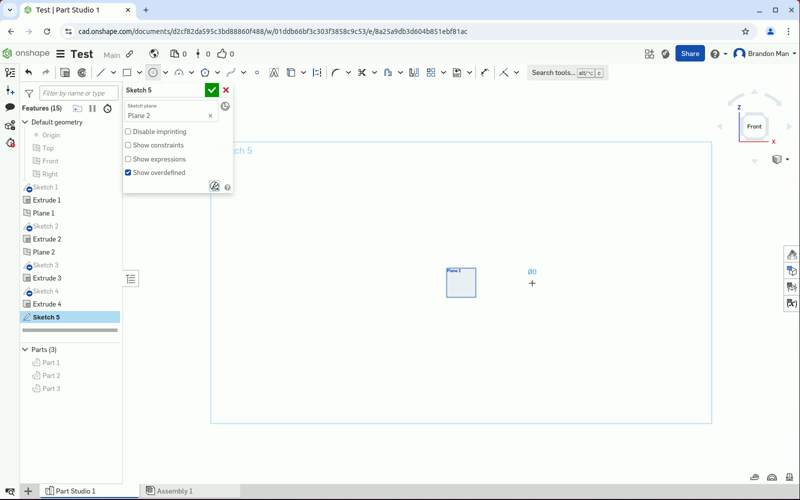
mouse_move(542, 282)
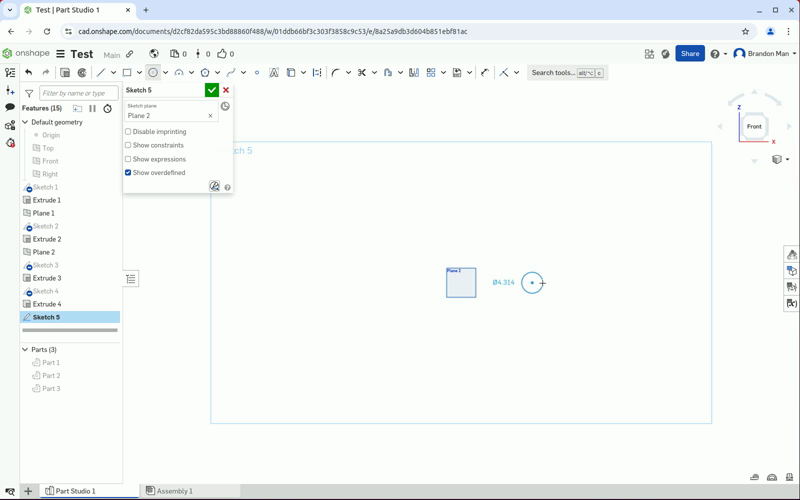
click(542, 282)
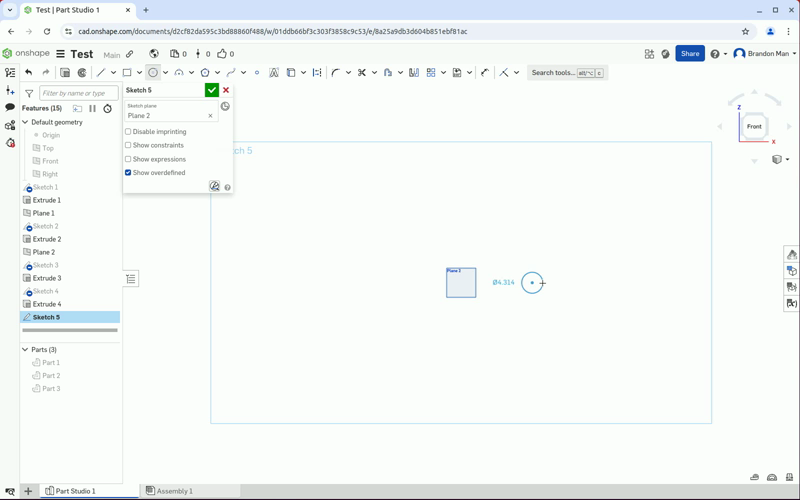
key(esc)
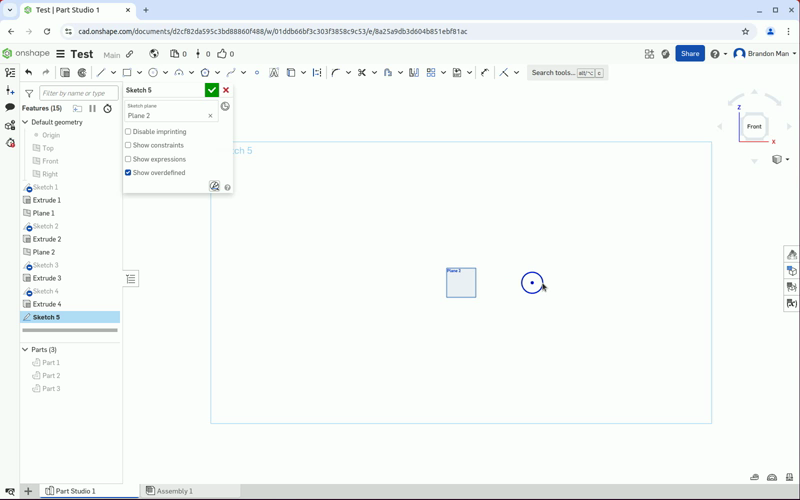
mouse_move(530, 288)
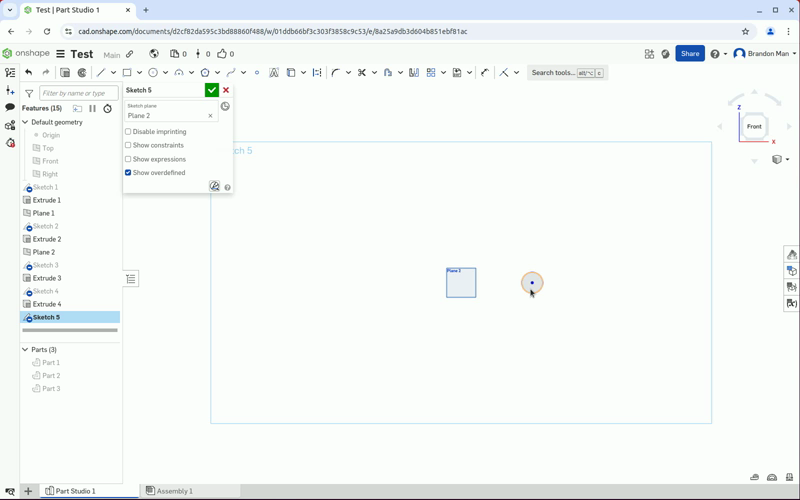
scroll(6)
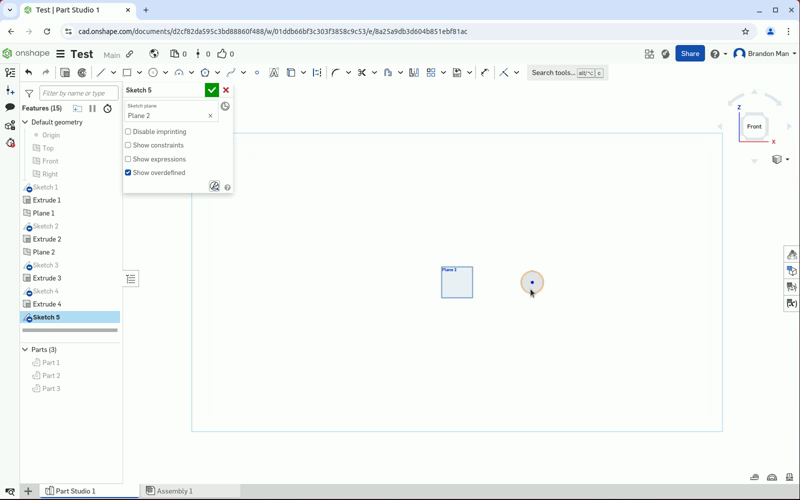
scroll(6)
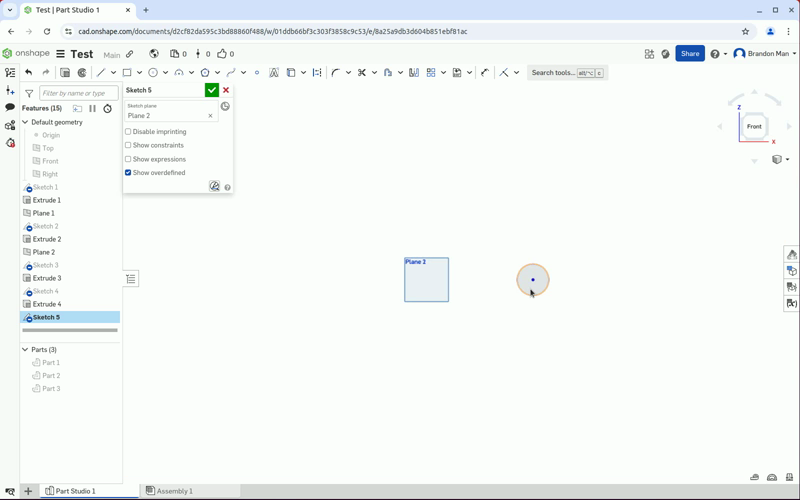
scroll(6)
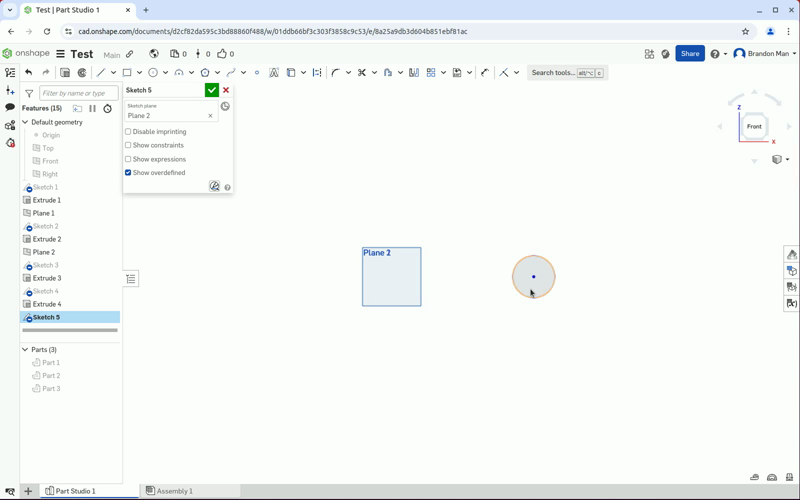
scroll(6)
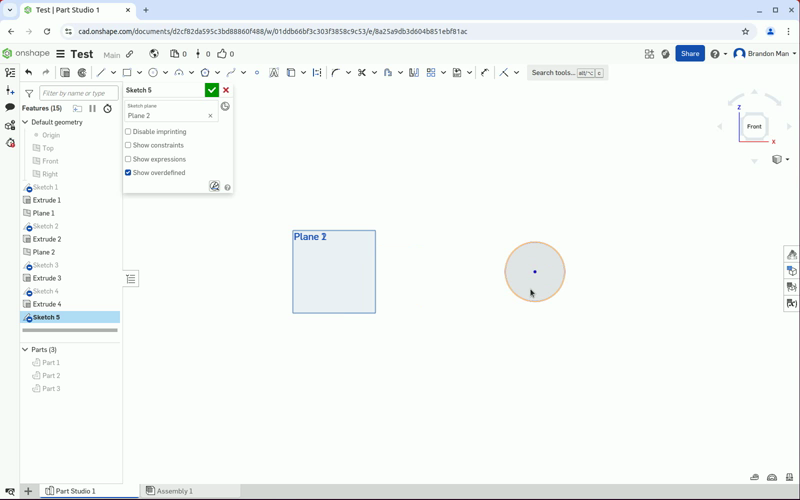
scroll(6)
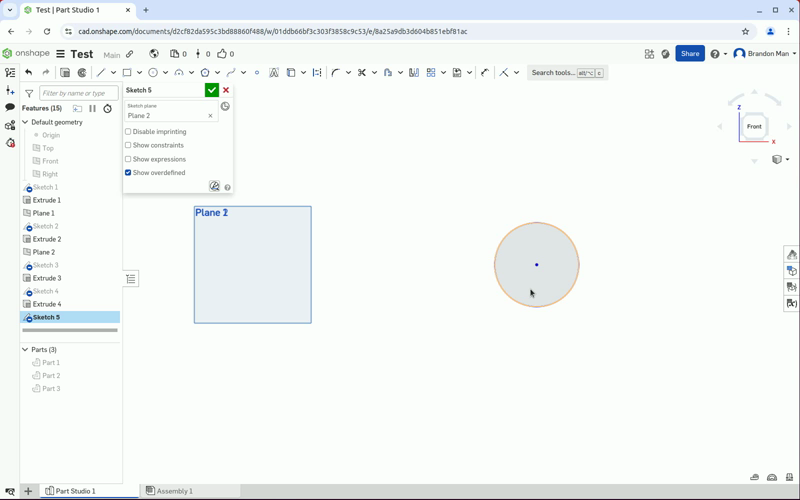
scroll(6)
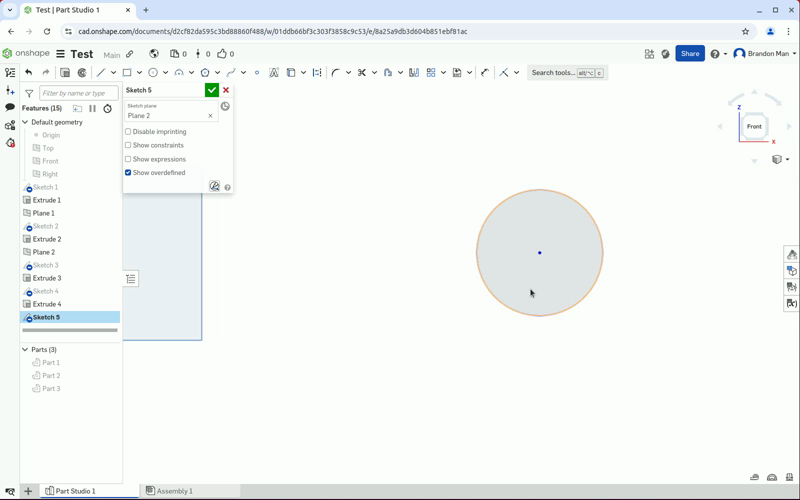
scroll(6)
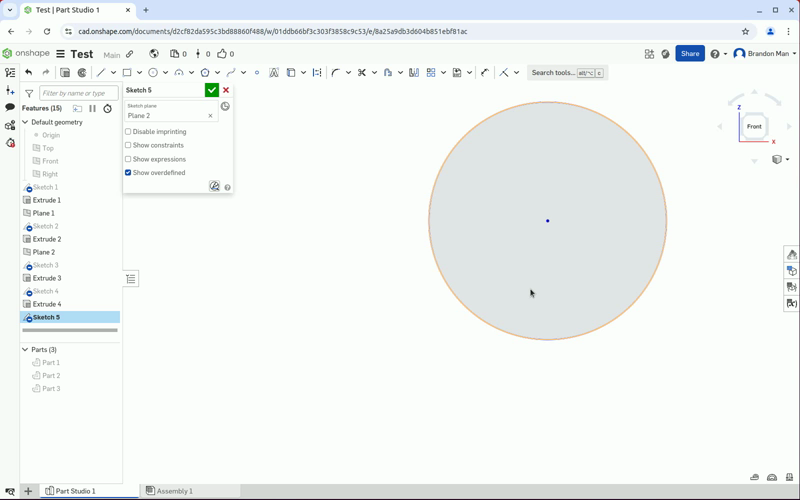
click(530, 288)
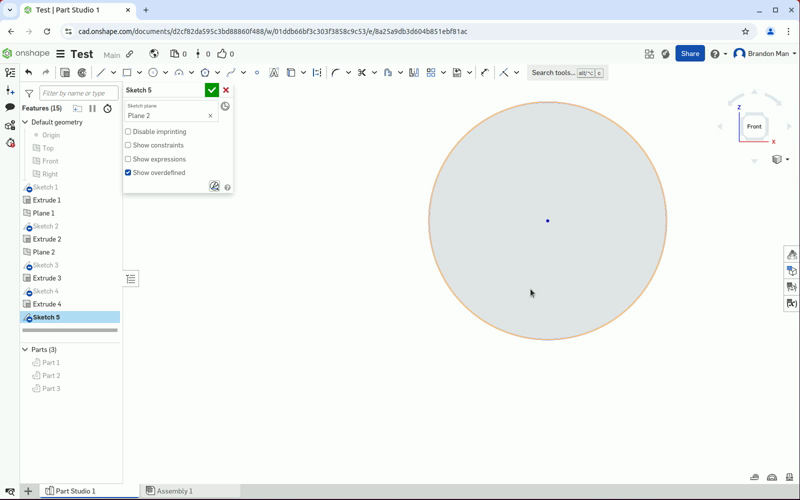
scroll(-6)
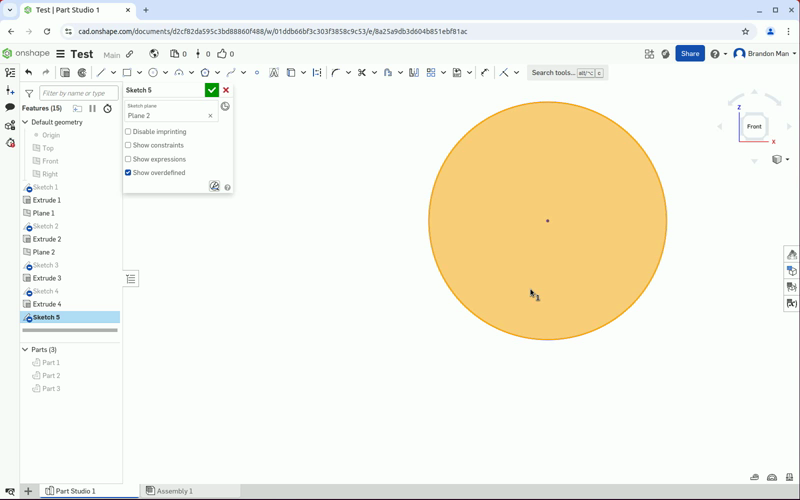
scroll(-6)
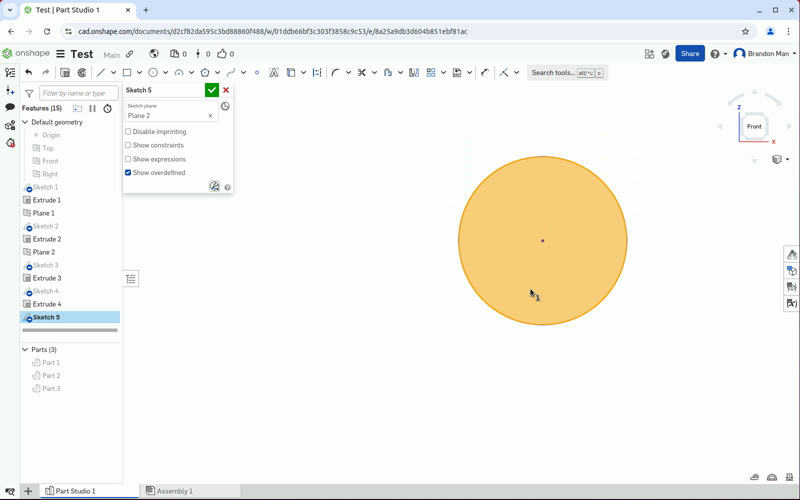
scroll(-6)
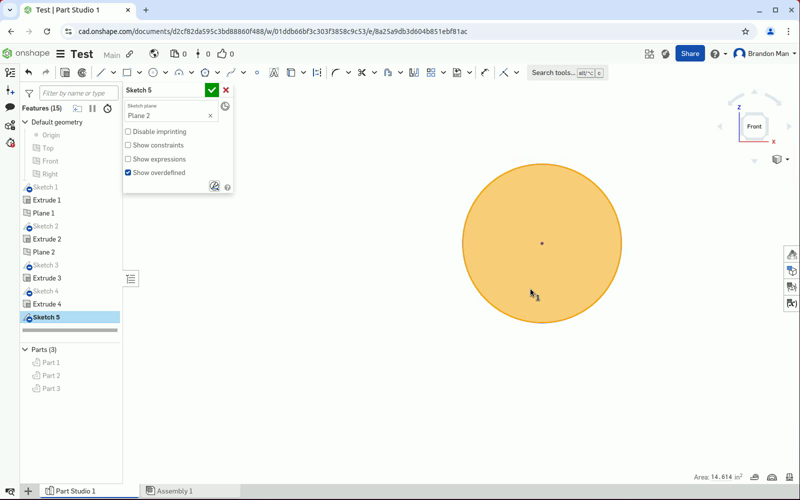
scroll(-6)
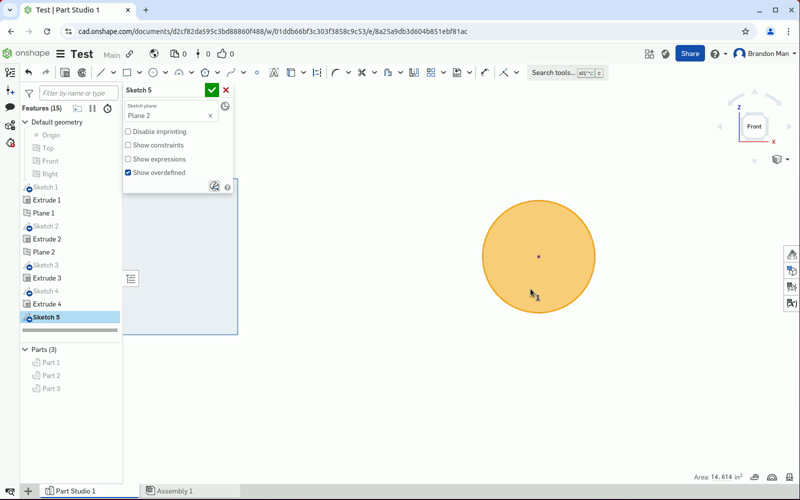
scroll(-6)
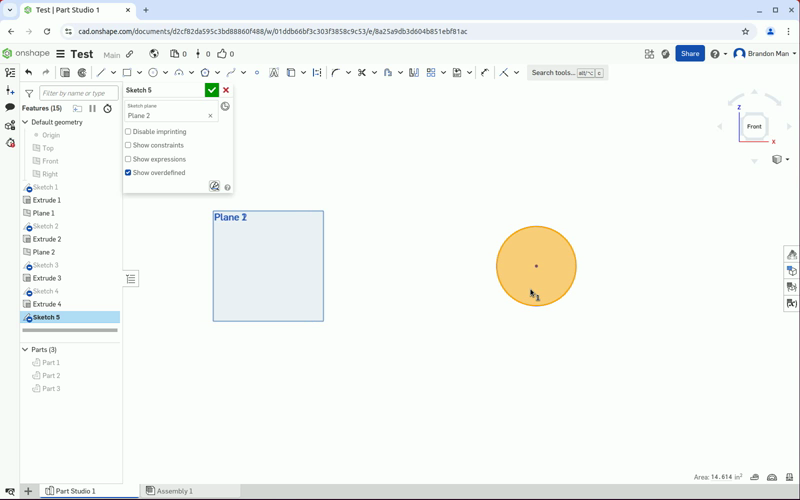
scroll(-6)
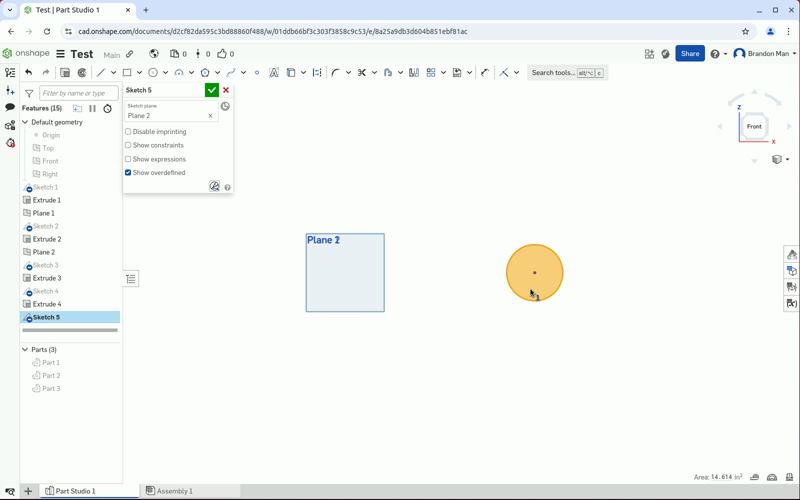
scroll(-6)
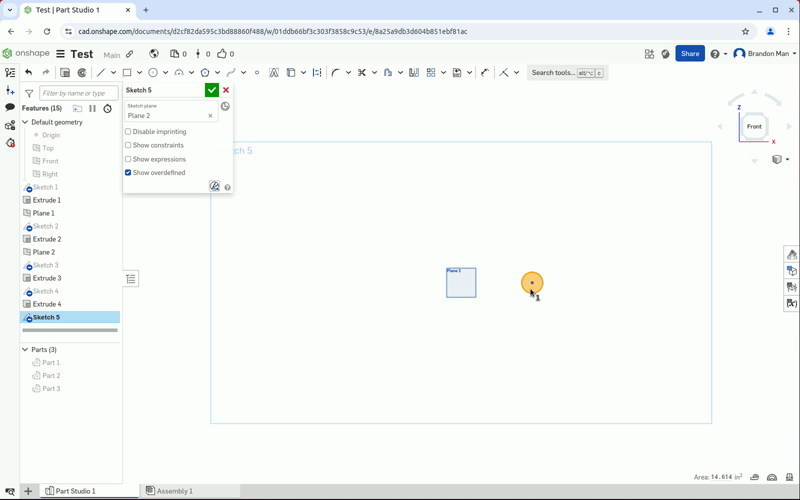
mouse_move(73, 352)
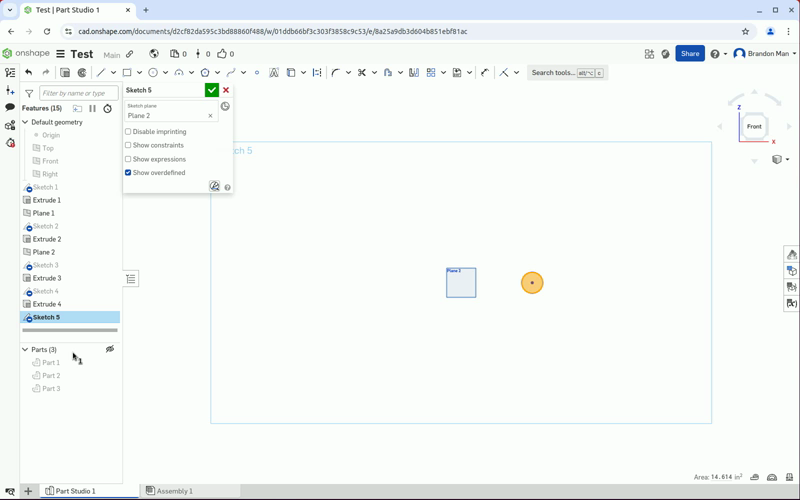
key(shift+y)
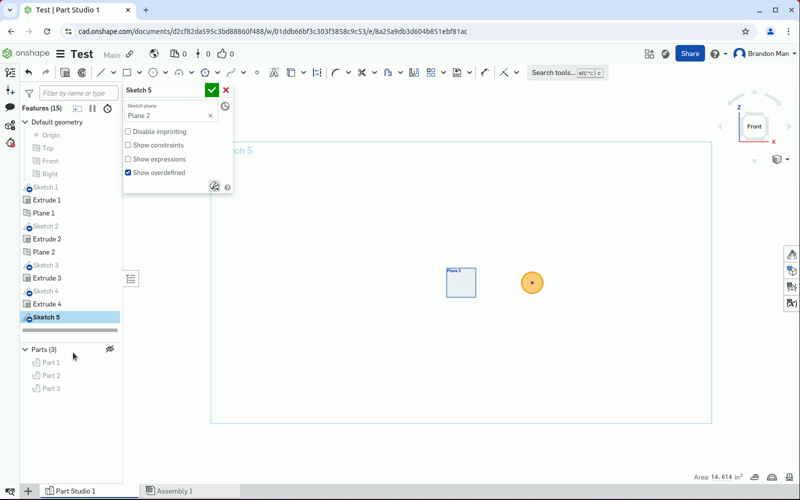
key(shift+e)
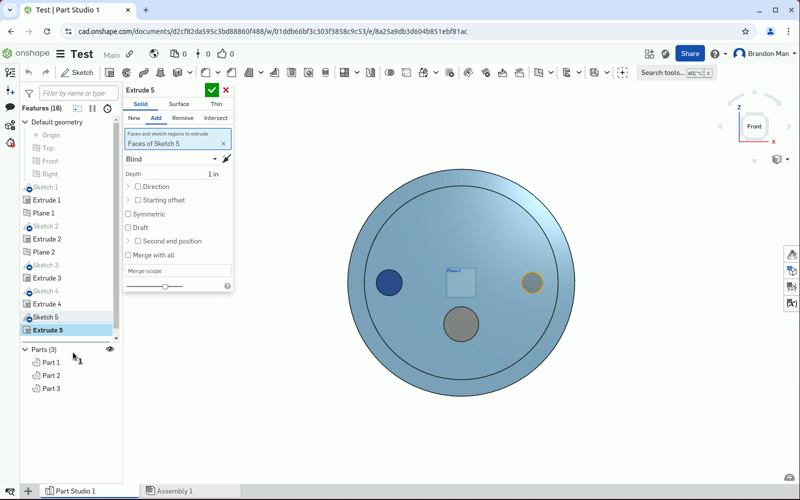
mouse_move(143, 106)
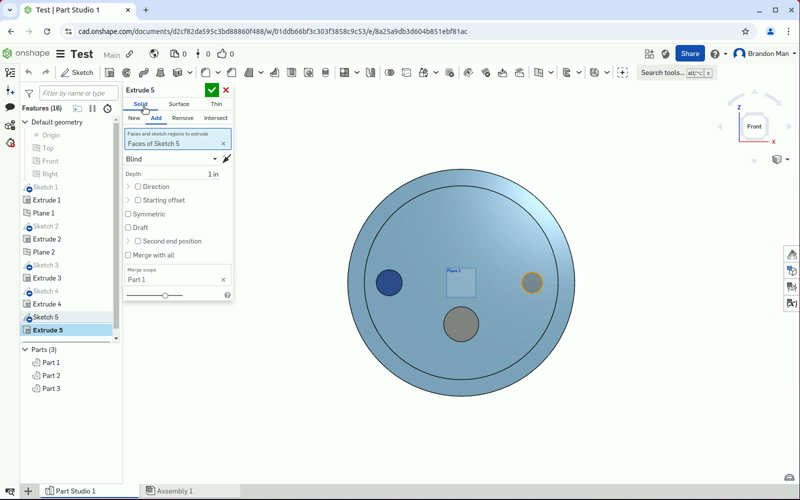
click(143, 106)
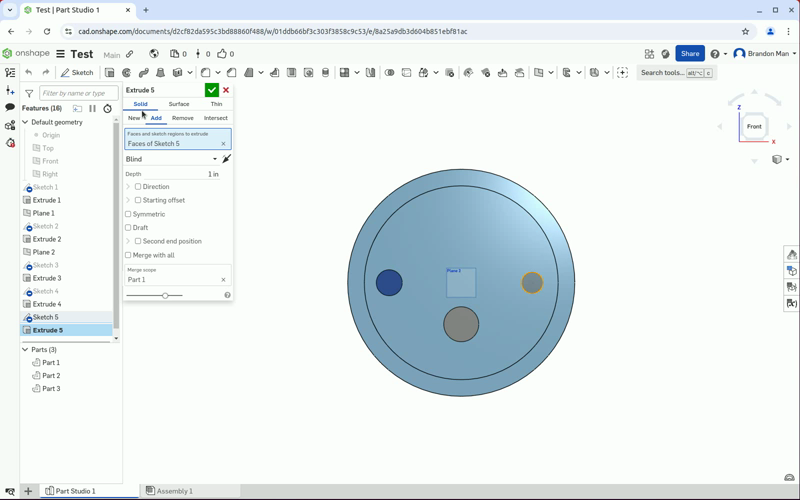
mouse_move(137, 120)
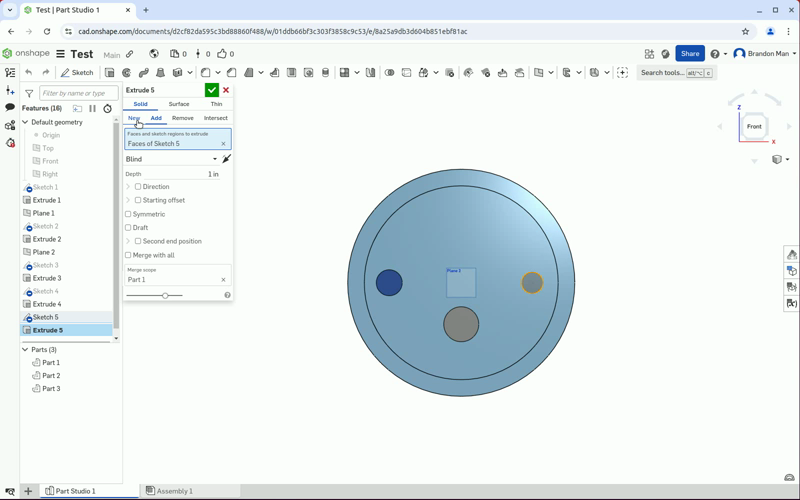
click(137, 120)
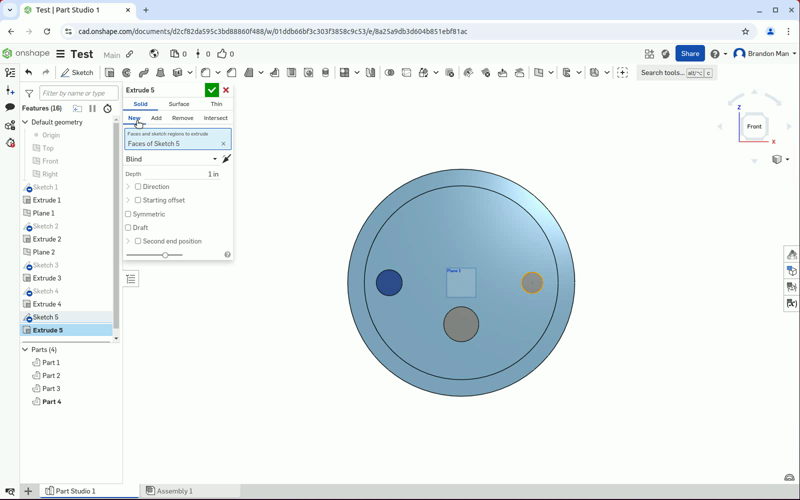
key(tab, 4)
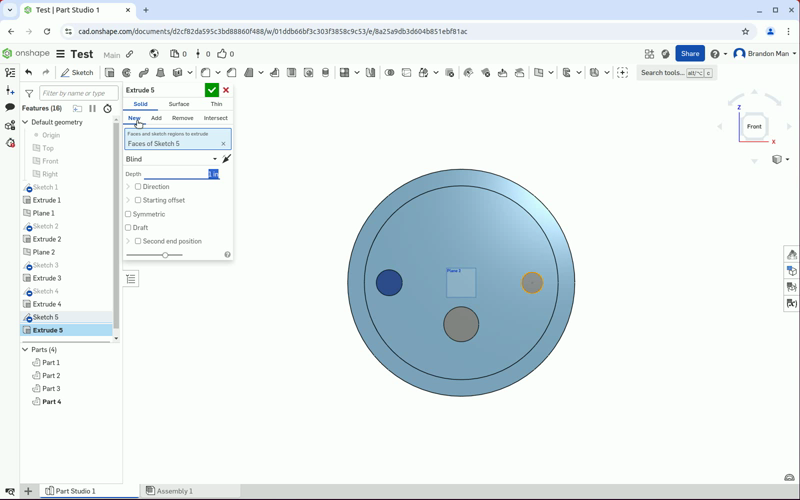
text(6.74)
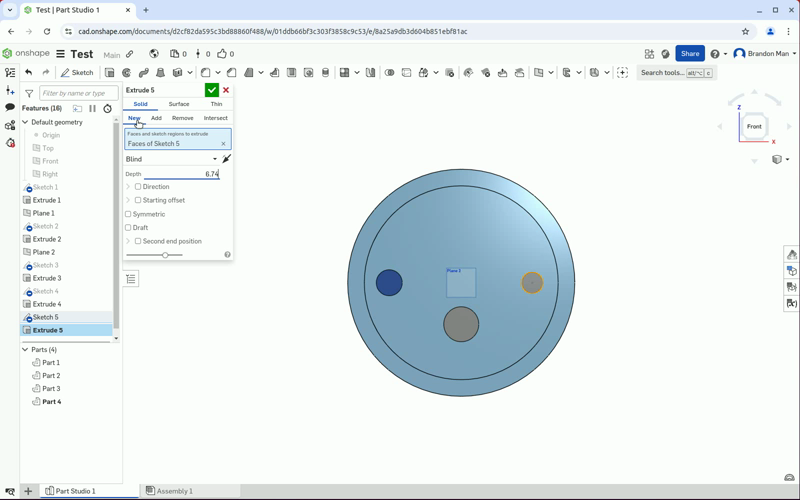
key(enter)
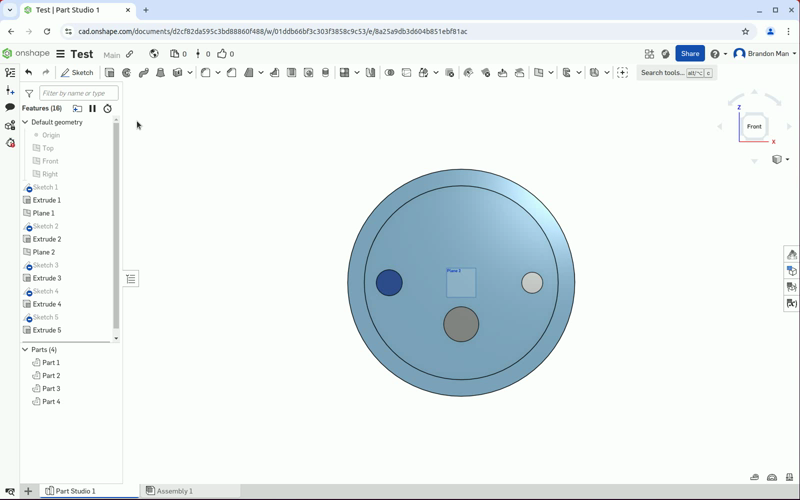
key(shift+h)
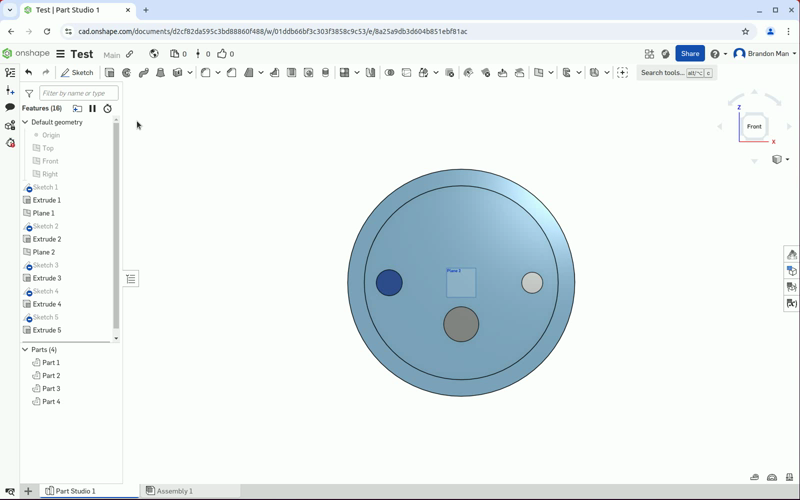
key(shift+h)
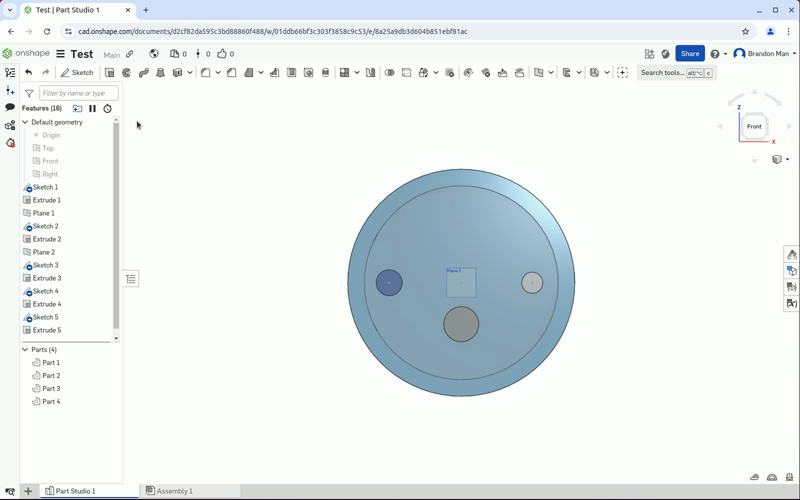
key(shift+7)
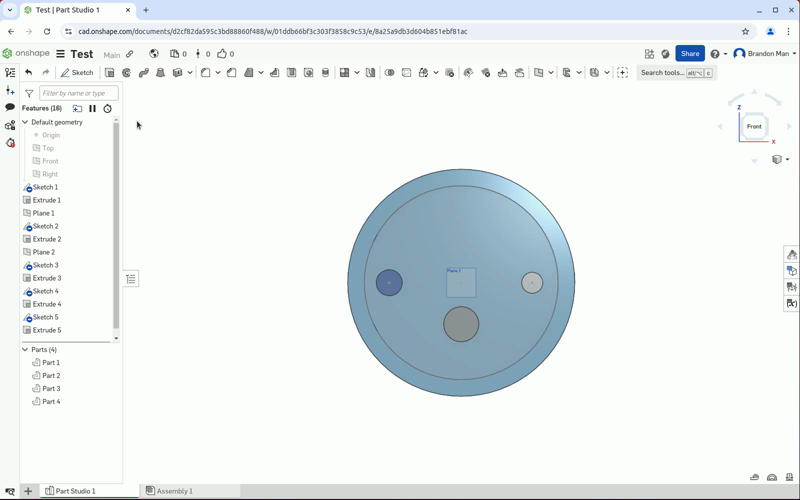
key(left, 2)
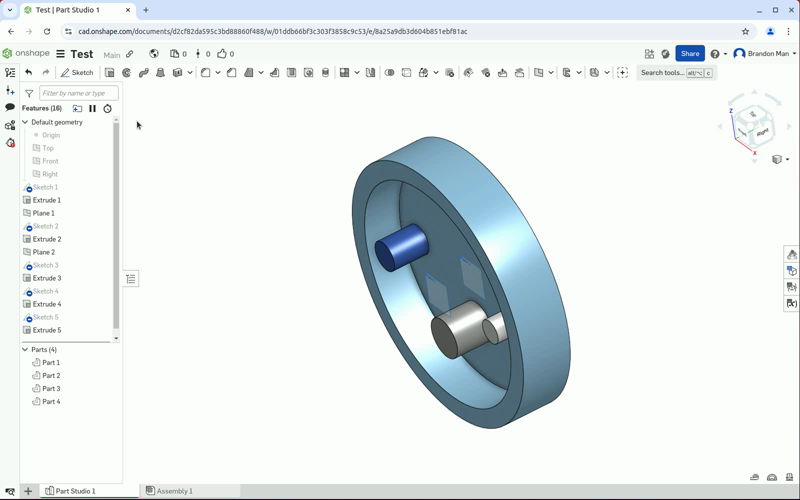
key(down, 2)
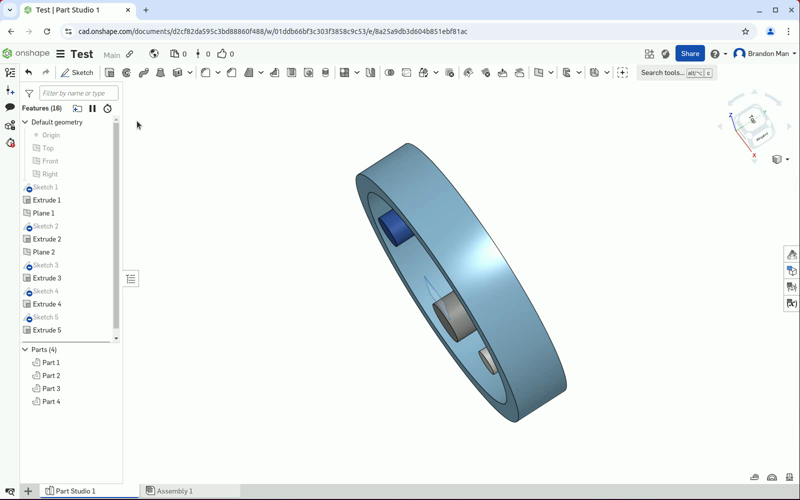
key(up, 2)
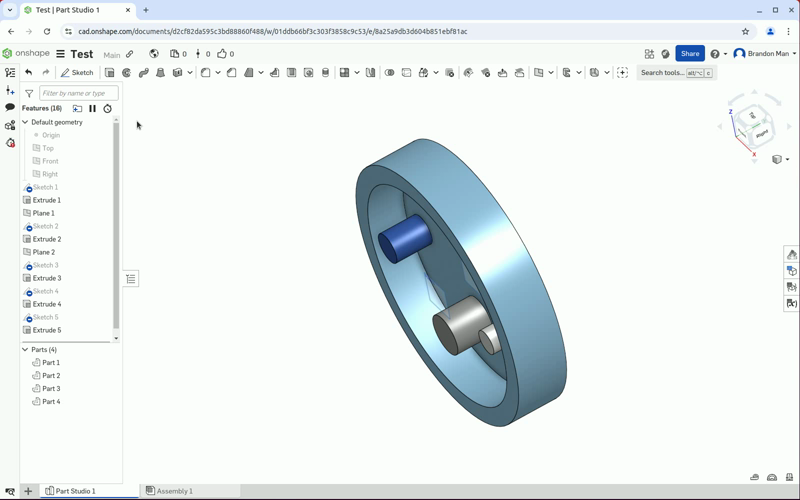
key(right, 2)
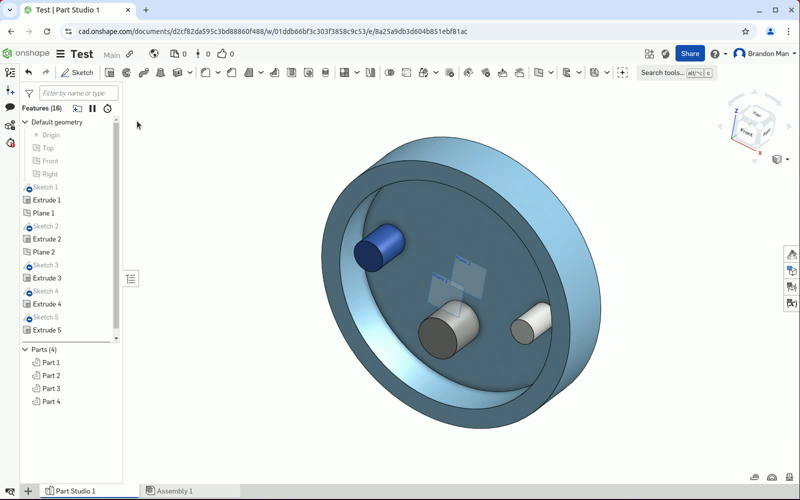
mouse_move(69, 189)
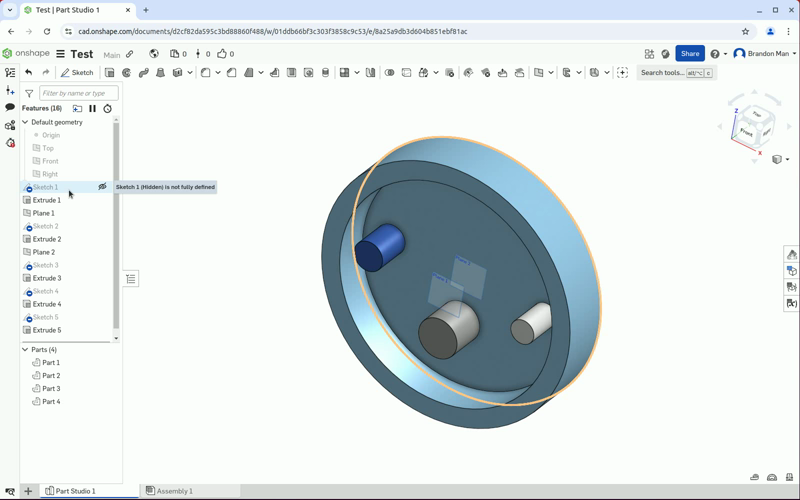
click(69, 189)